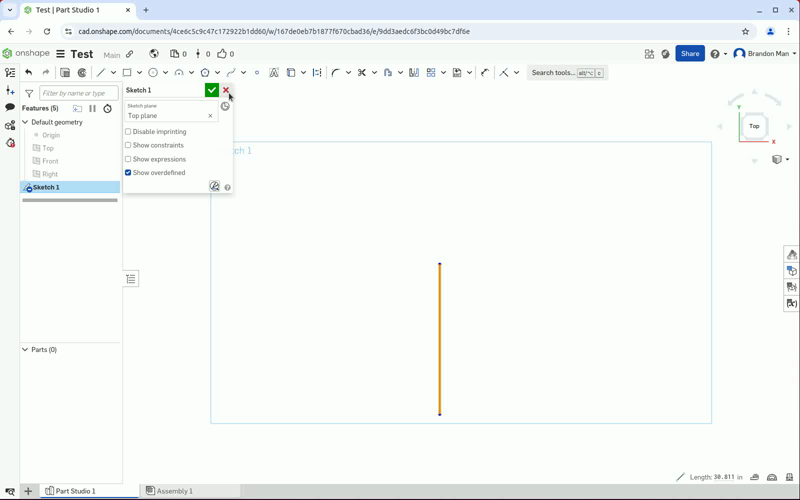
key(shift+h)
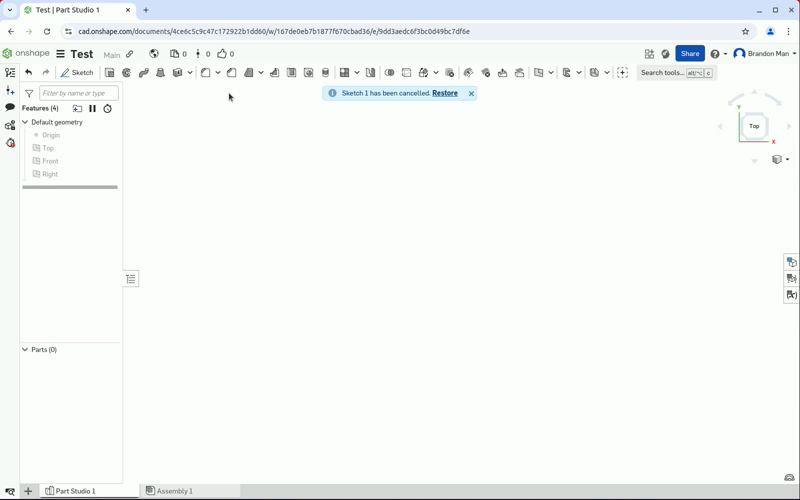
mouse_move(73, 352)
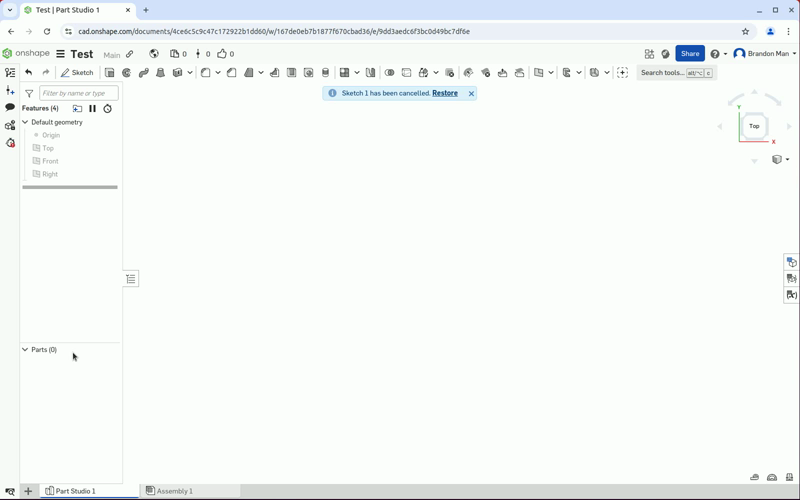
key(y)
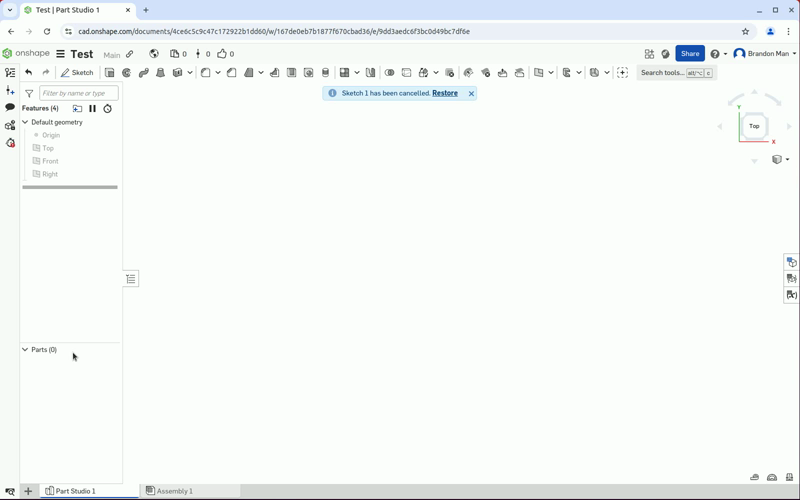
key(shift+p)
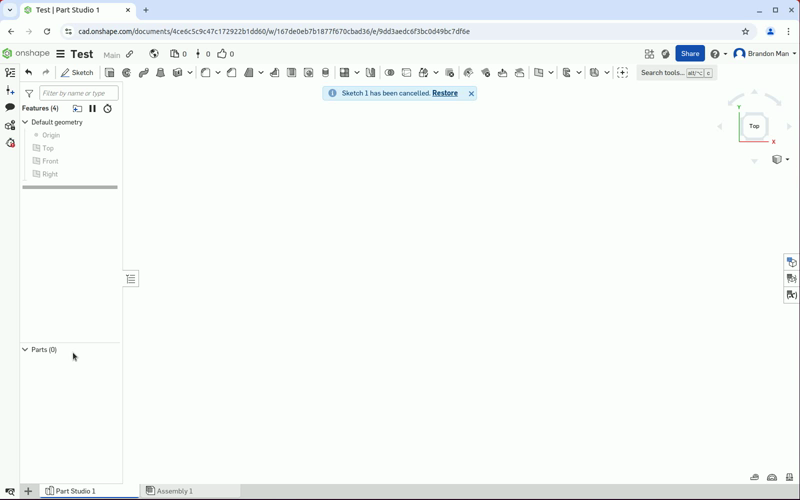
key(space)
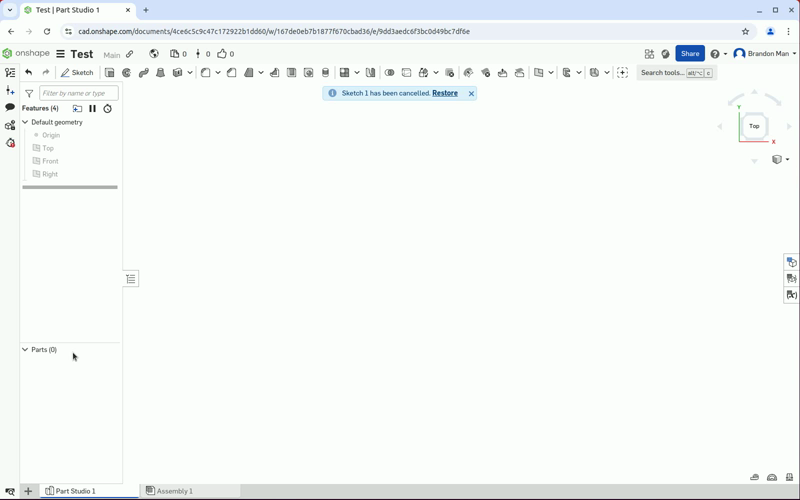
key_down(shift)
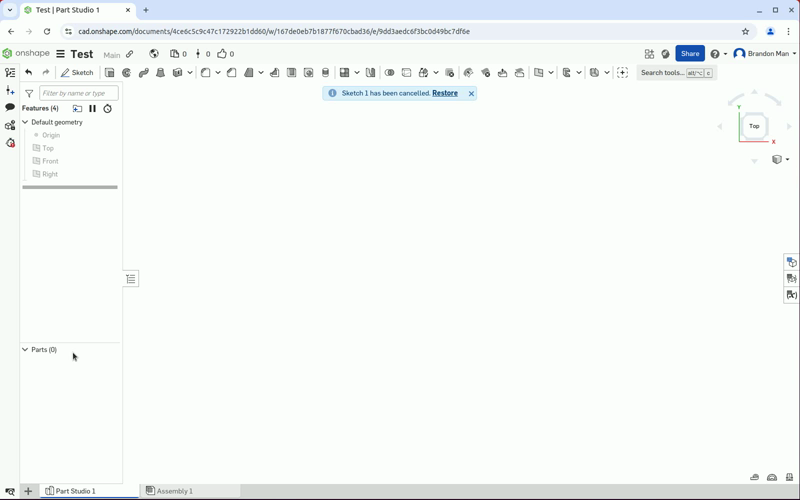
key(up)
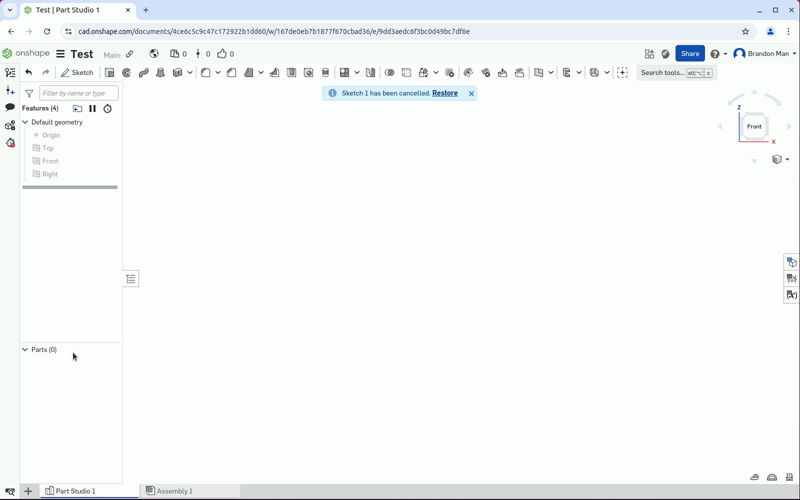
key_up(shift)
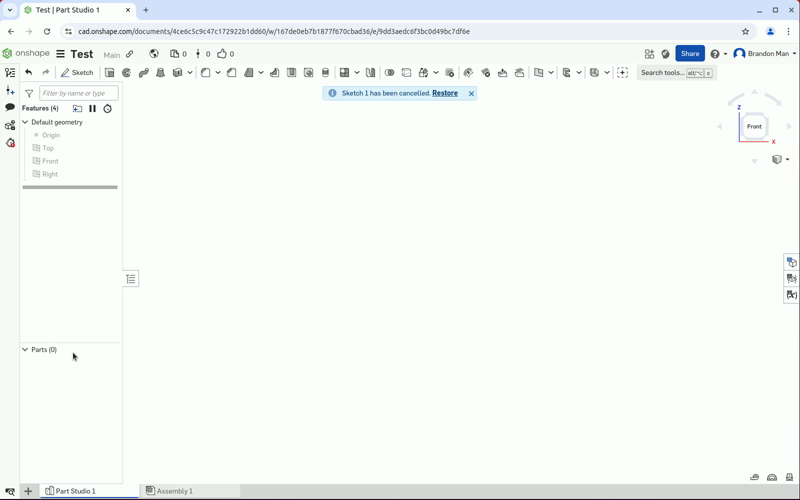
key(space)
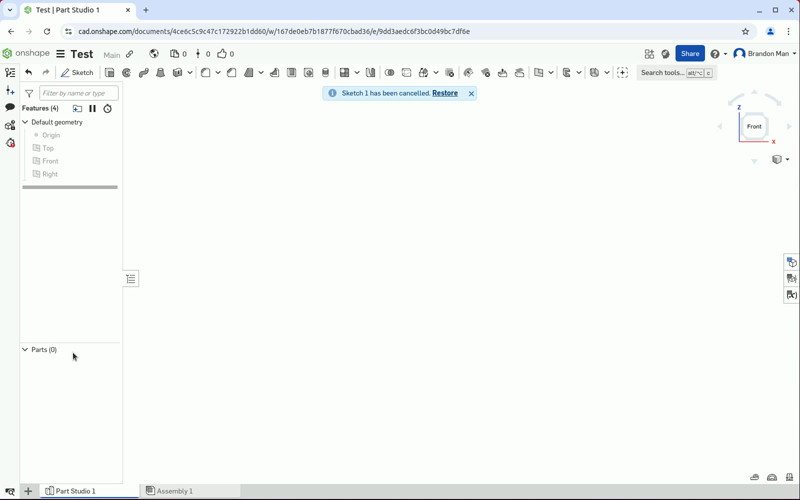
key_down(shift)
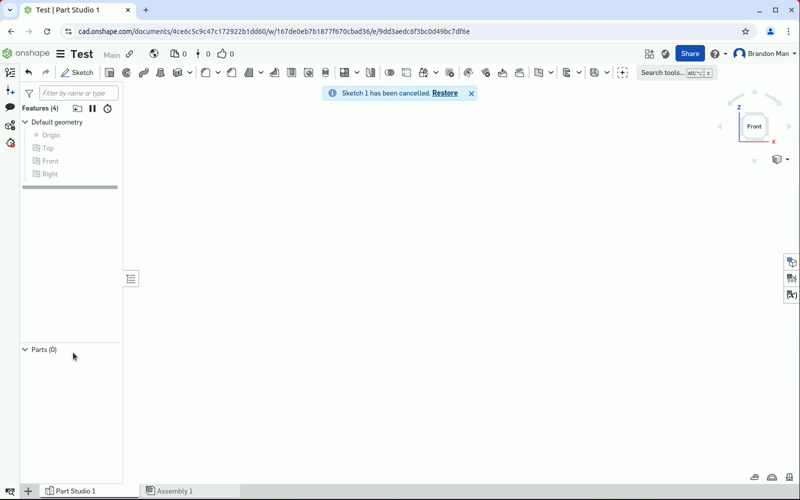
key(left)
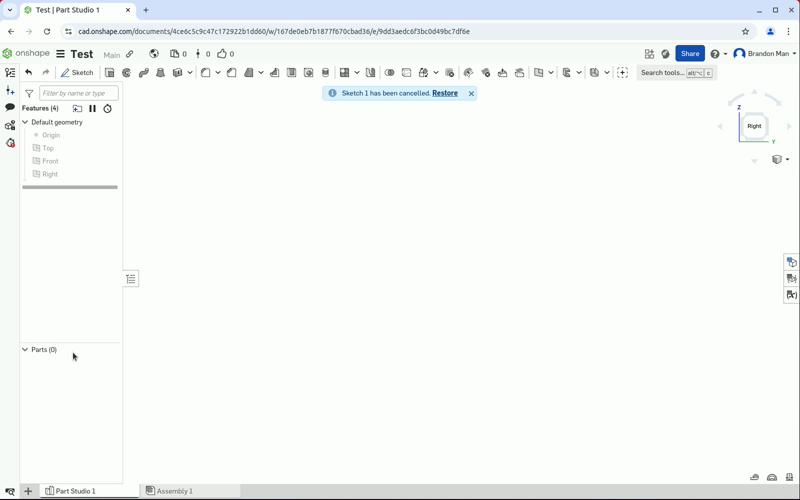
key_up(shift)
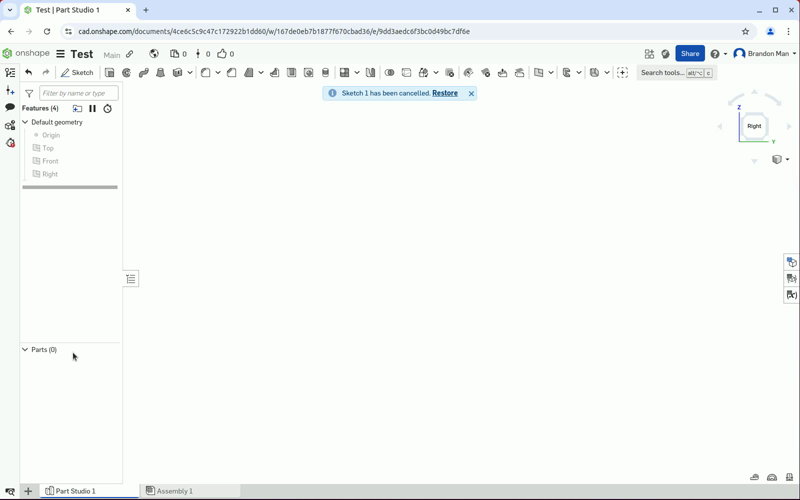
mouse_move(73, 352)
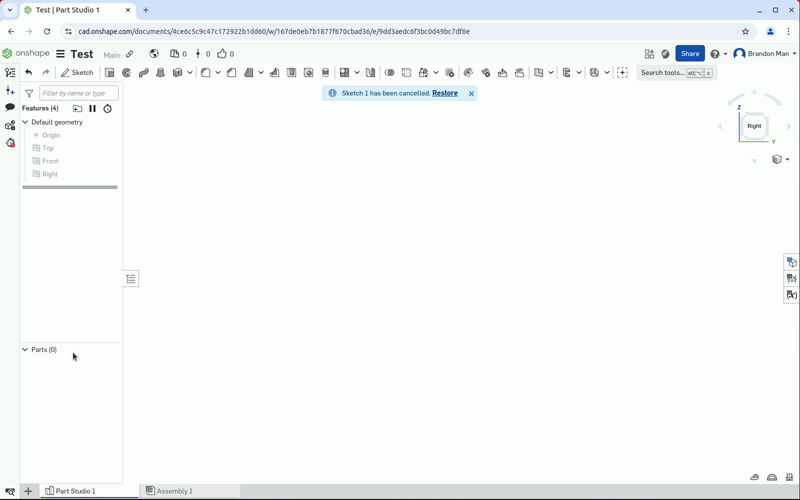
key(shift+y)
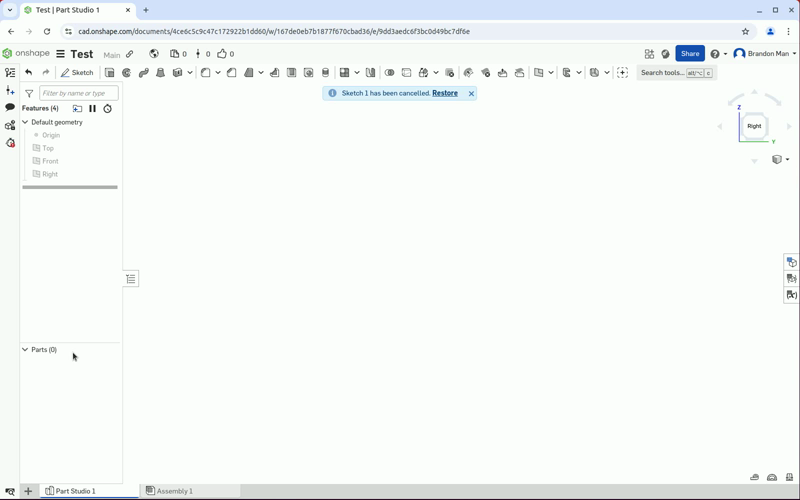
key(shift+s)
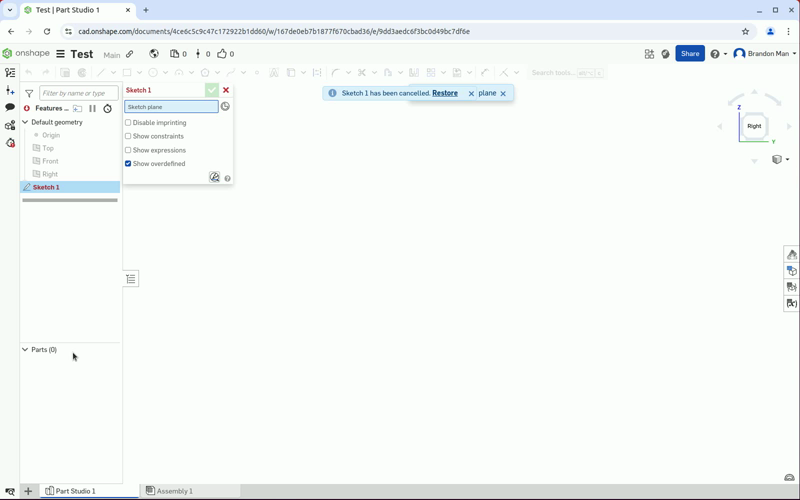
mouse_move(73, 176)
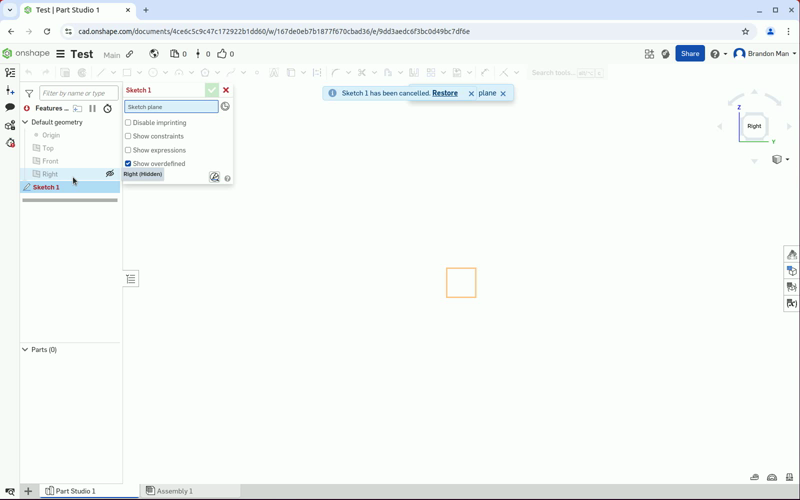
click(73, 176)
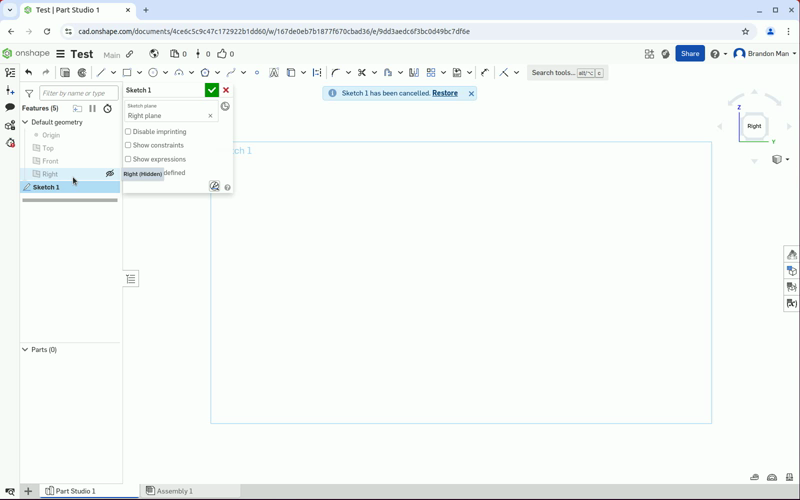
mouse_move(73, 352)
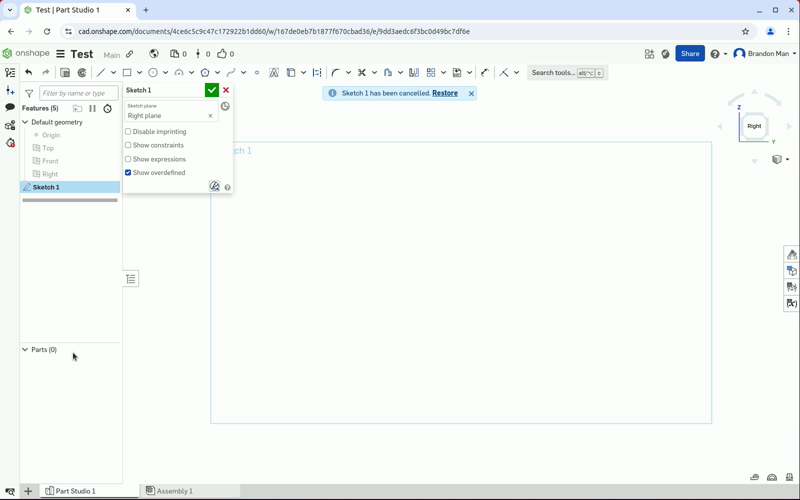
key(y)
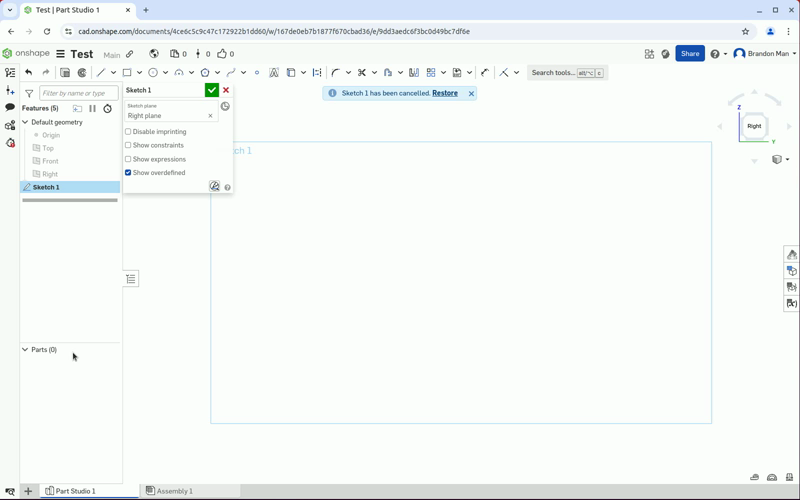
key(l)
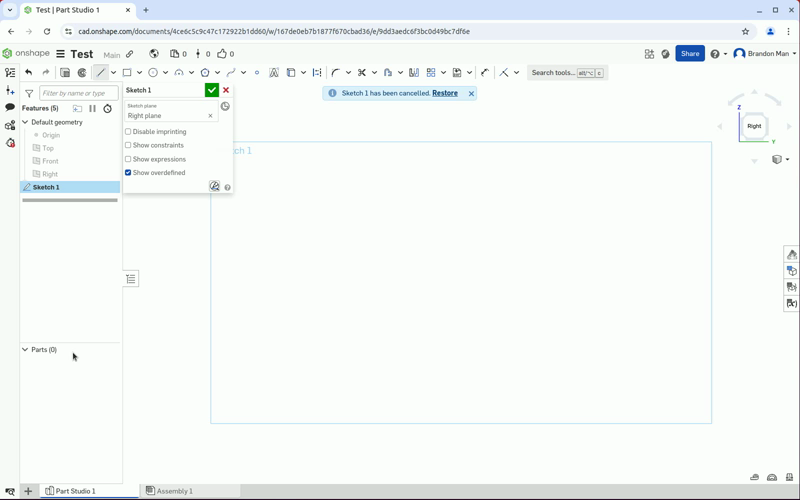
key_down(shift)
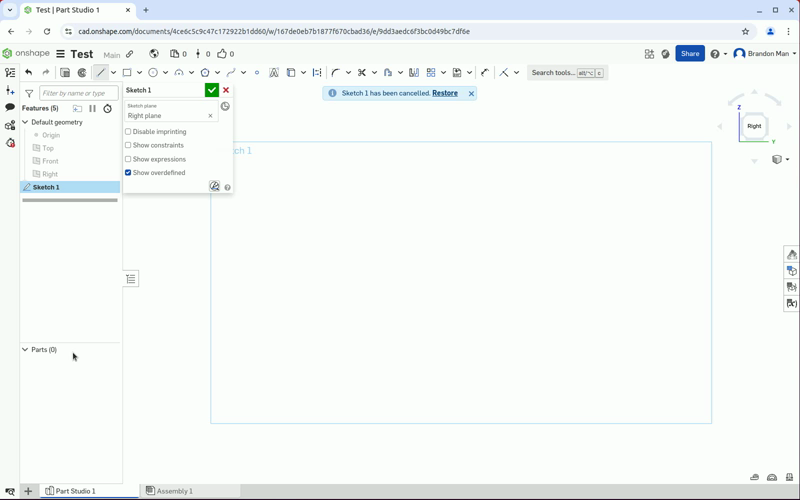
mouse_move(357, 349)
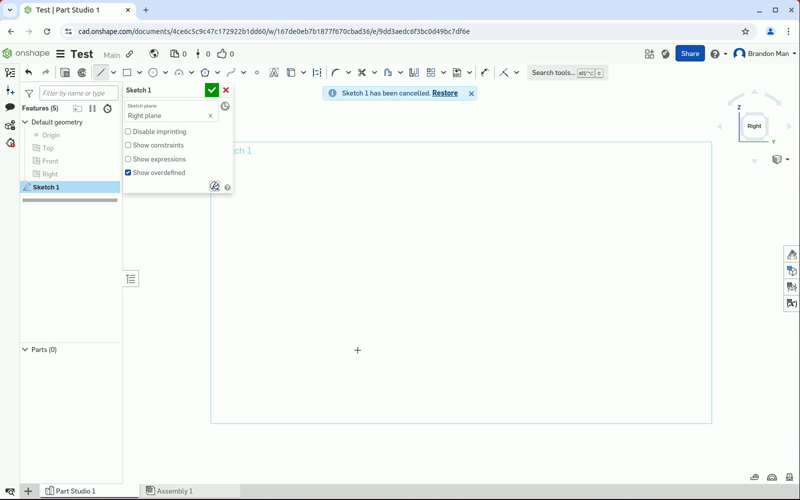
click(357, 349)
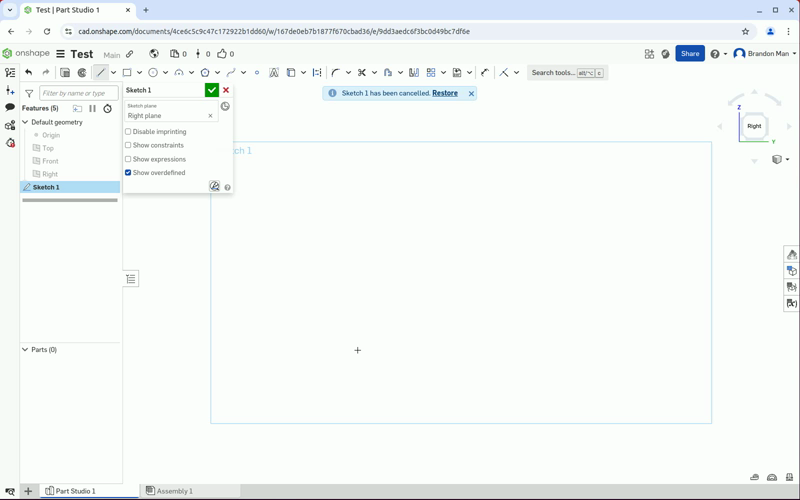
key_up(shift)
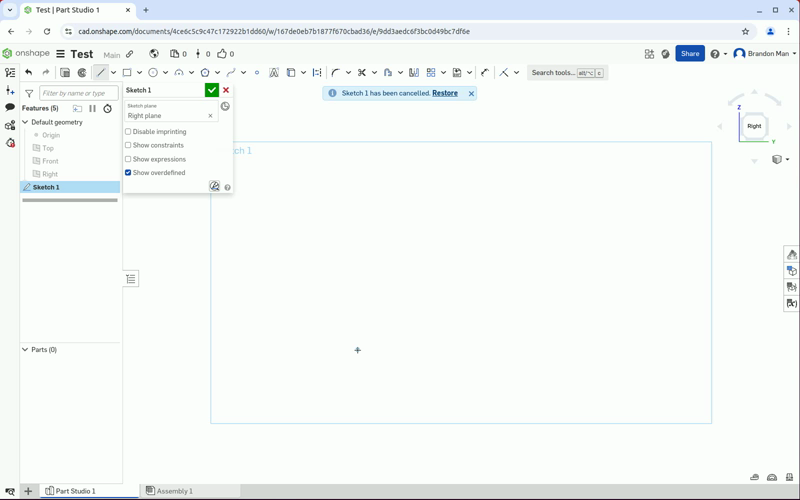
key_down(shift)
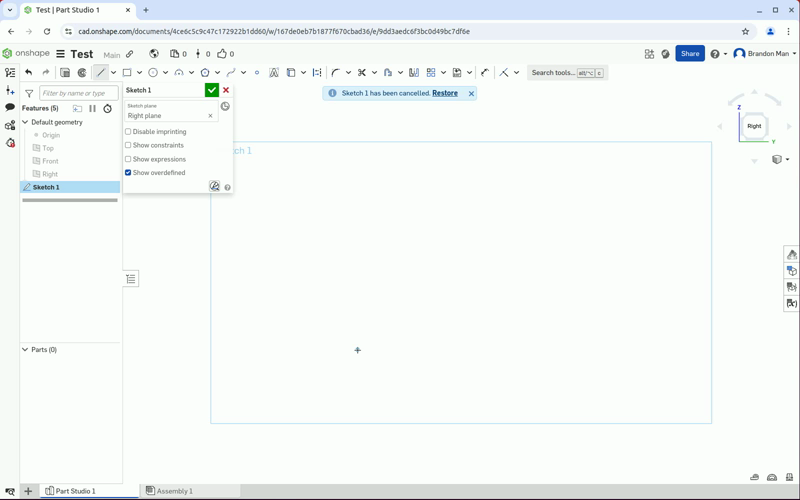
mouse_move(387, 349)
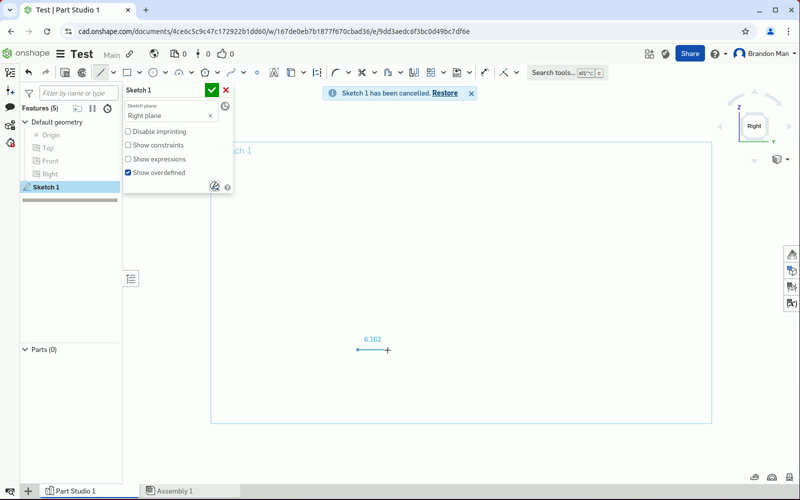
mouse_move(382, 349)
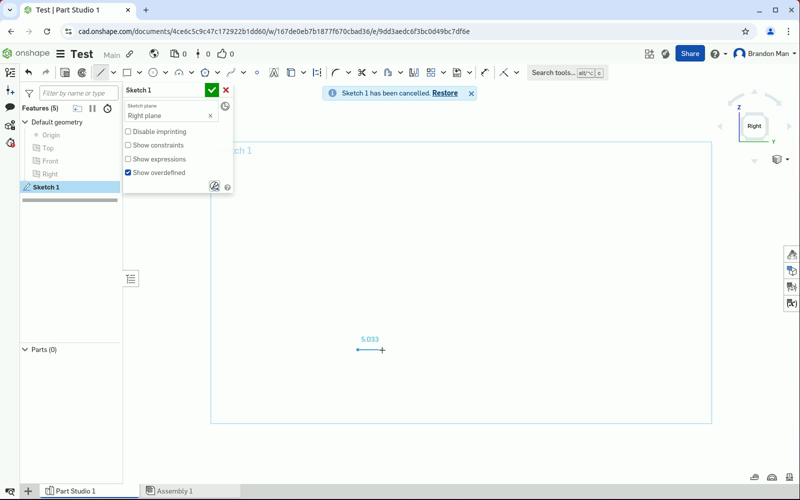
click(382, 349)
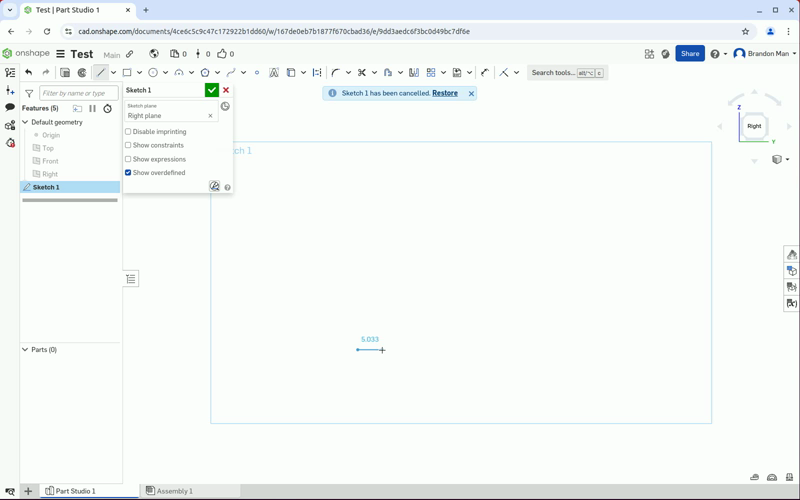
key_up(shift)
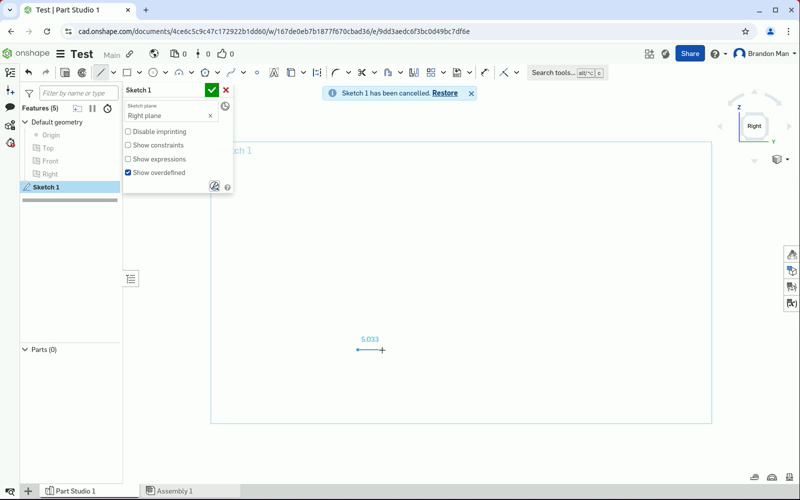
key_down(shift)
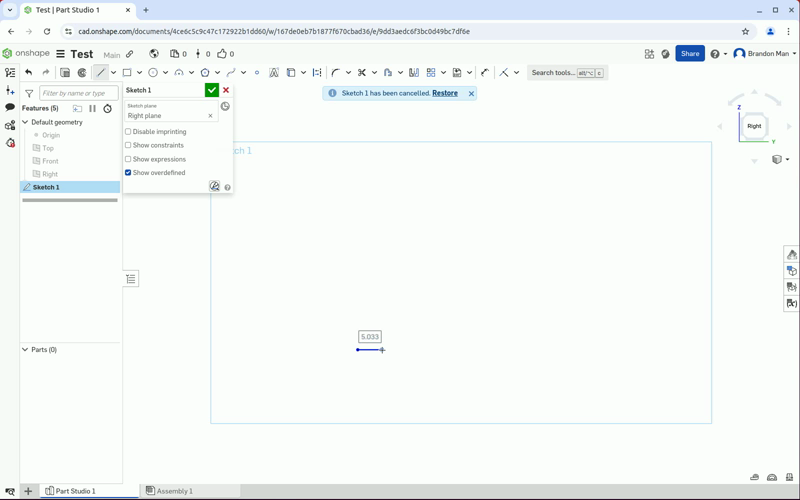
mouse_move(382, 266)
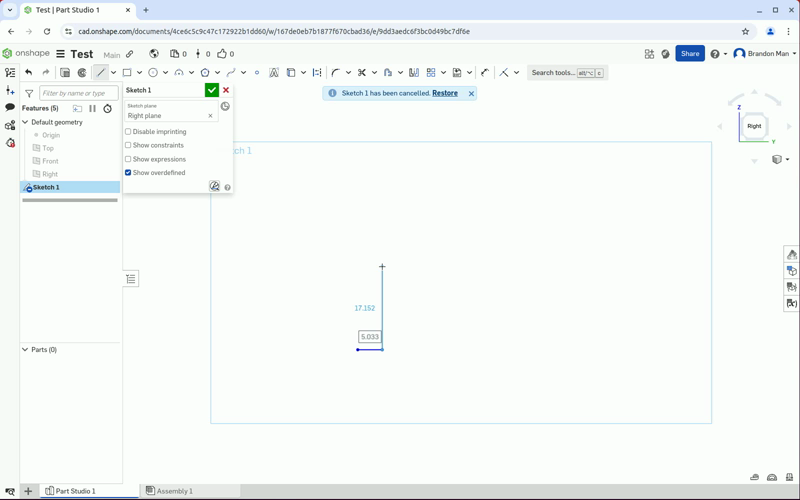
click(382, 266)
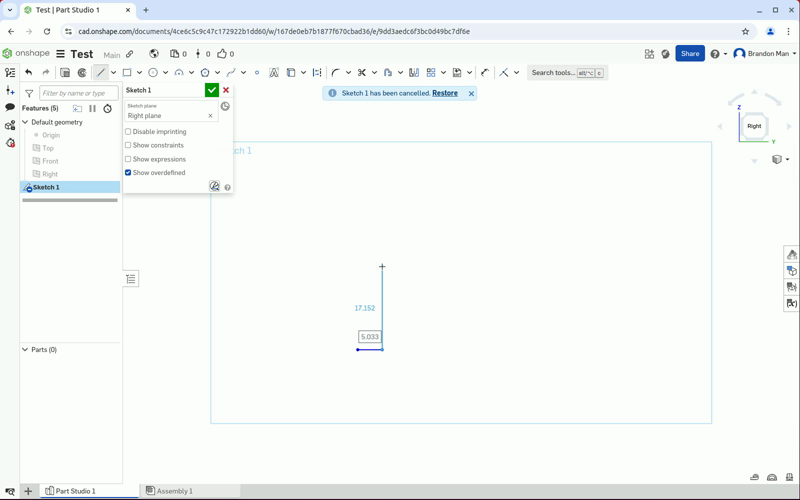
key_up(shift)
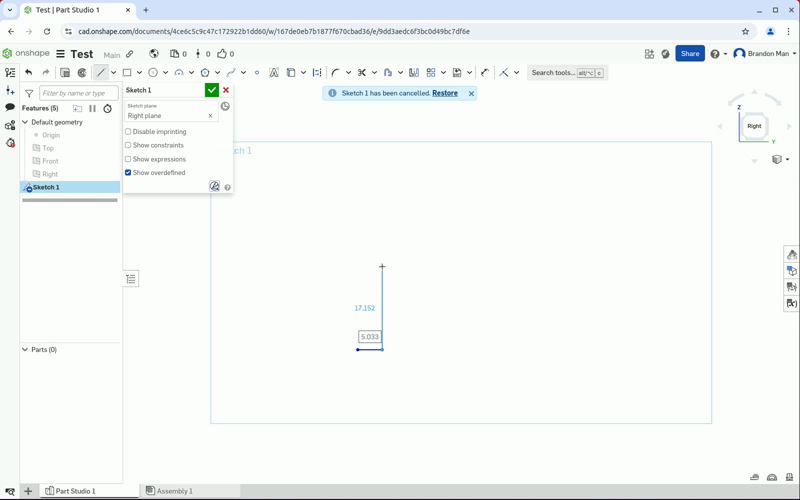
key_down(shift)
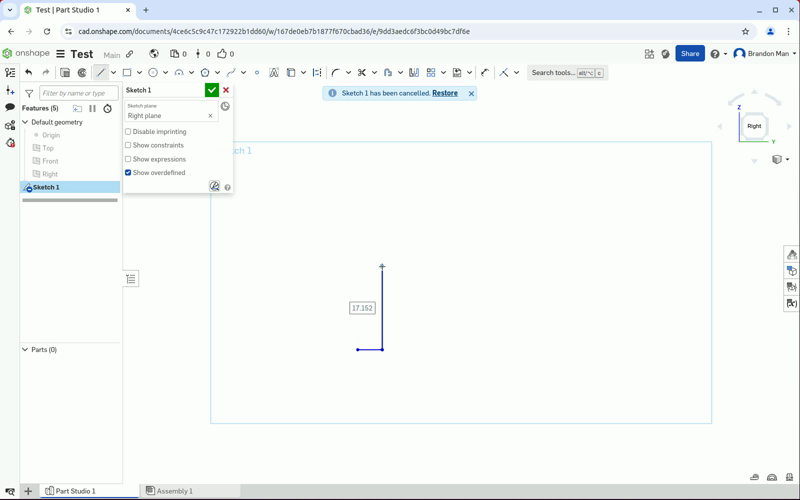
mouse_move(547, 266)
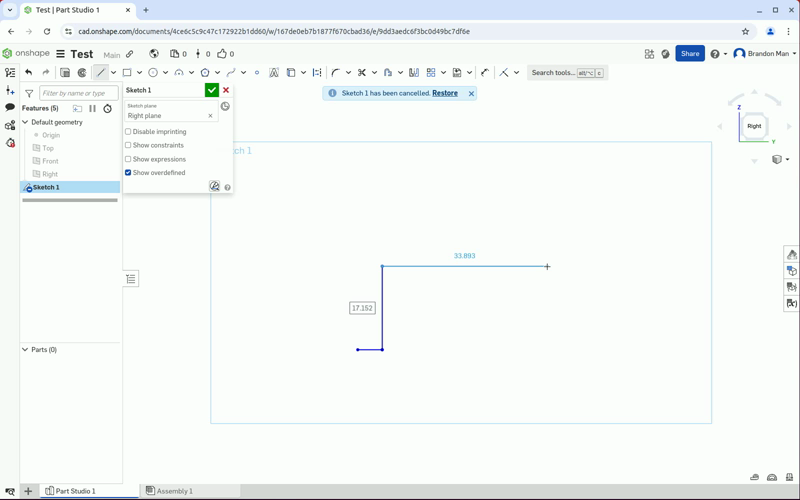
click(547, 266)
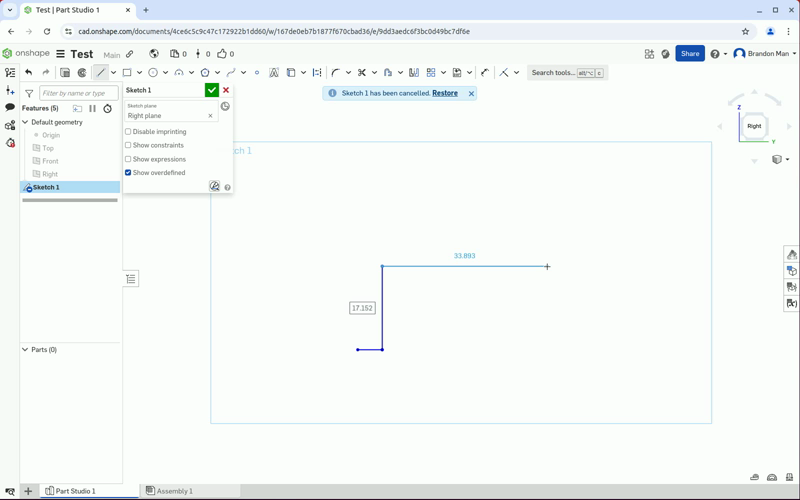
key_up(shift)
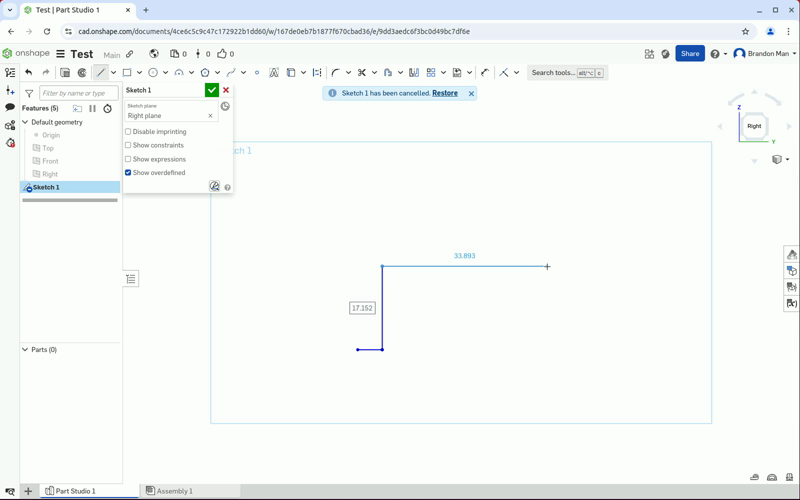
key_down(shift)
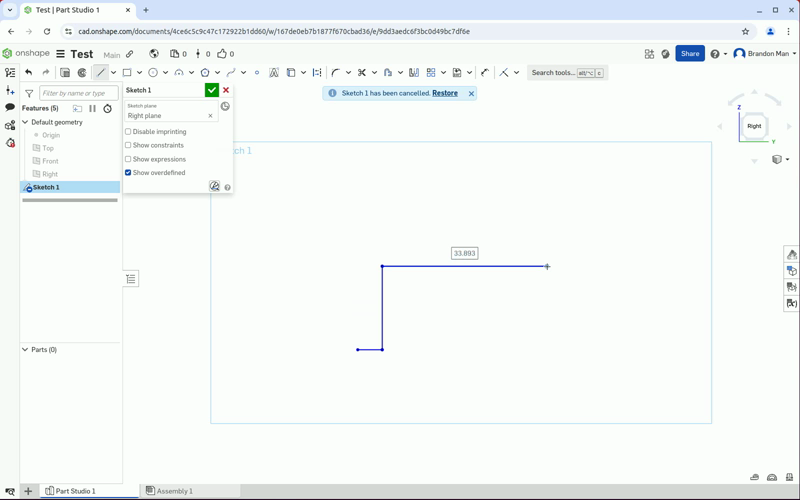
mouse_move(547, 349)
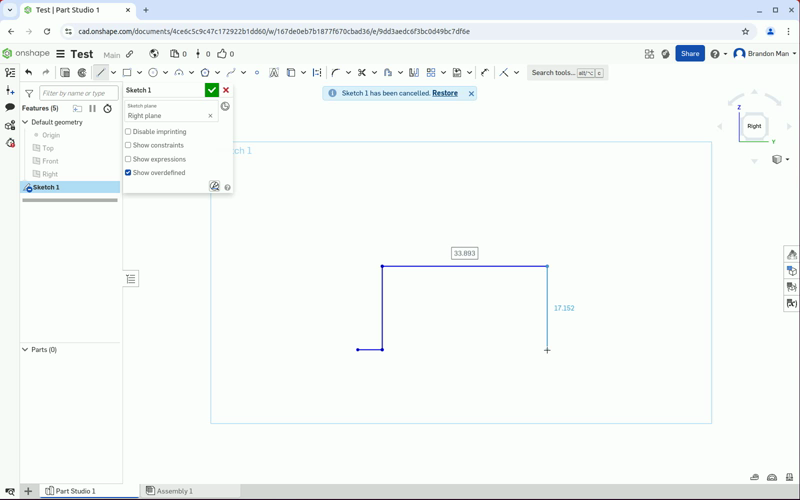
click(547, 349)
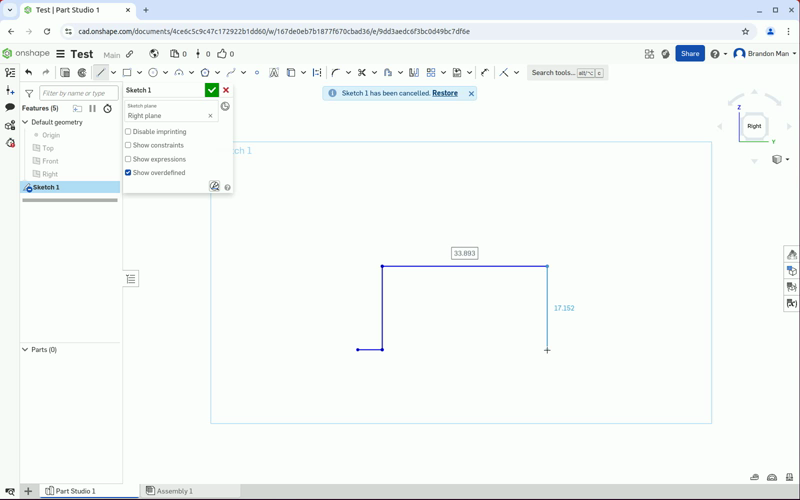
key_up(shift)
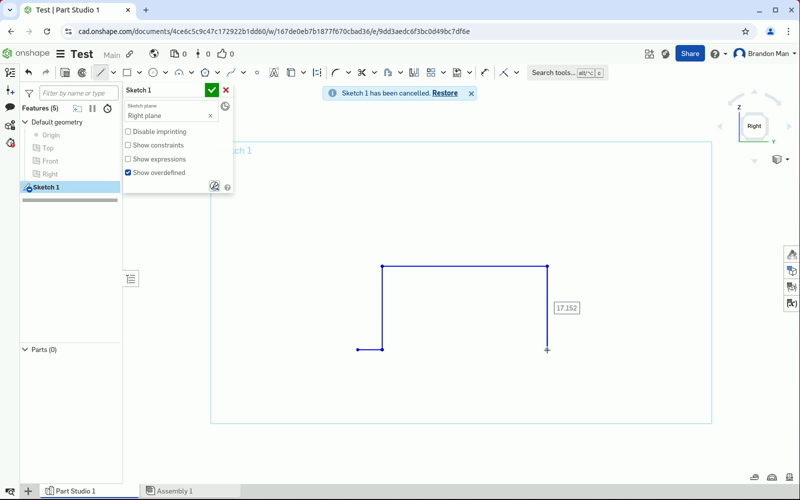
key_down(shift)
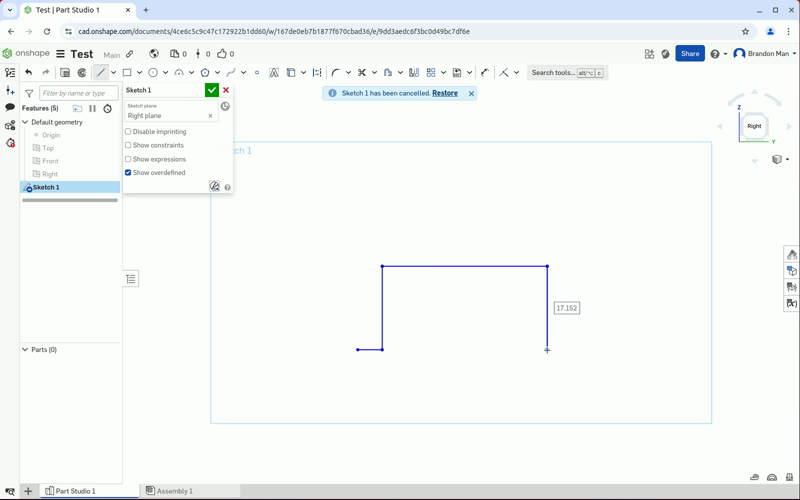
mouse_move(577, 349)
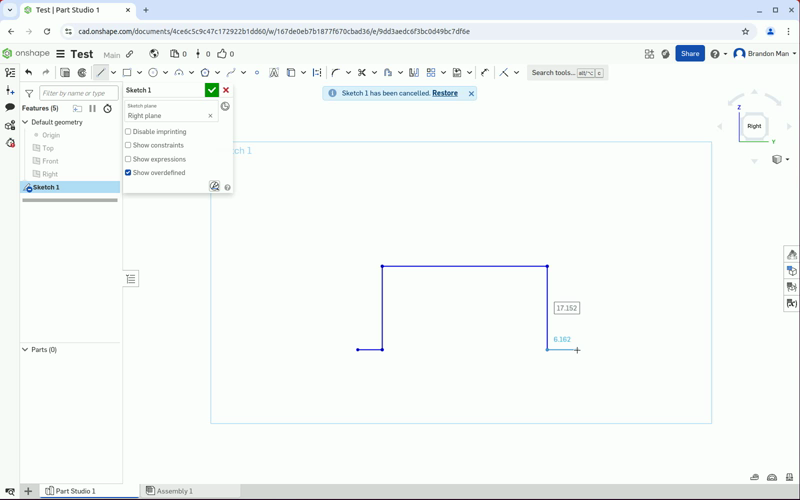
mouse_move(572, 349)
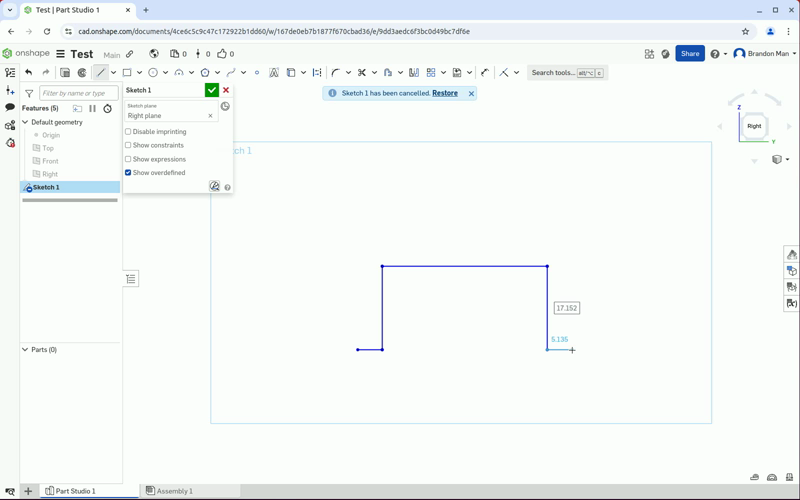
click(572, 349)
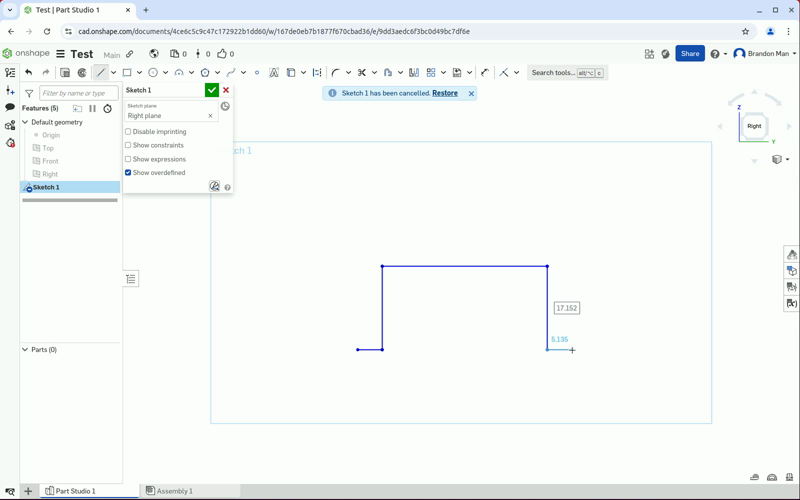
key_up(shift)
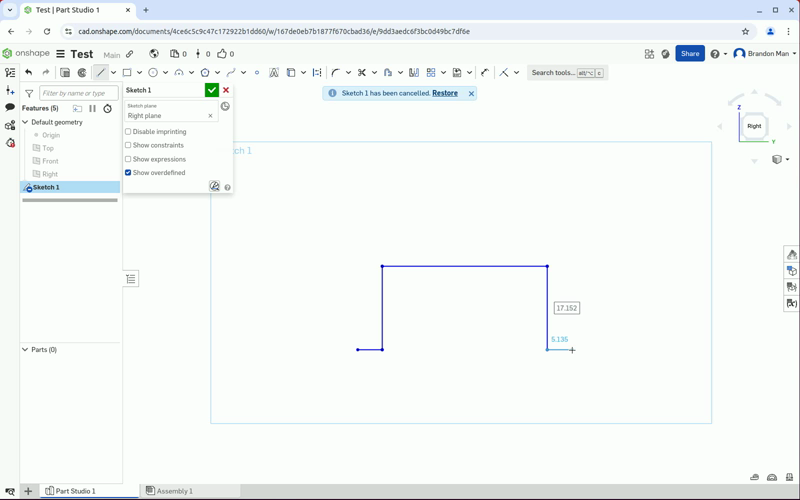
key_down(shift)
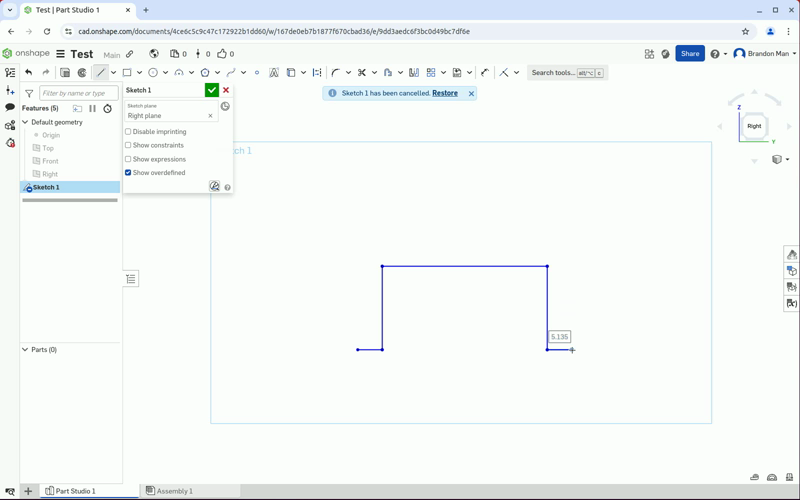
mouse_move(589, 349)
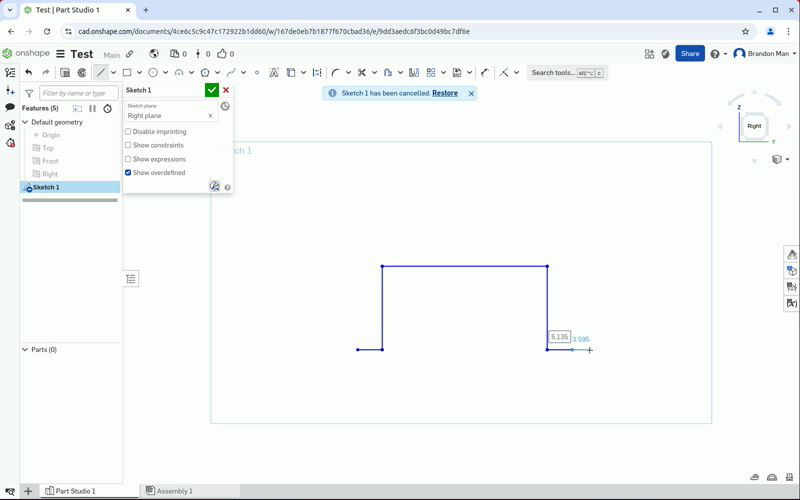
mouse_move(572, 340)
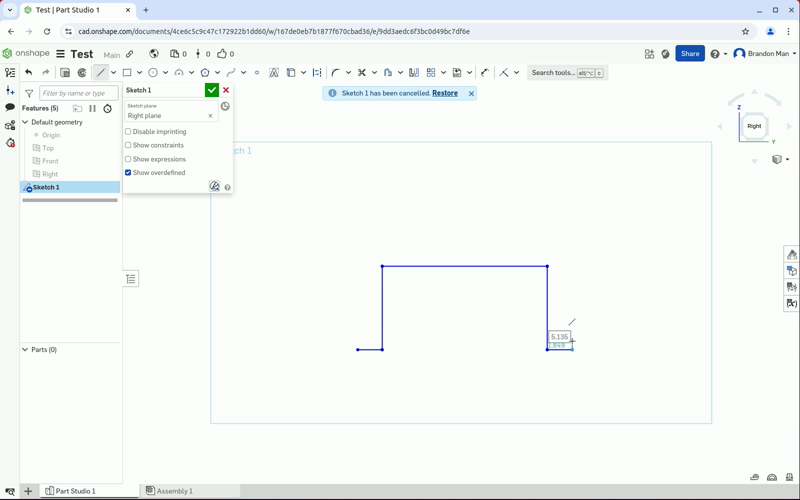
click(572, 340)
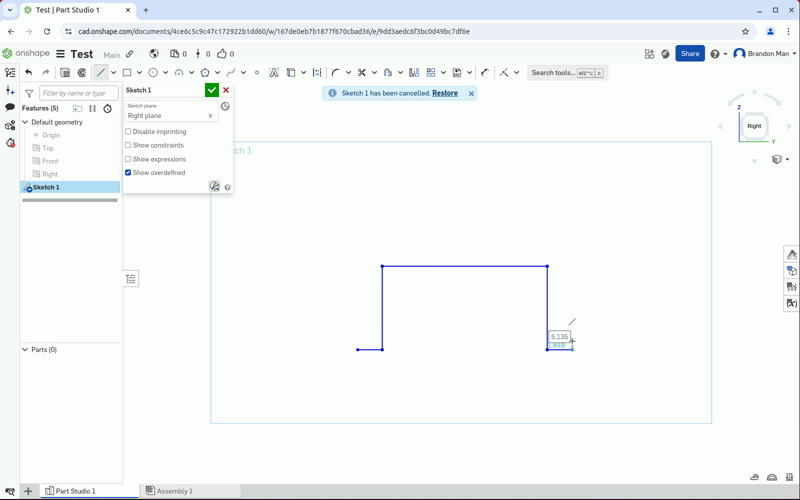
key_up(shift)
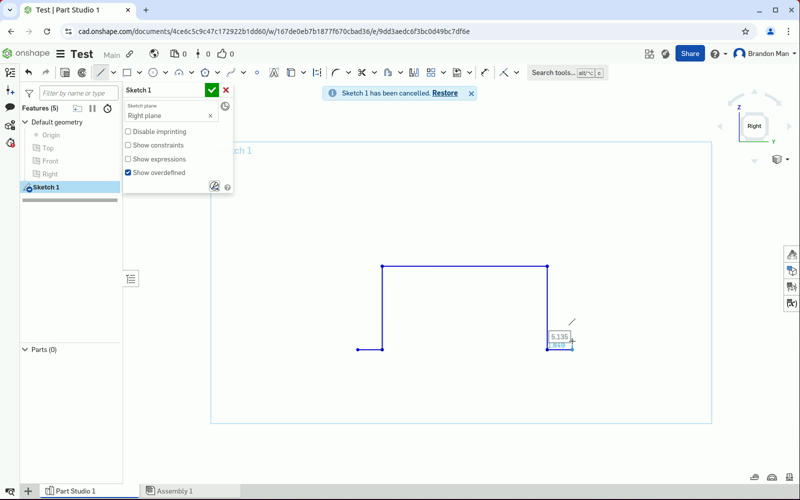
key_down(shift)
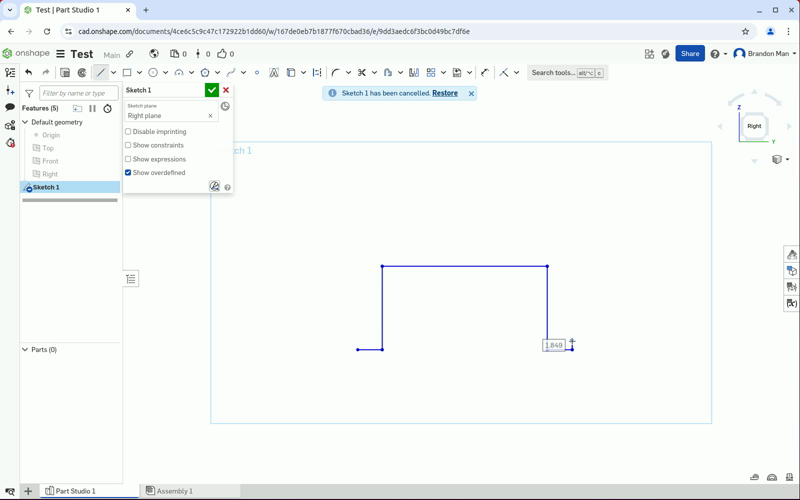
mouse_move(589, 340)
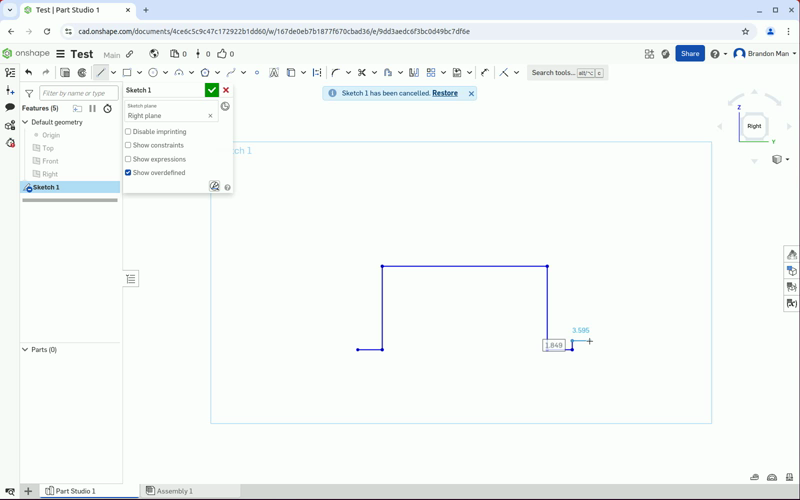
mouse_move(556, 340)
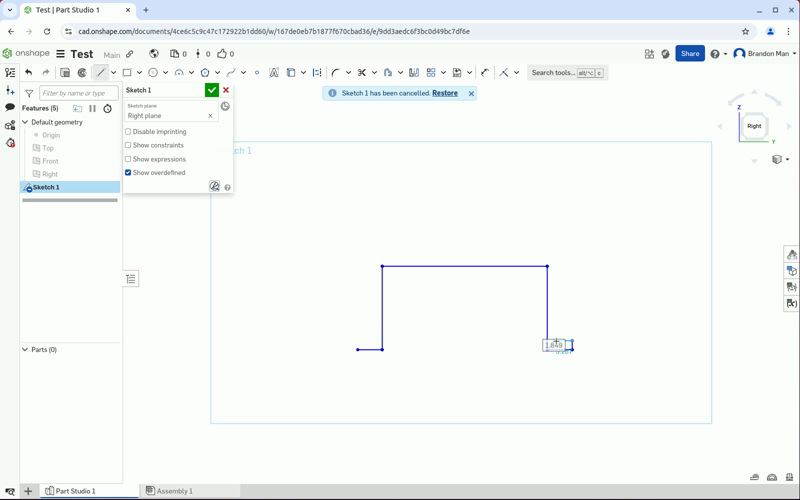
click(556, 340)
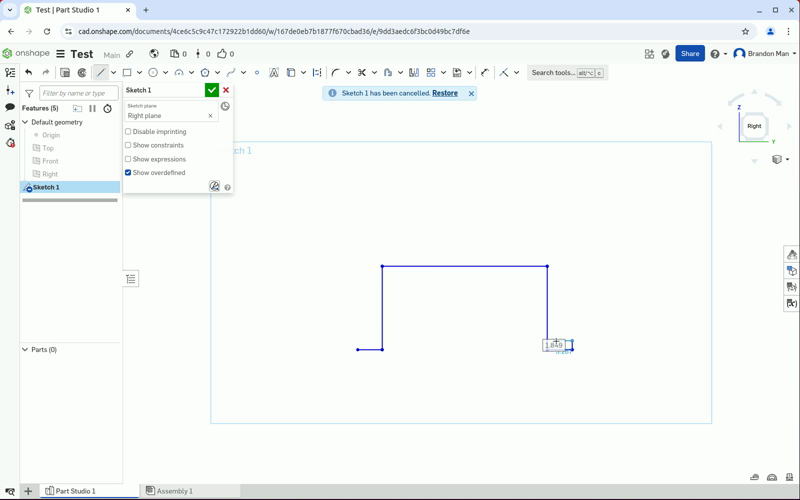
key_up(shift)
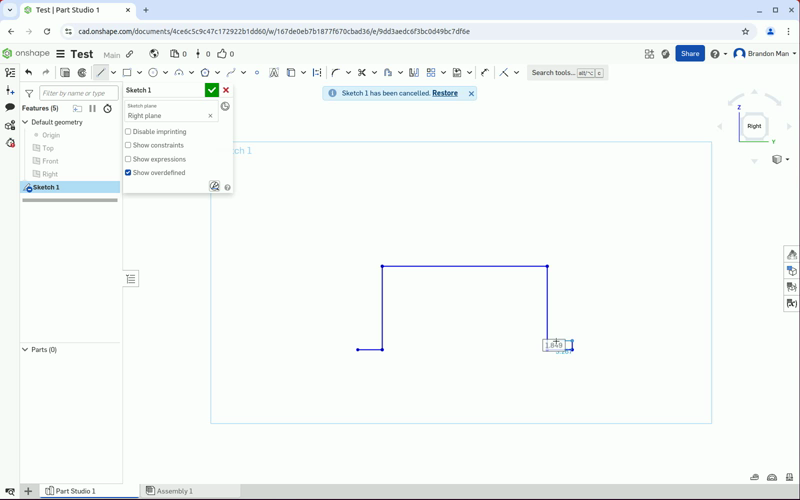
key_down(shift)
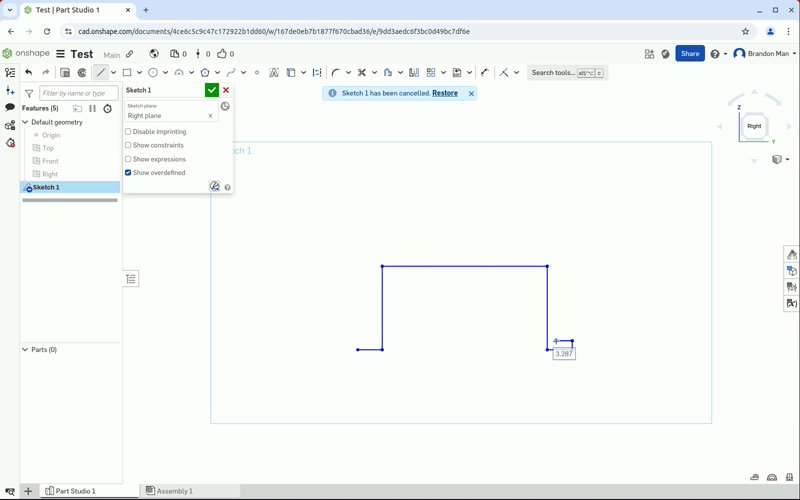
mouse_move(556, 259)
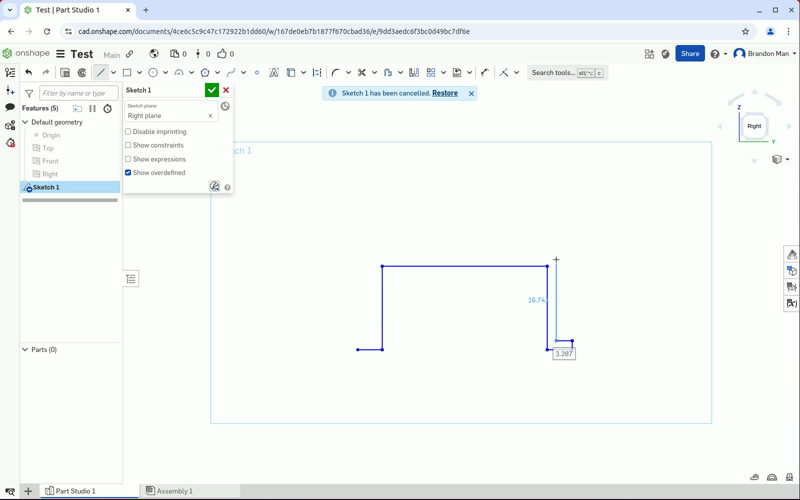
click(556, 259)
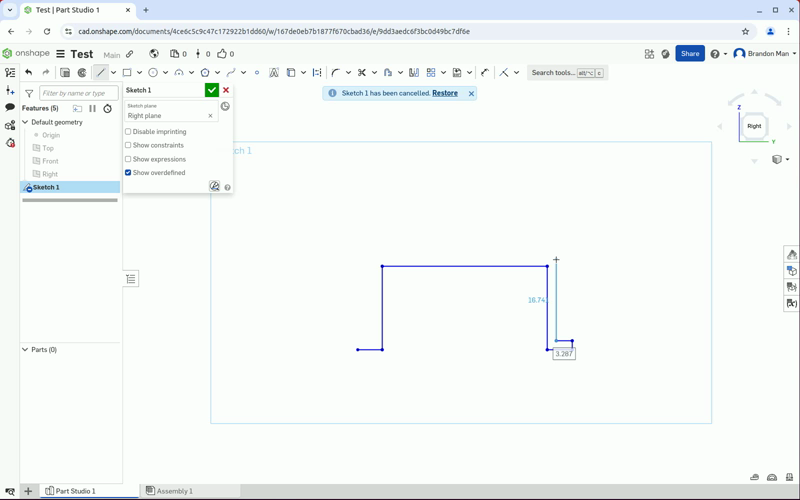
key_up(shift)
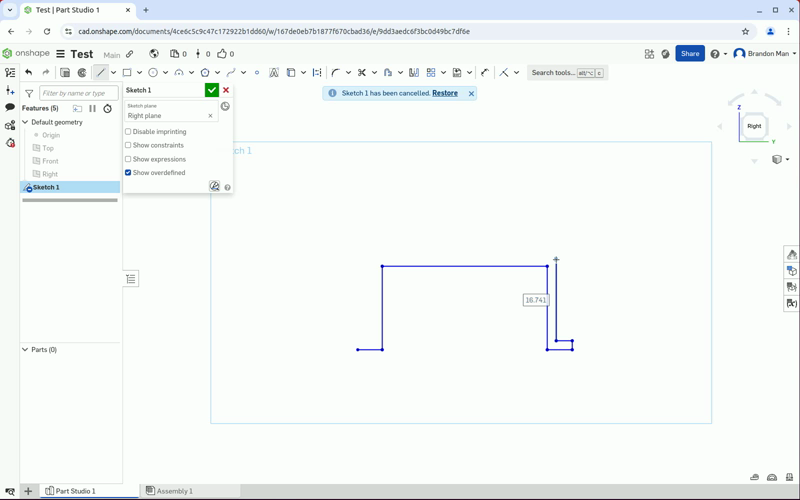
key_down(shift)
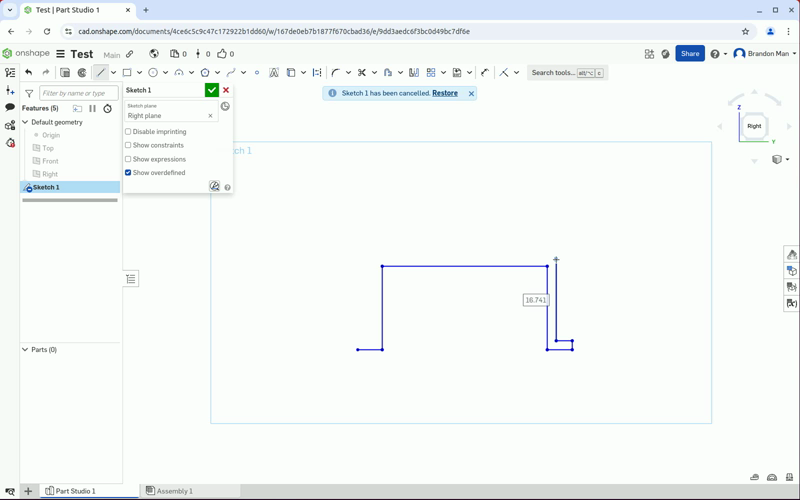
mouse_move(373, 259)
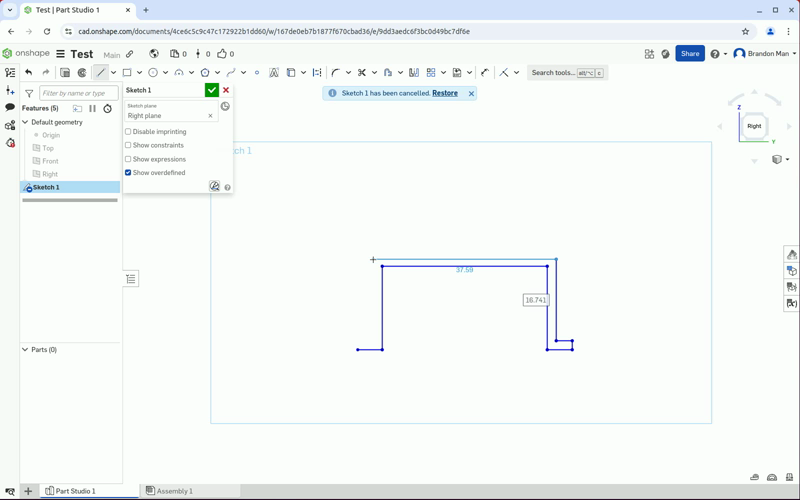
click(373, 259)
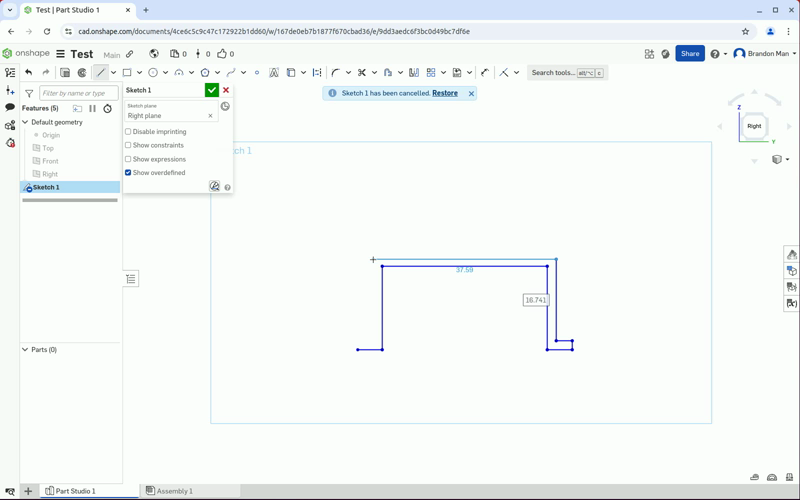
key_up(shift)
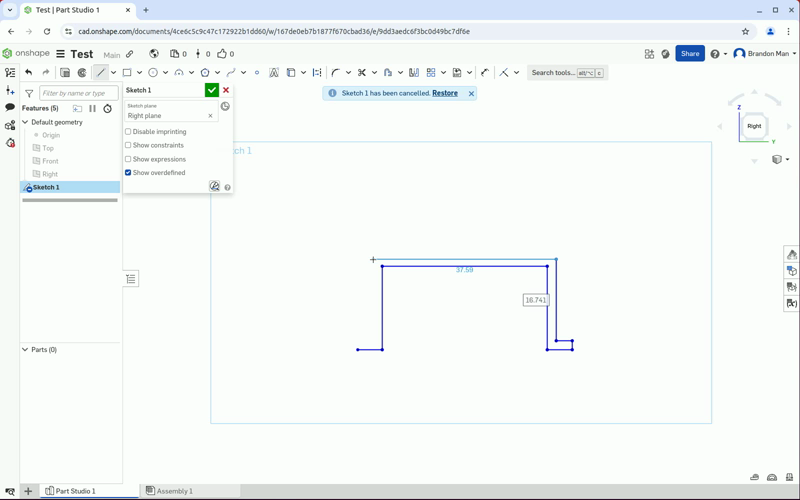
key_down(shift)
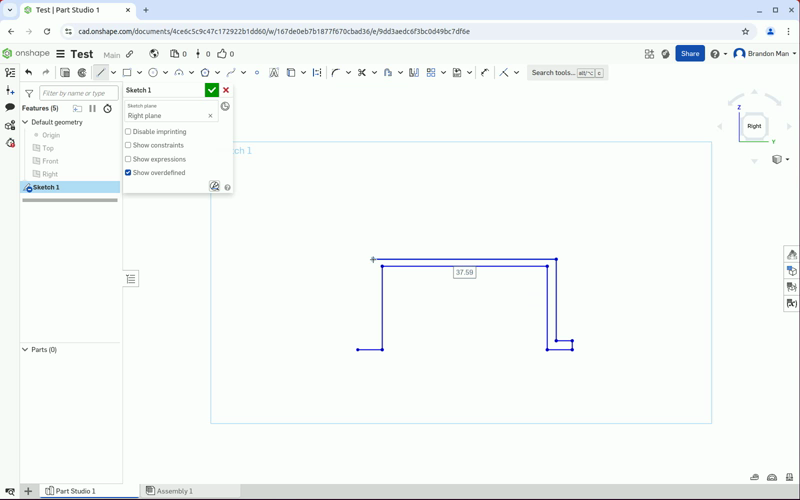
mouse_move(373, 340)
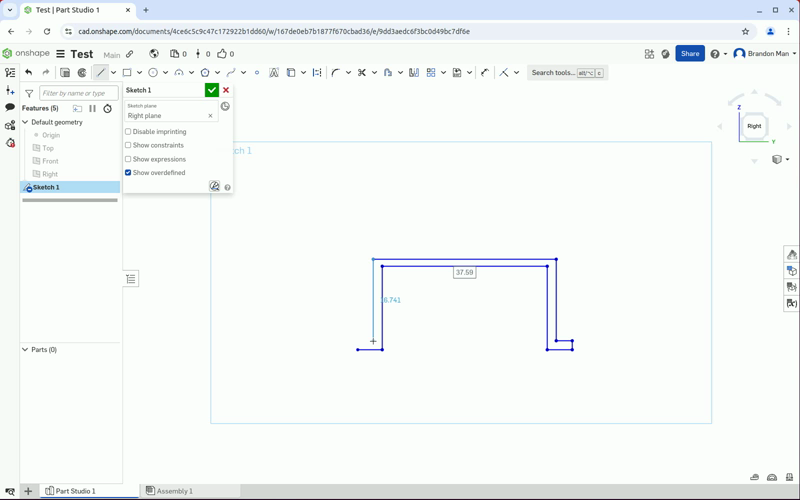
click(373, 340)
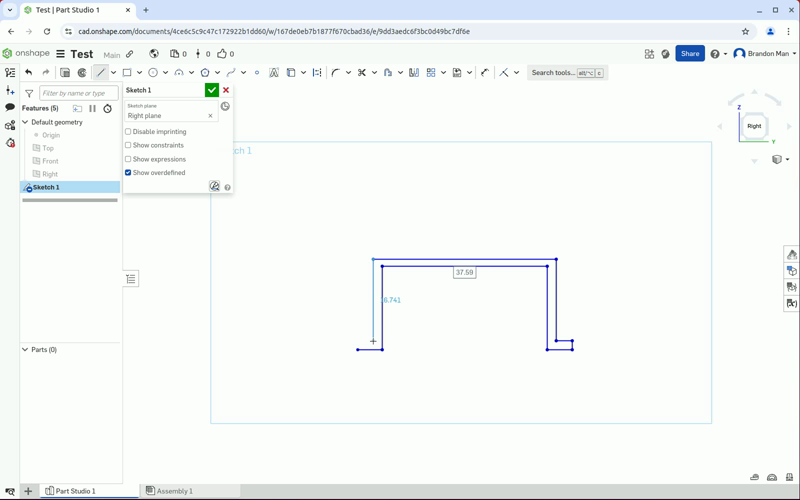
key_up(shift)
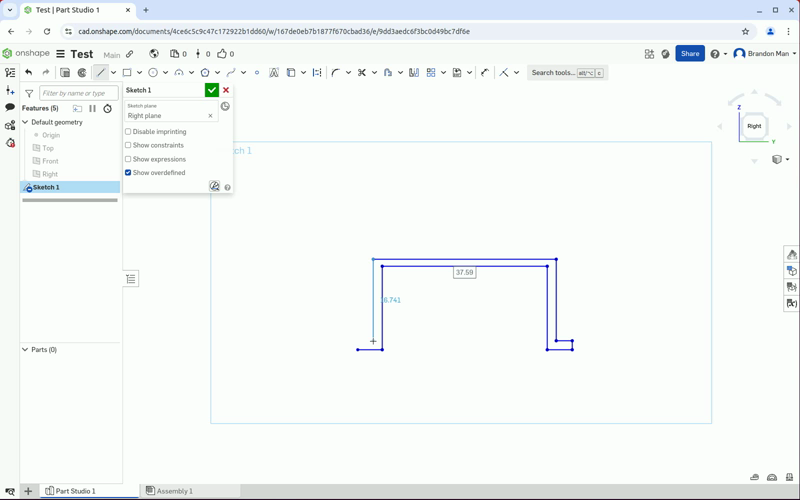
key_down(shift)
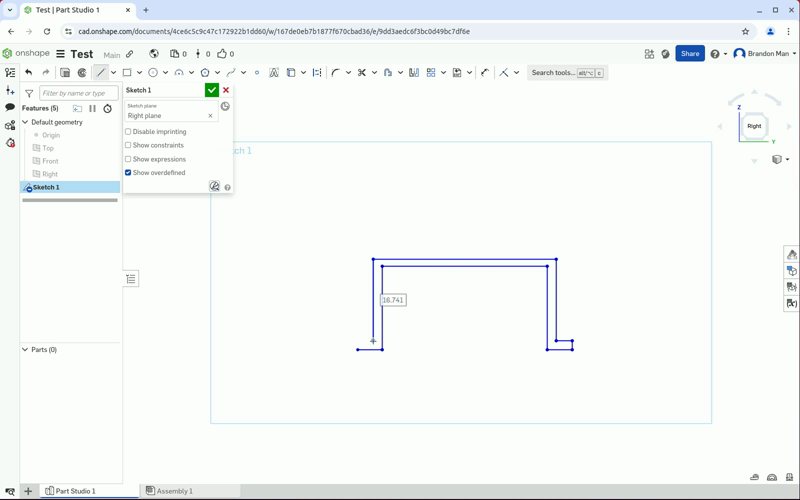
mouse_move(403, 340)
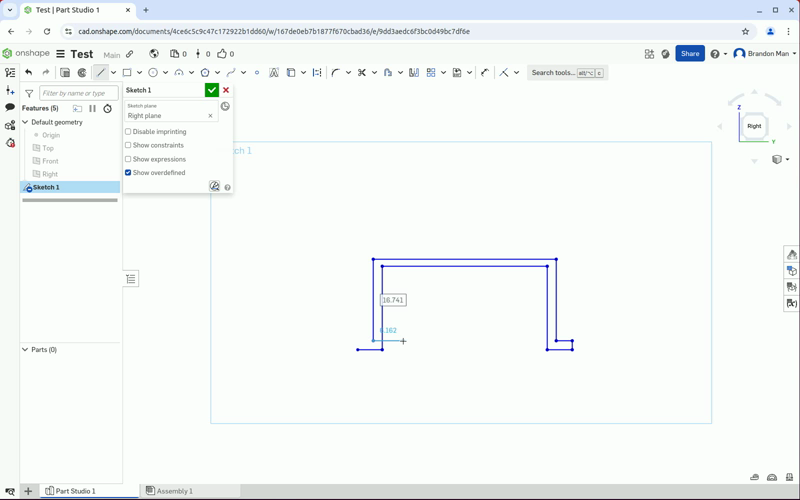
mouse_move(357, 340)
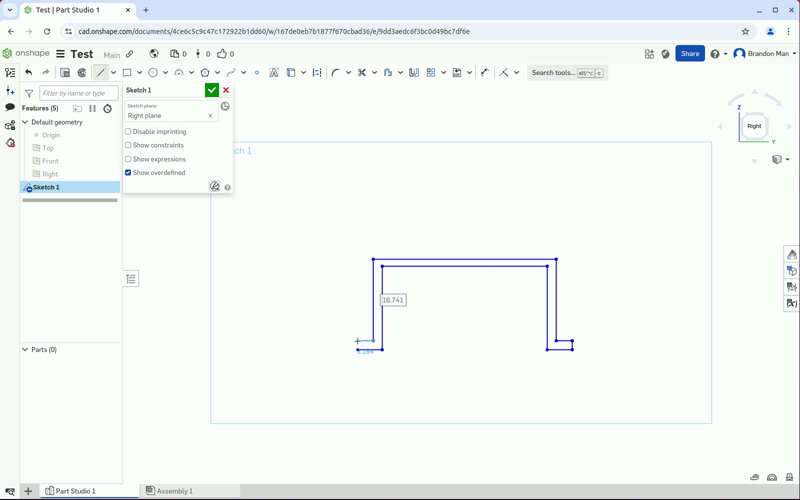
click(357, 340)
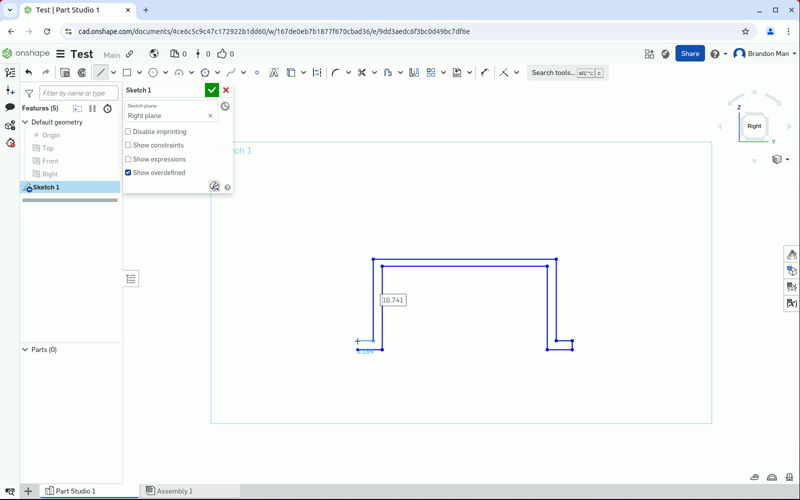
key_up(shift)
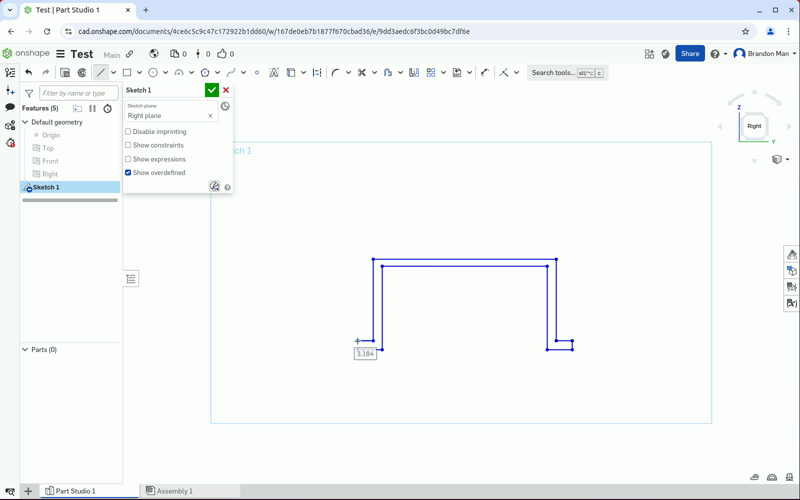
mouse_move(387, 340)
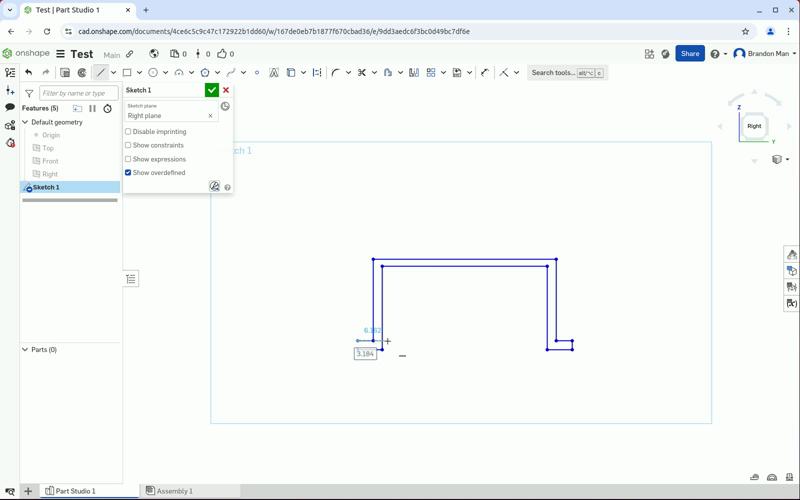
key_down(shift)
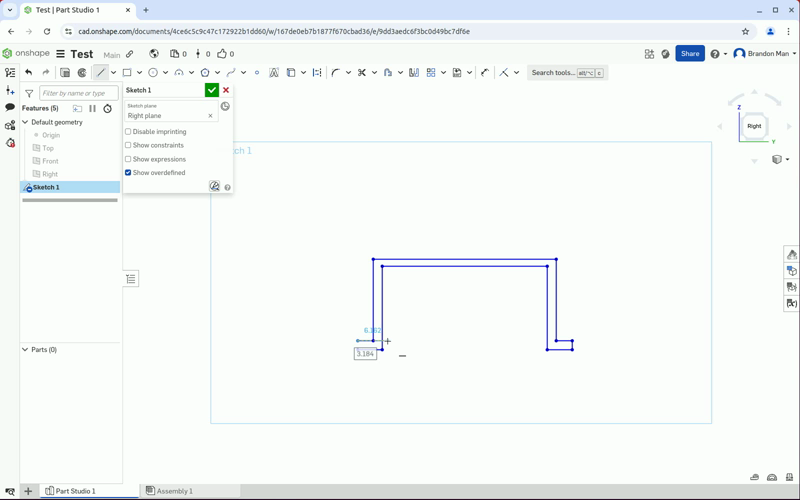
mouse_move(357, 349)
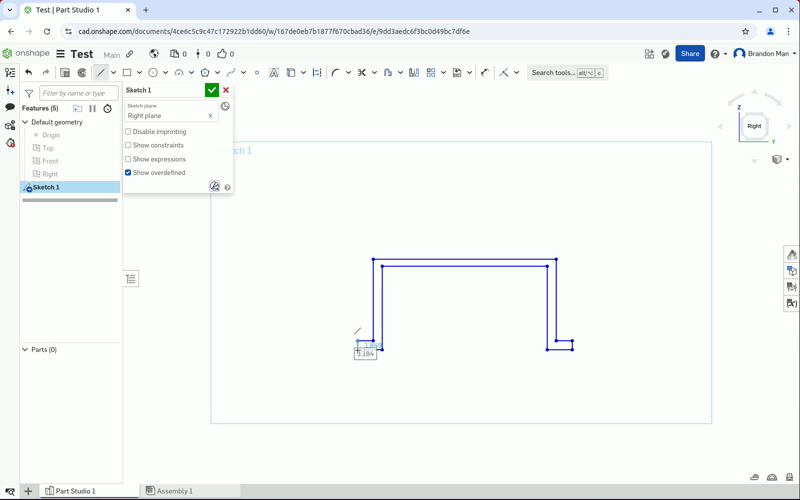
key_up(shift)
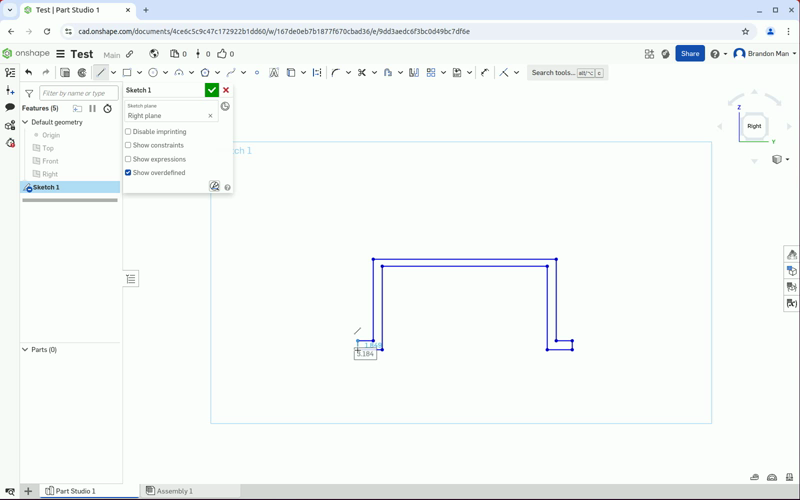
click(357, 349)
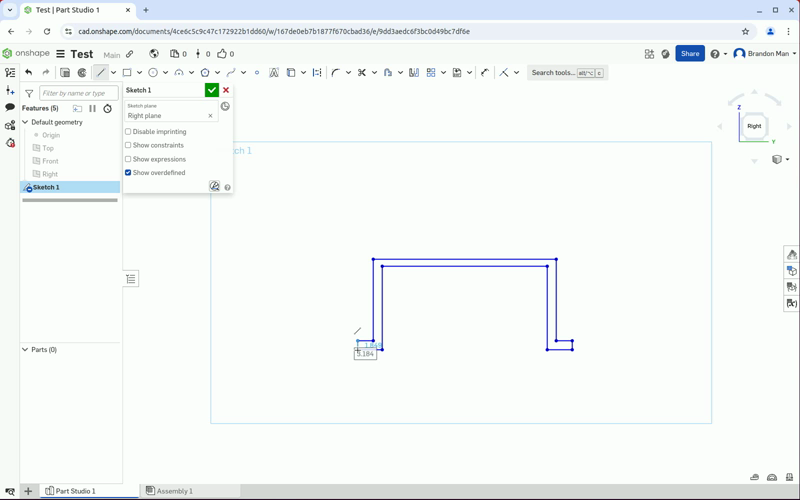
key(esc)
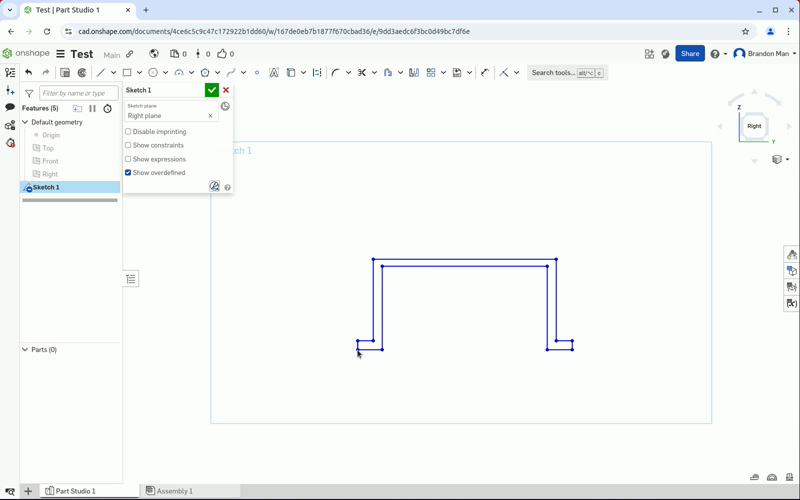
mouse_move(374, 342)
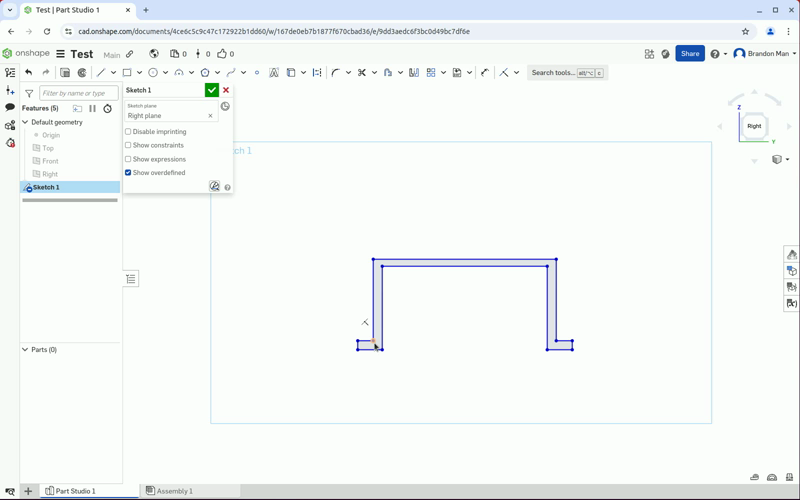
click(374, 342)
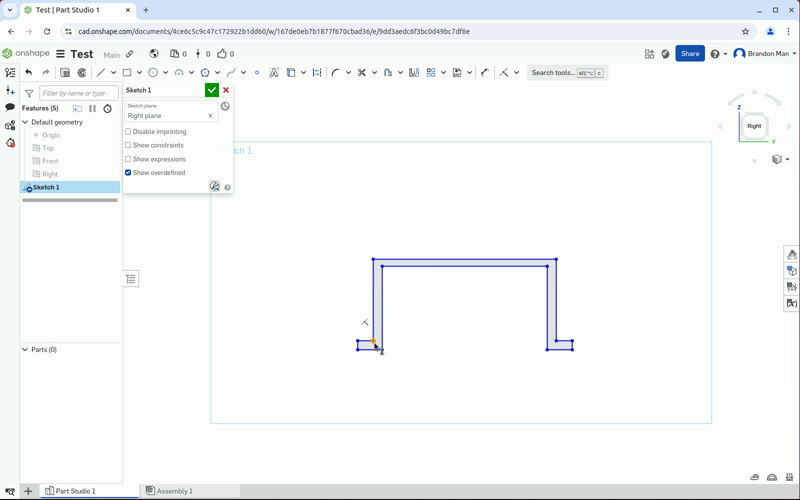
mouse_move(73, 352)
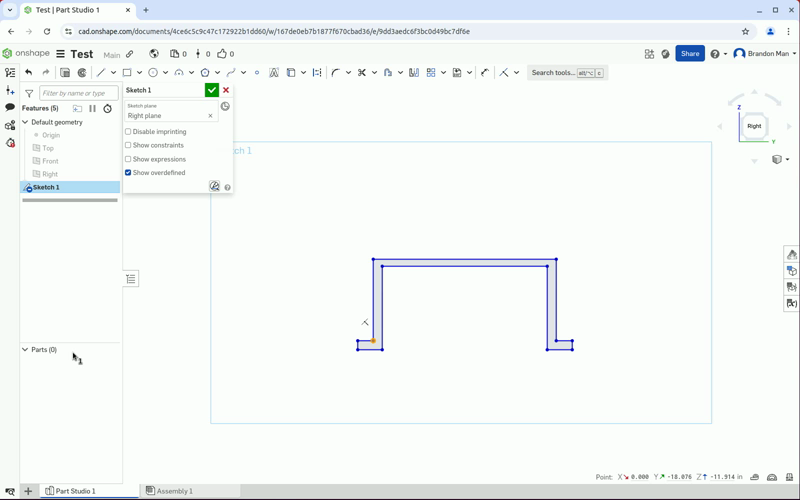
key(shift+y)
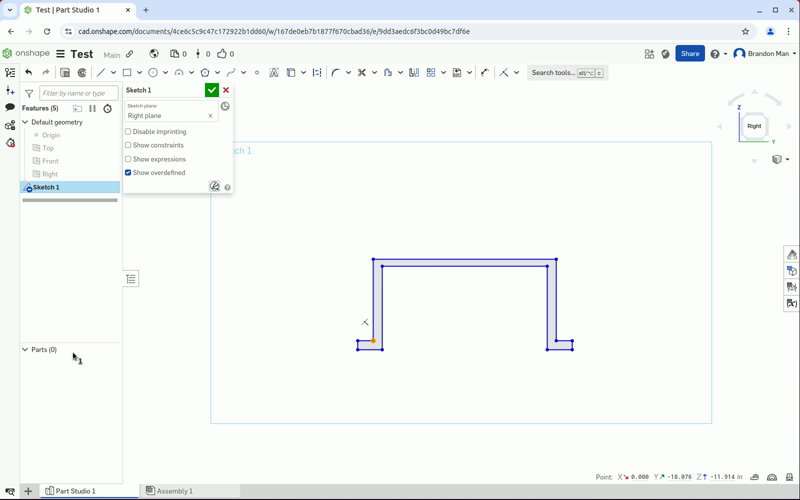
key(shift+e)
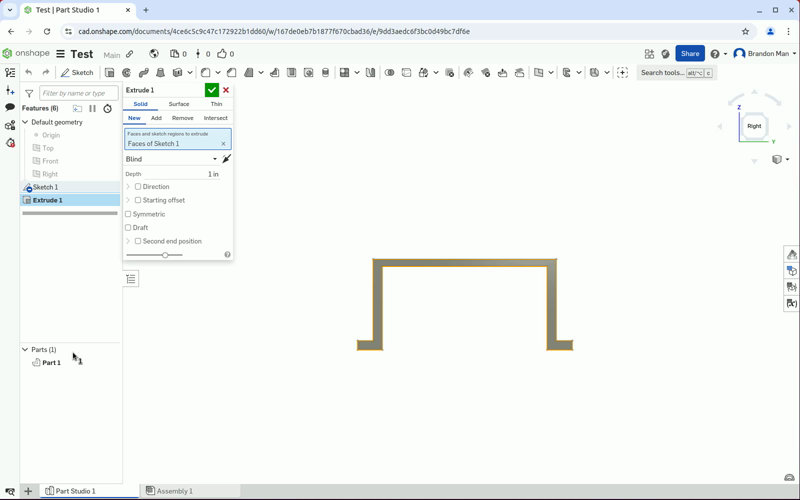
mouse_move(143, 106)
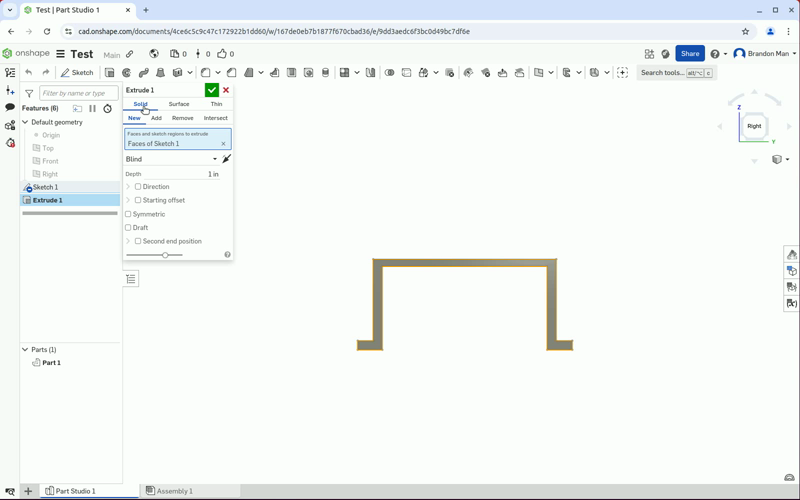
click(143, 106)
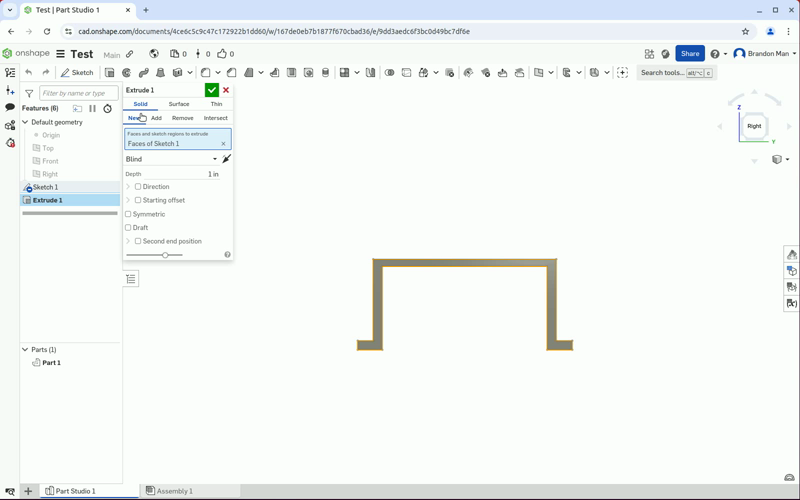
mouse_move(137, 120)
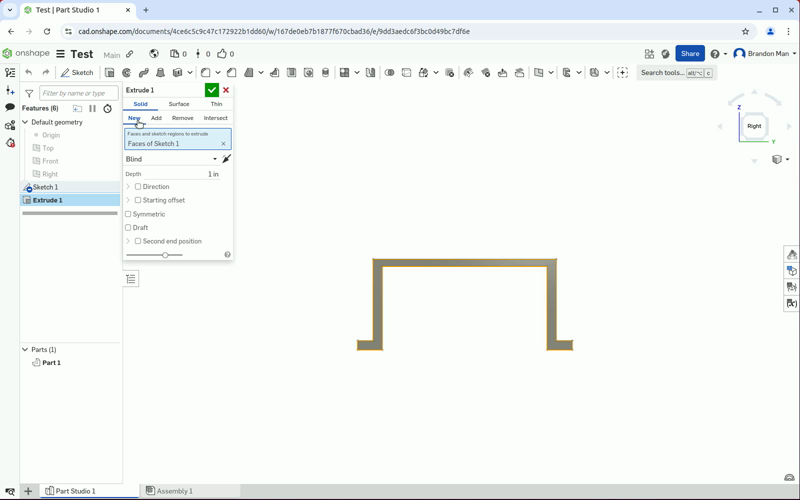
click(137, 120)
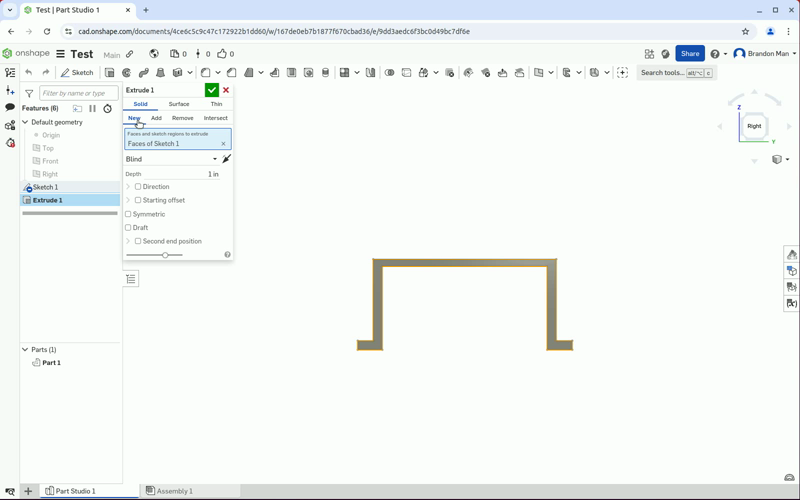
key(tab, 4)
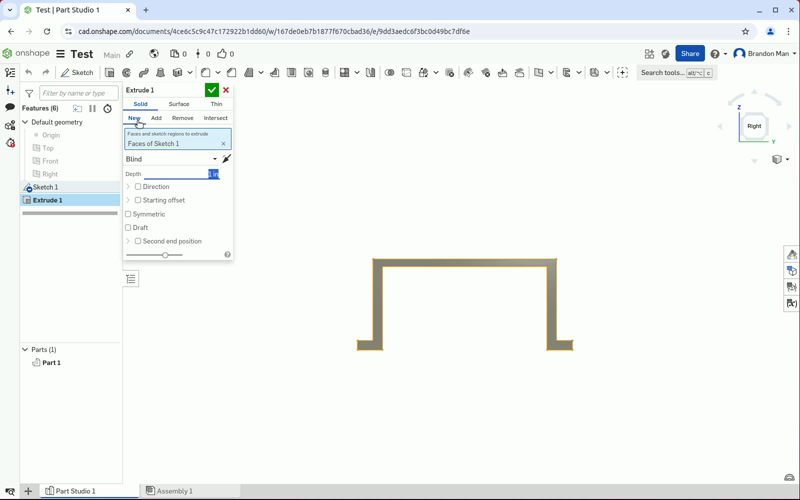
text(4.333)
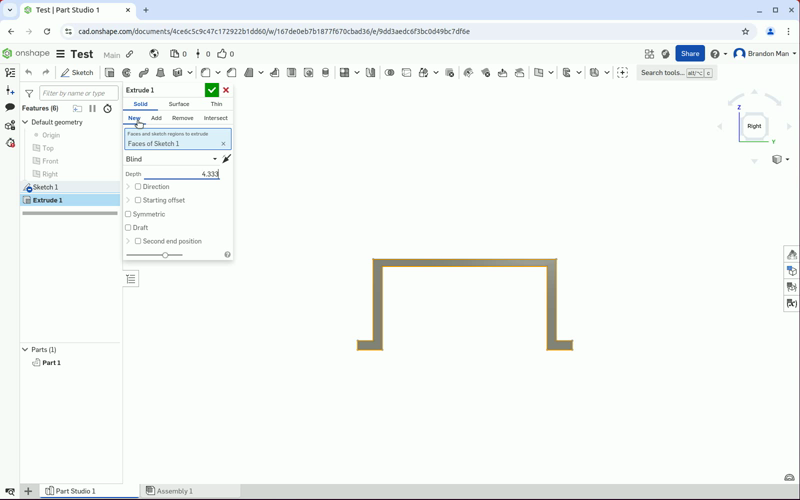
key(enter)
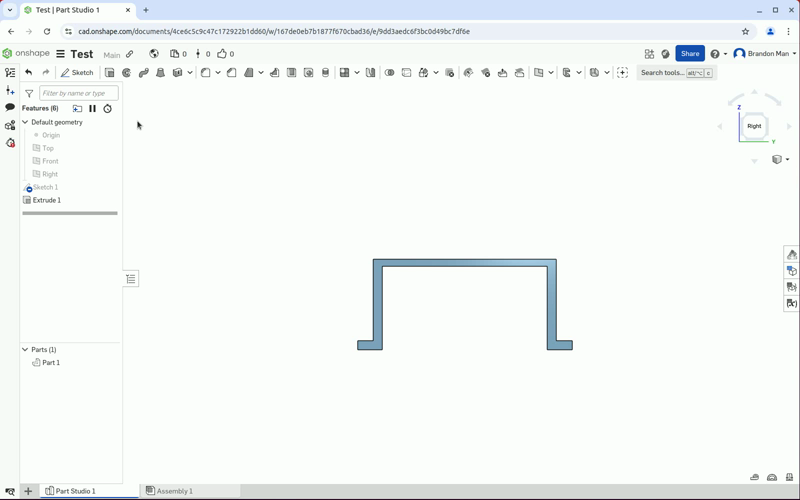
key(shift+h)
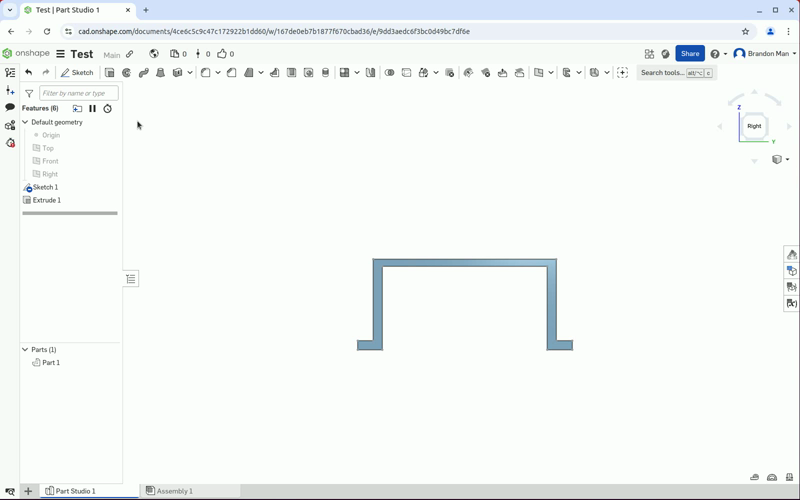
key(shift+h)
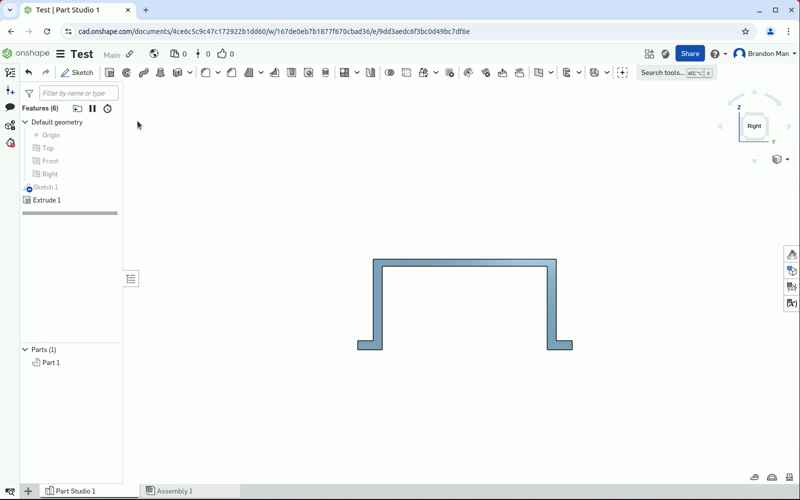
mouse_move(73, 189)
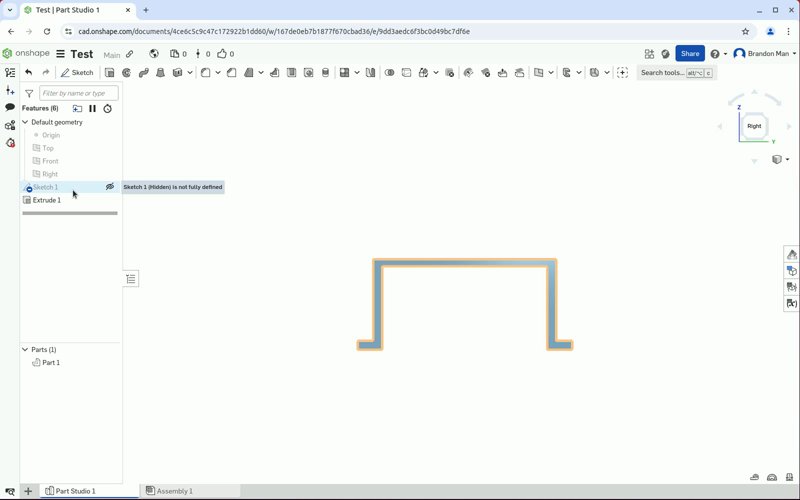
click(73, 189)
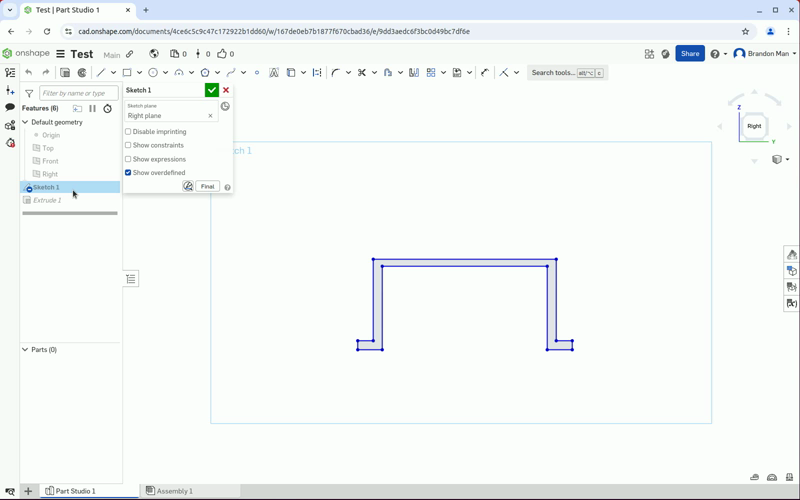
mouse_move(229, 92)
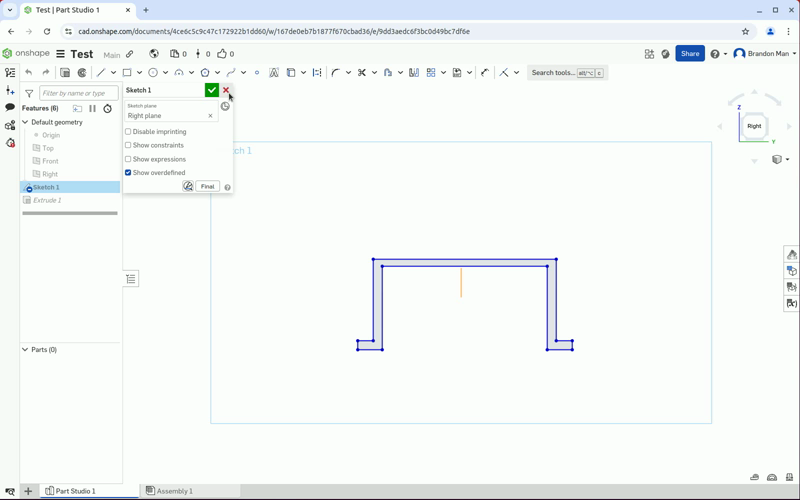
click(229, 92)
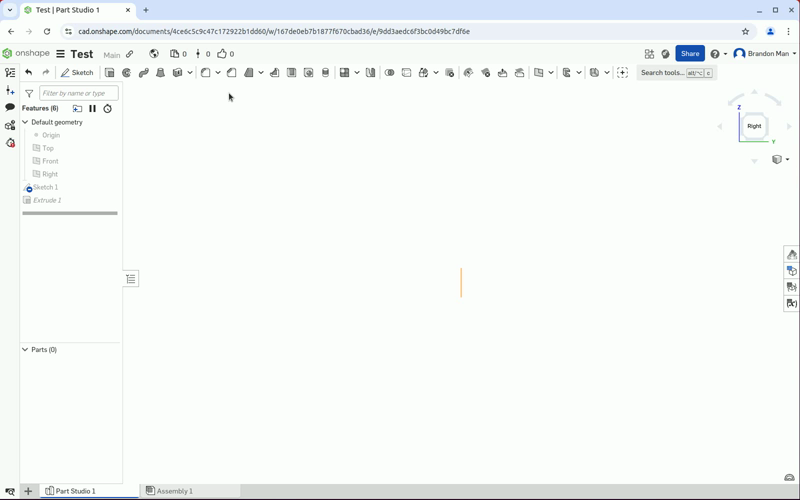
mouse_move(73, 352)
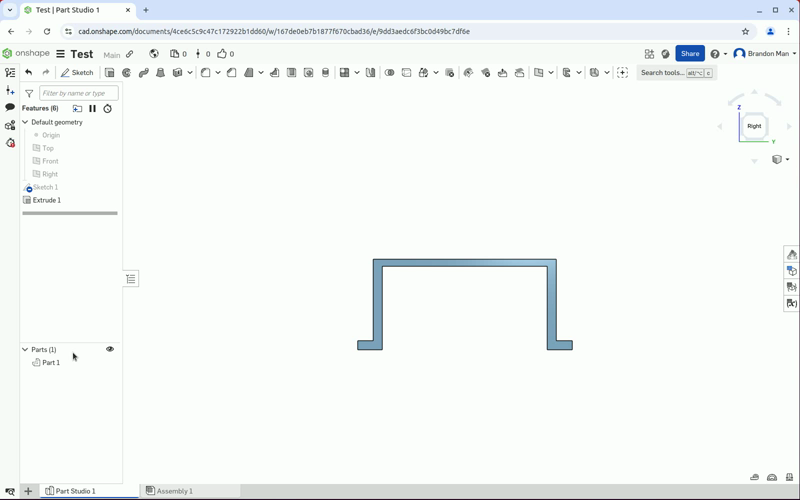
key(y)
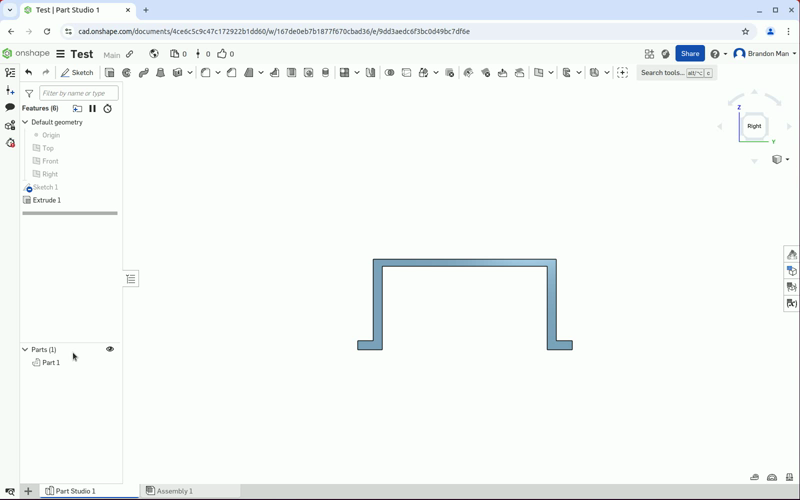
key(shift+p)
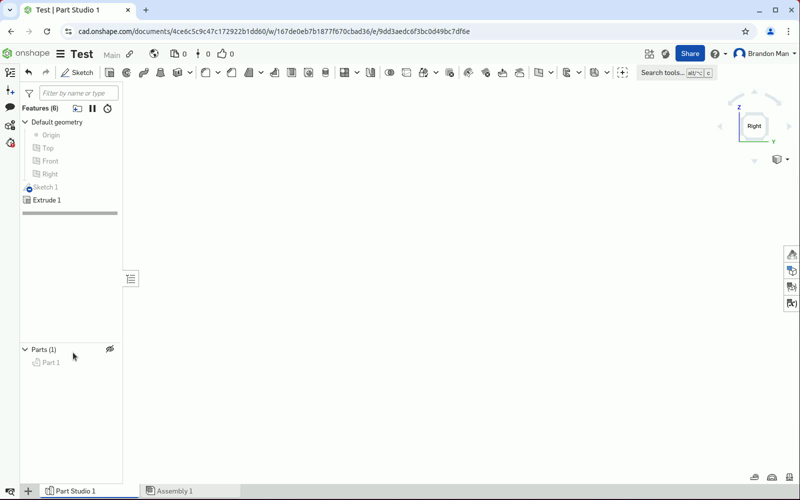
key(space)
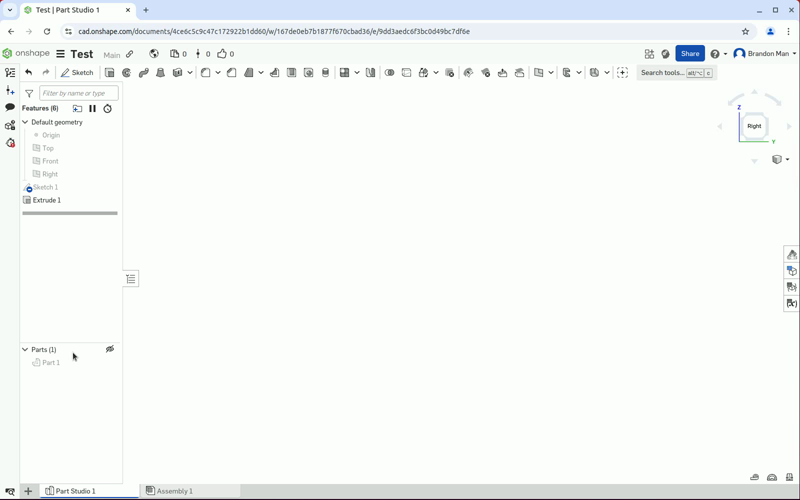
key_down(shift)
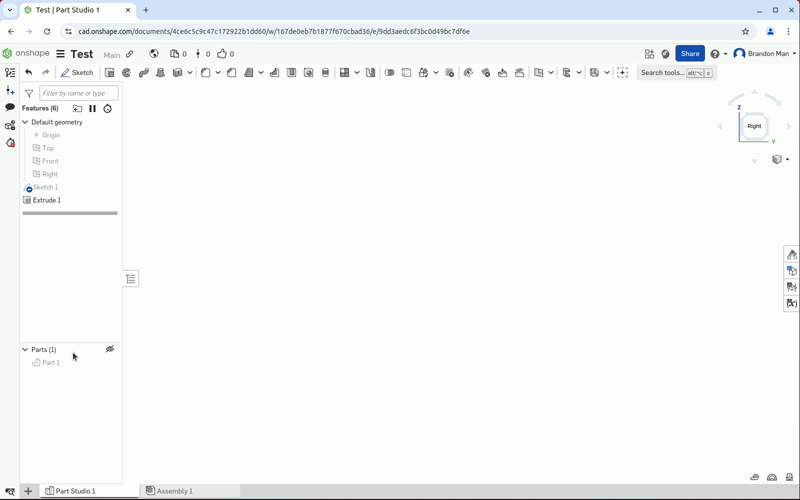
key(right)
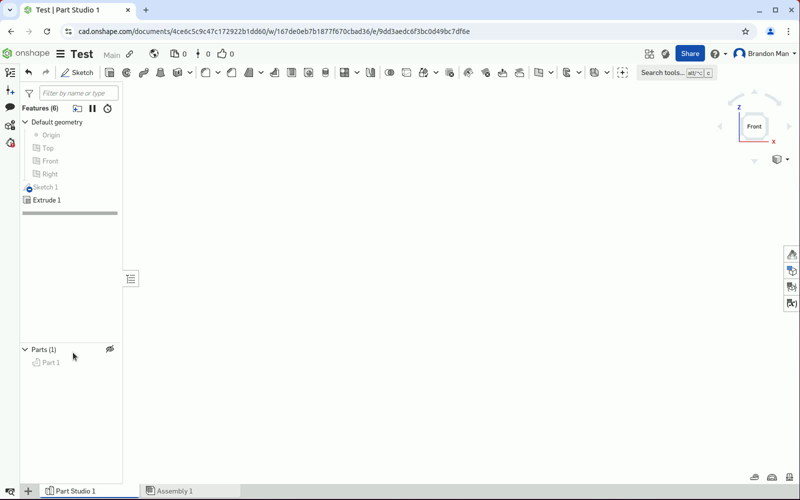
key_up(shift)
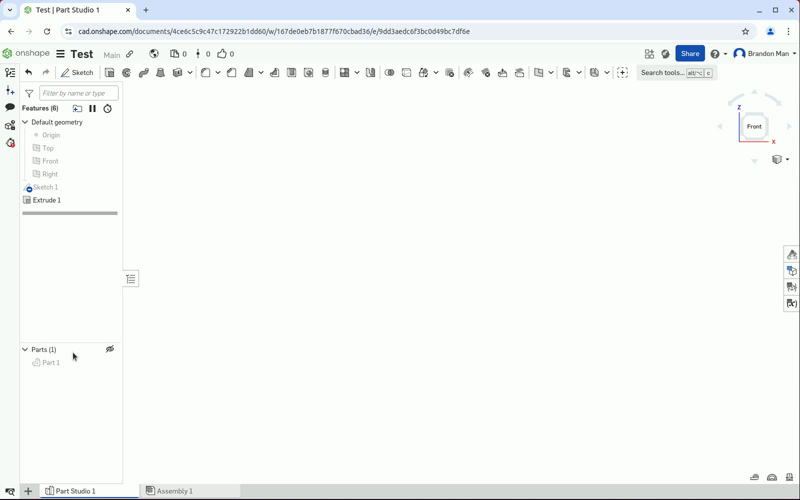
key(space)
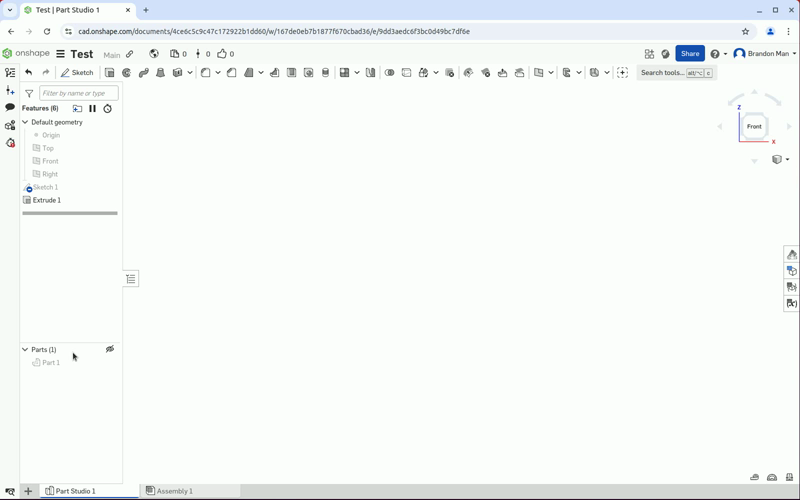
key_down(shift)
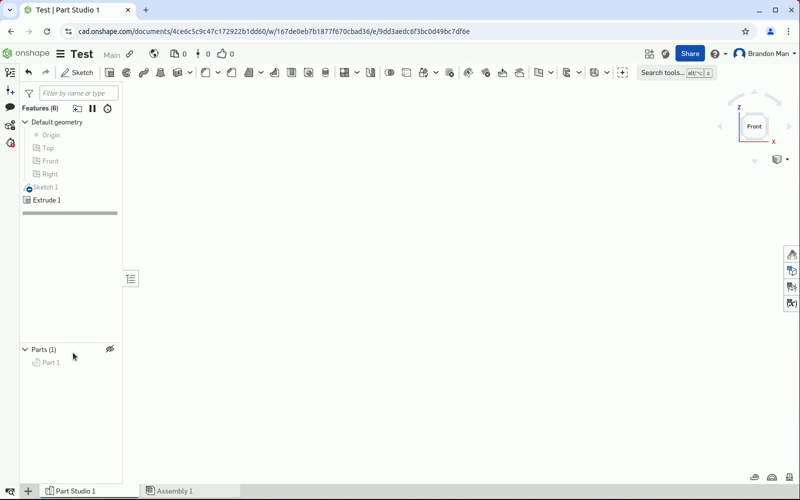
key(down)
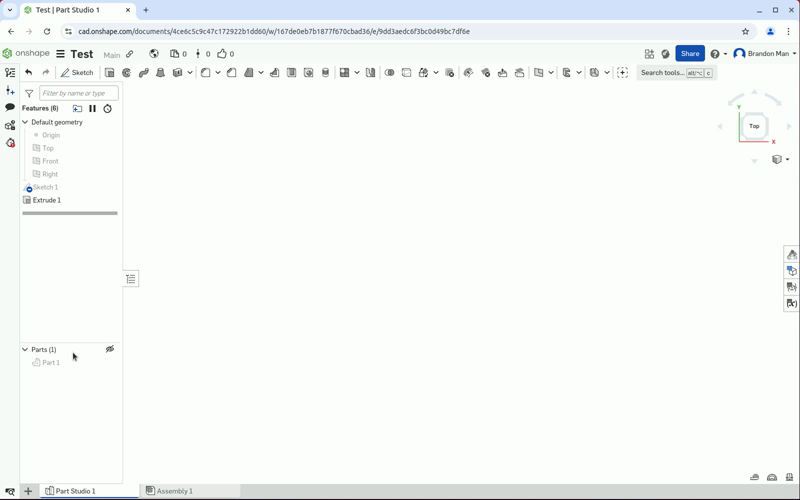
key_up(shift)
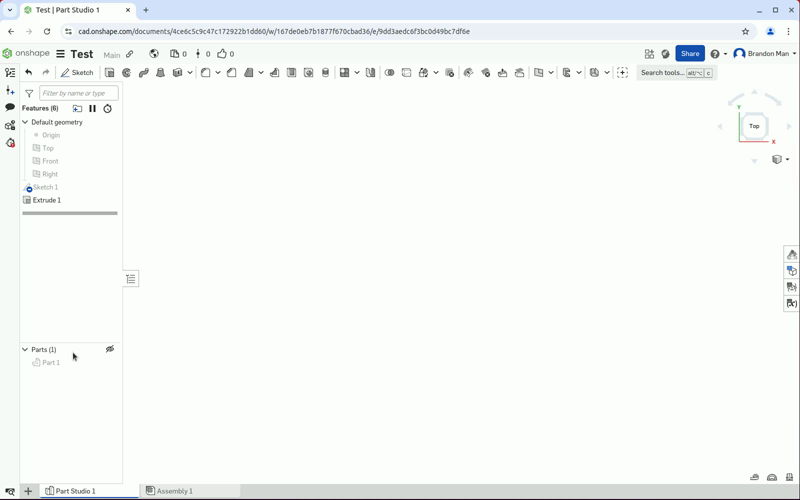
mouse_move(73, 352)
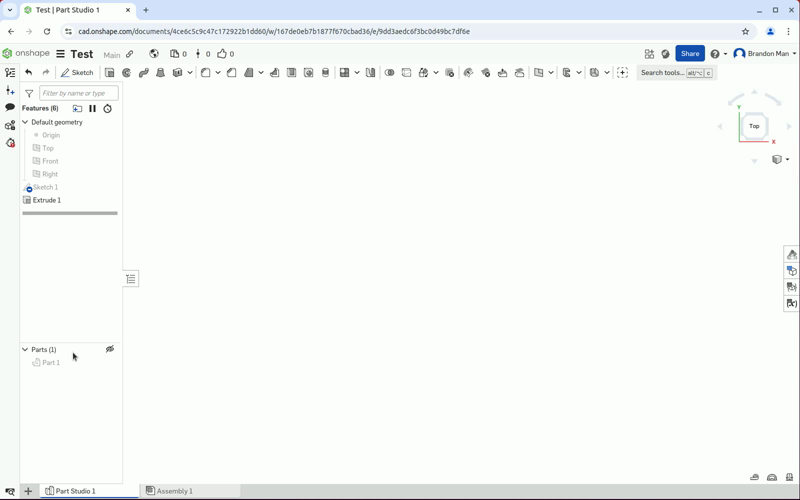
key(shift+y)
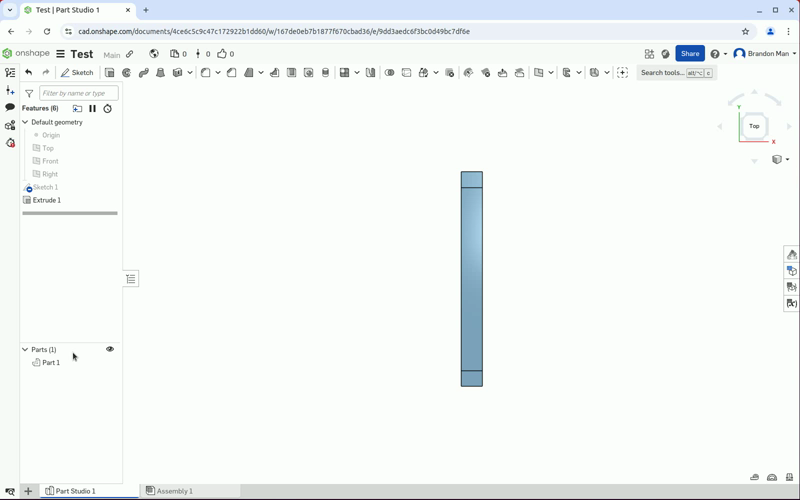
mouse_move(541, 75)
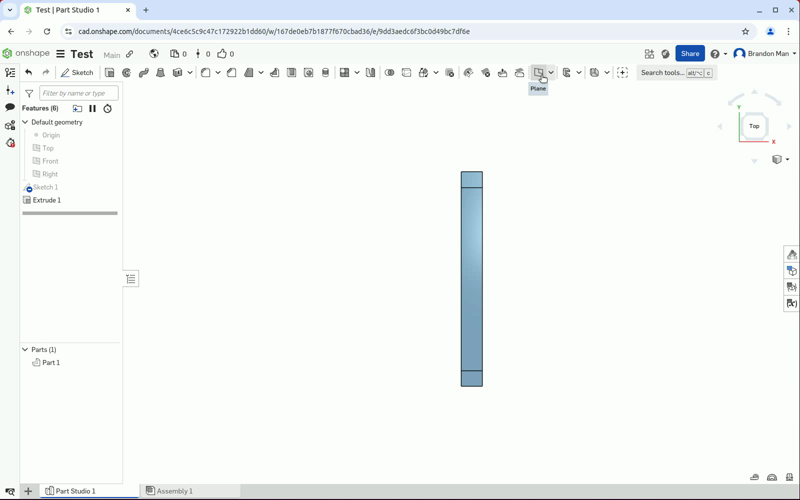
click(541, 75)
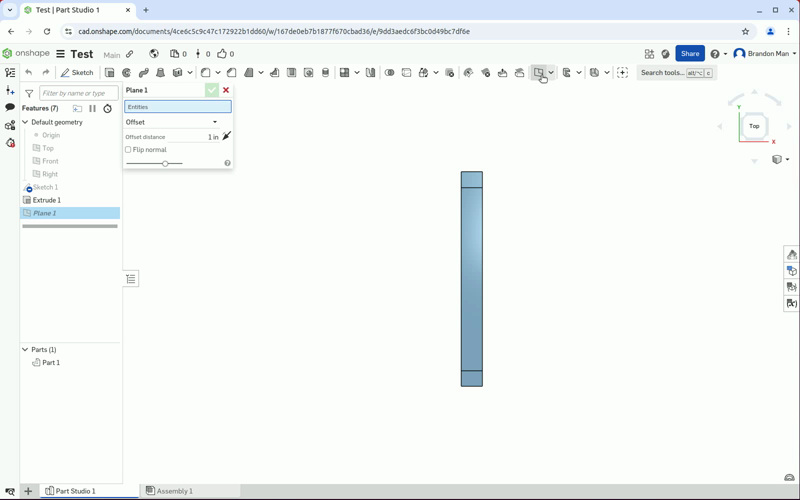
mouse_move(73, 150)
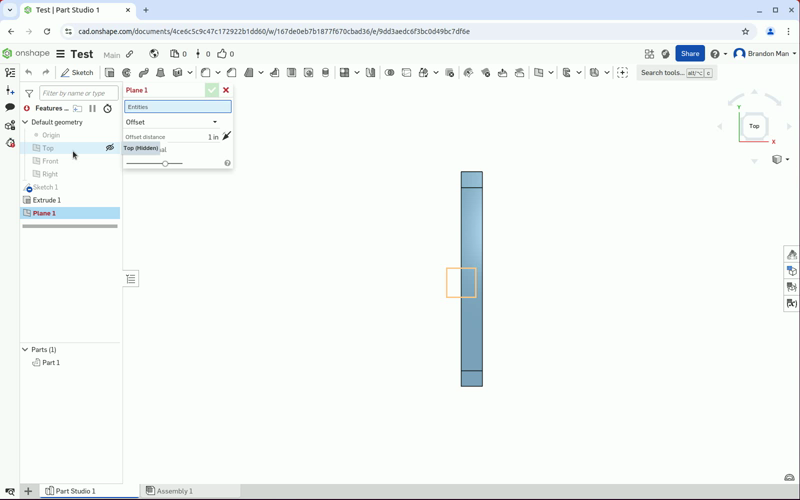
click(73, 150)
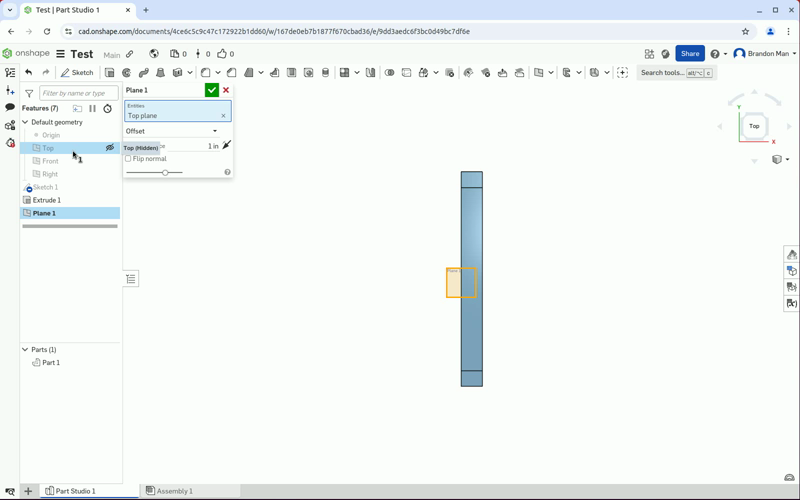
key(tab, 2)
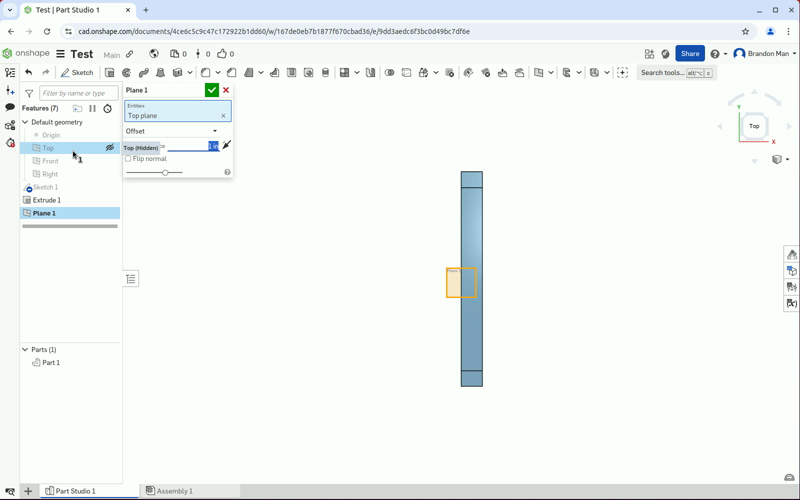
text(11.801)
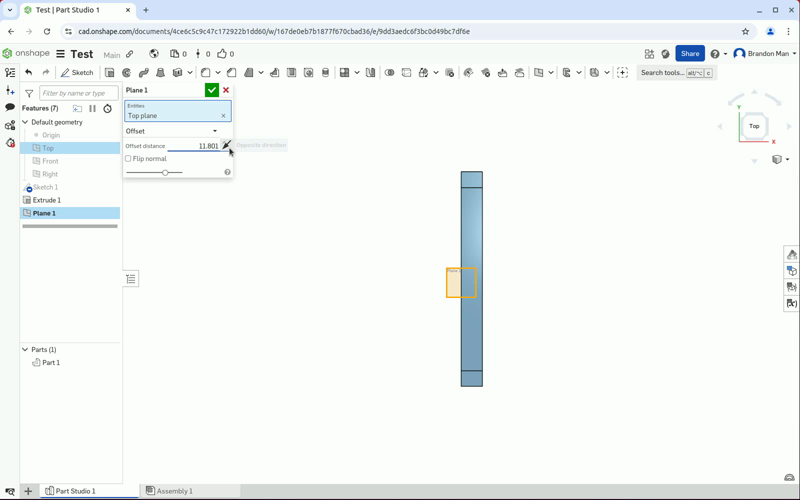
mouse_move(229, 147)
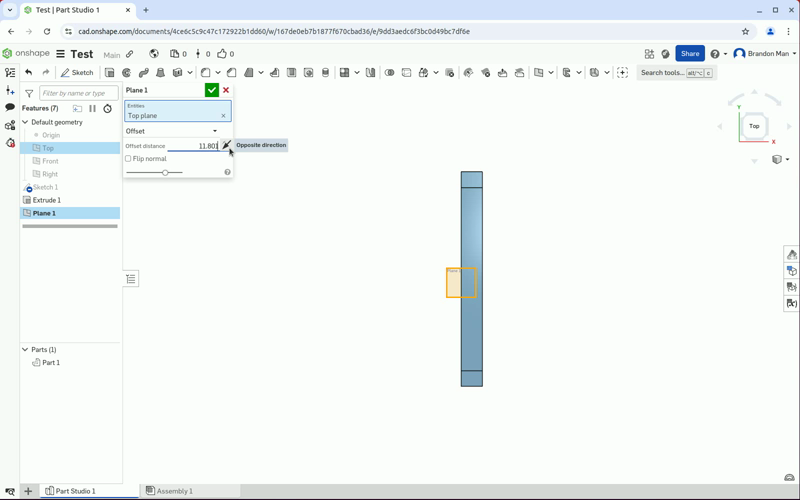
click(229, 147)
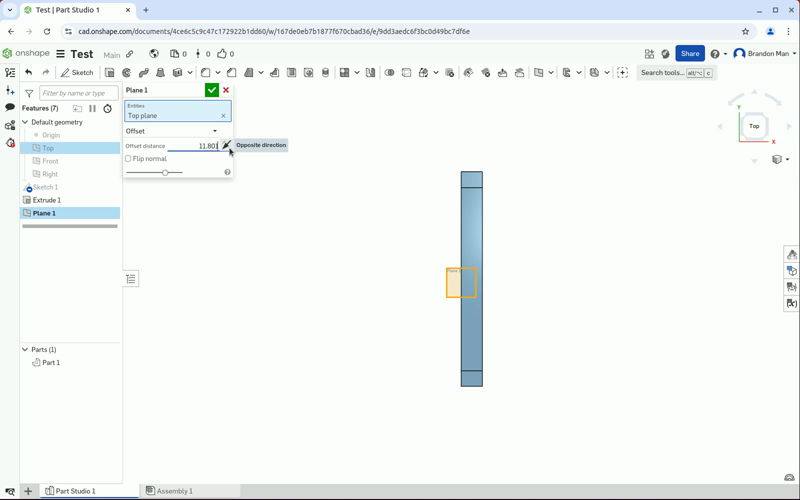
key(enter, 2)
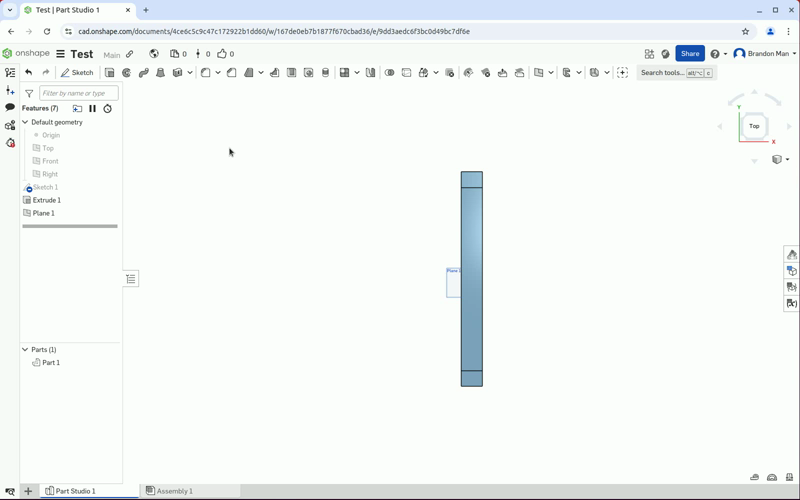
key(shift+s)
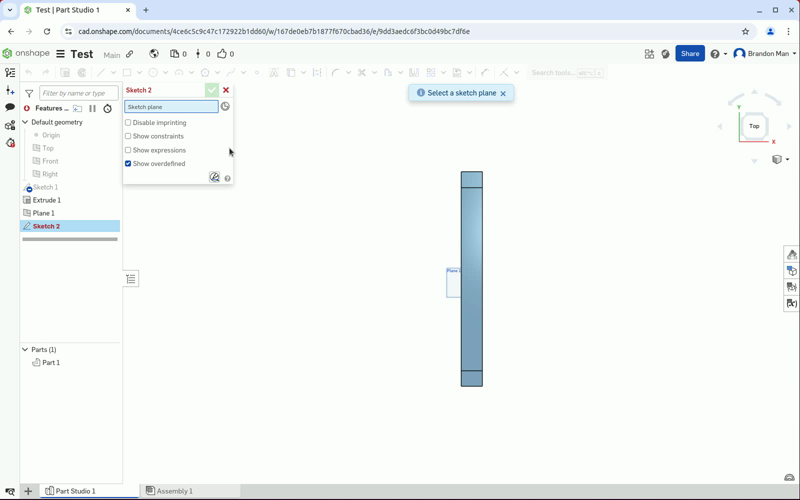
mouse_move(73, 215)
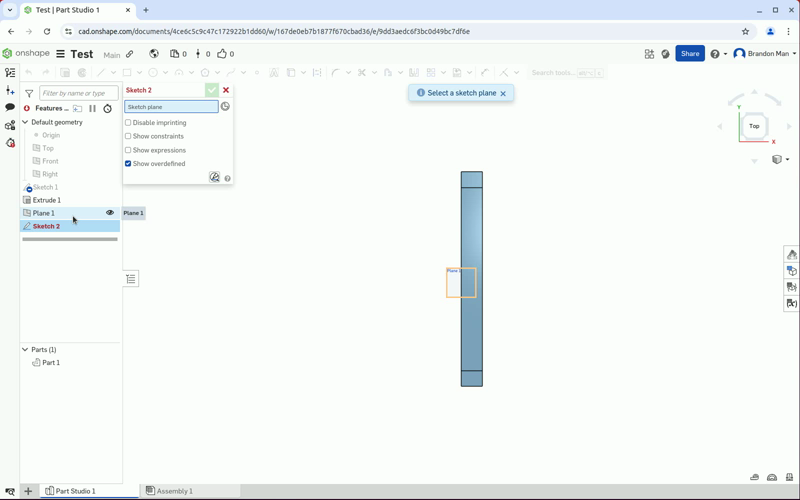
click(73, 215)
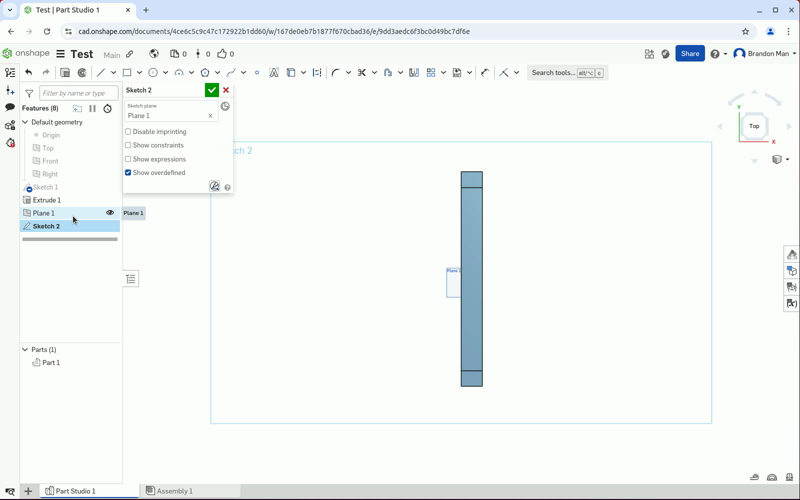
mouse_move(73, 352)
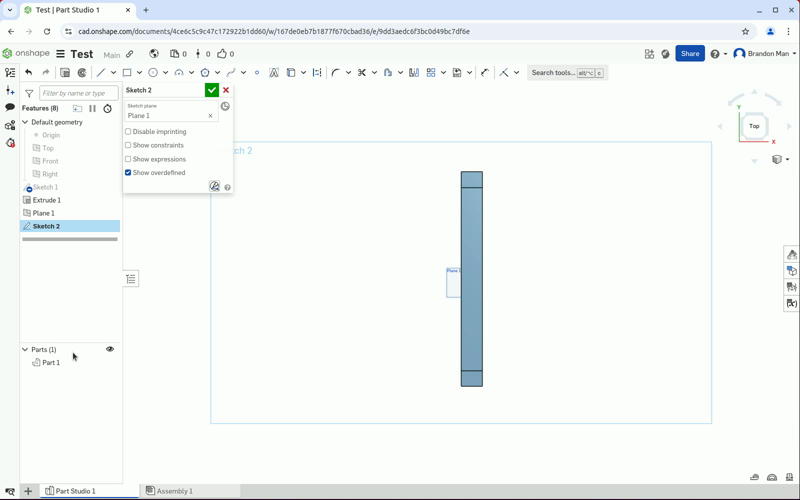
key(y)
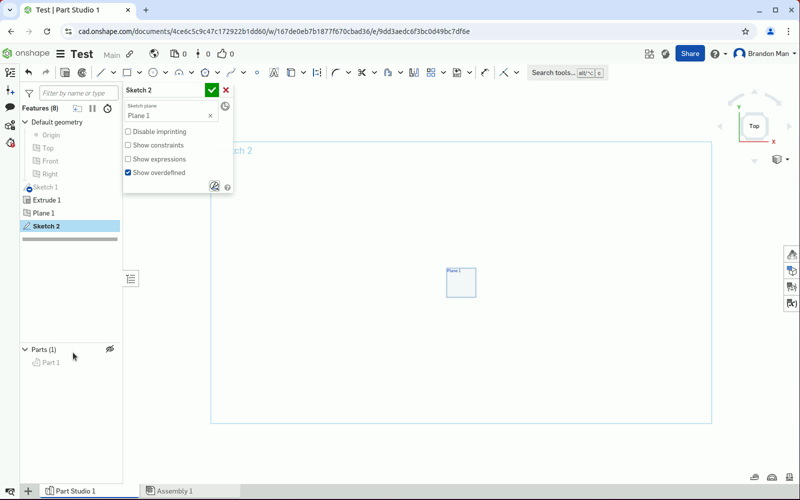
key(c)
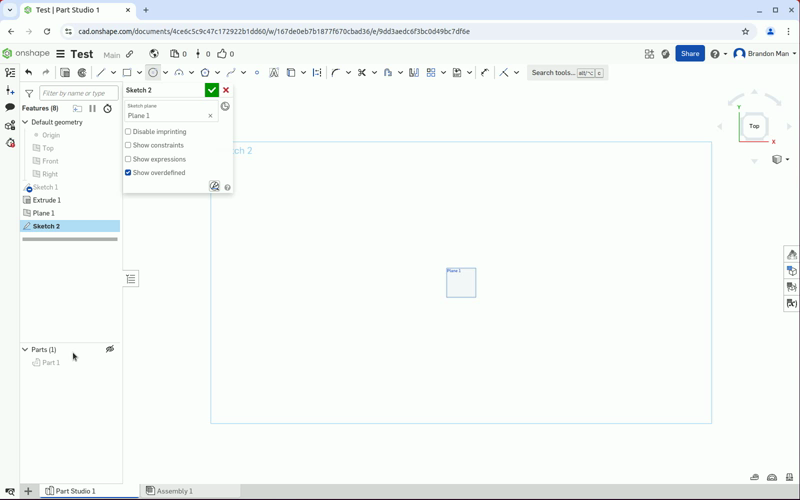
key_down(shift)
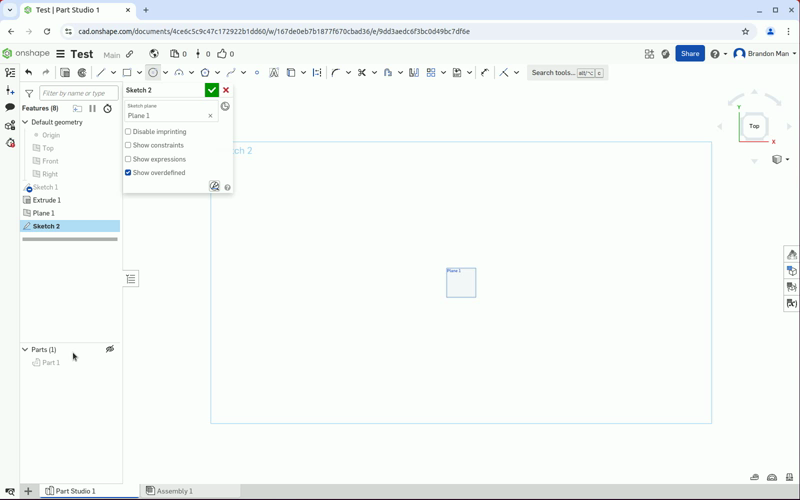
mouse_move(471, 178)
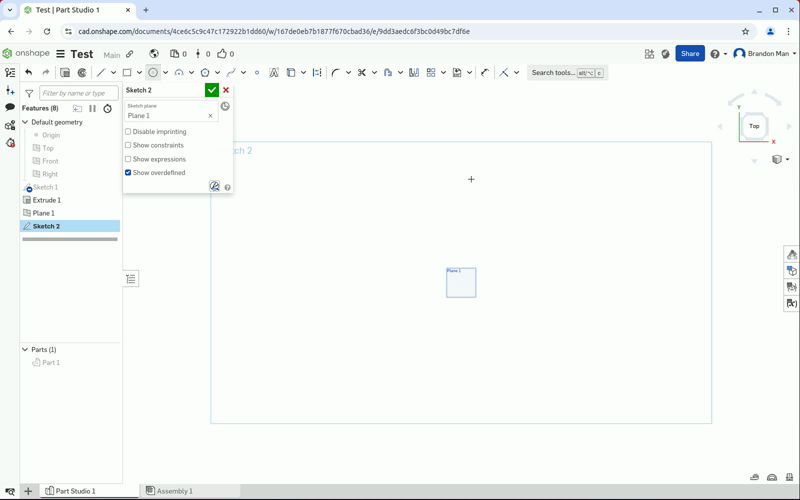
click(471, 178)
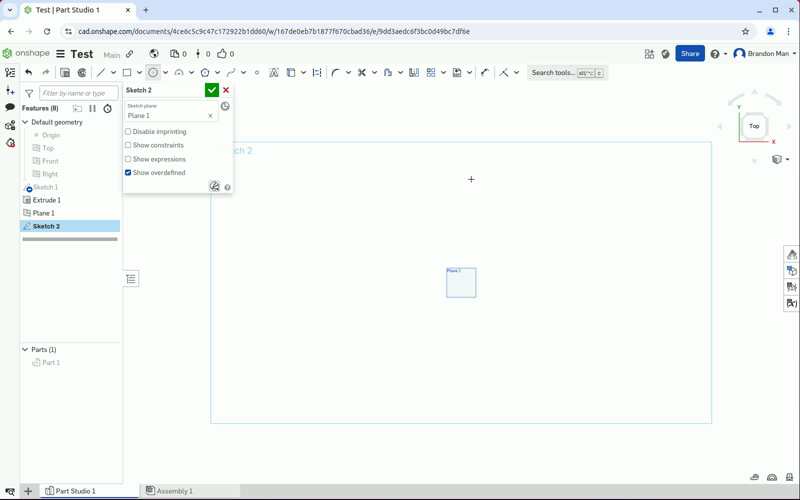
key_up(shift)
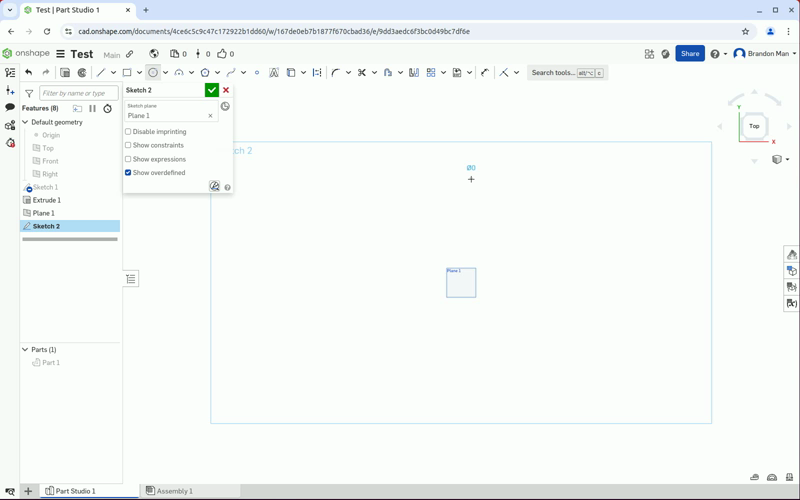
mouse_move(476, 178)
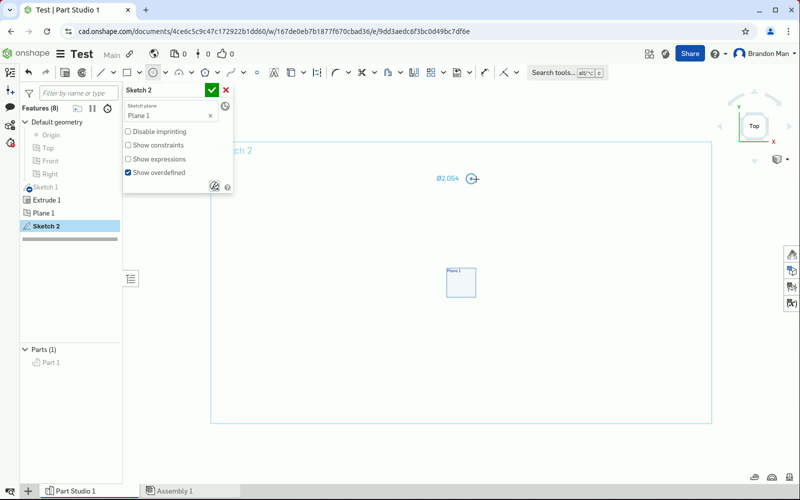
click(476, 178)
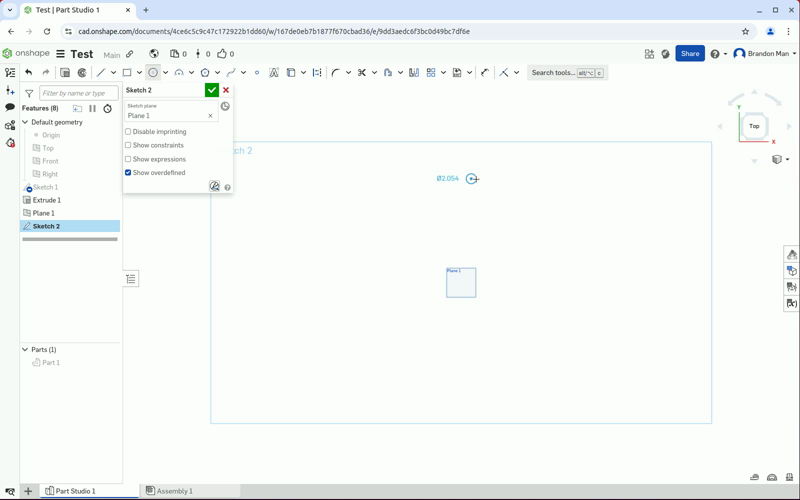
key(esc)
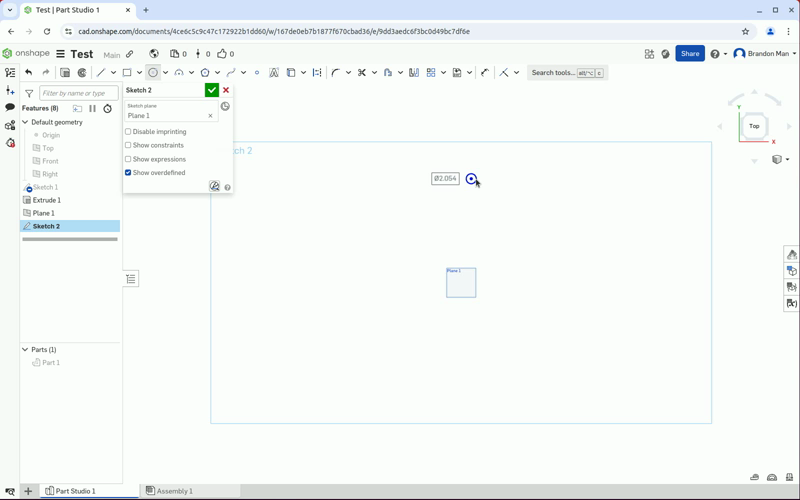
mouse_move(472, 182)
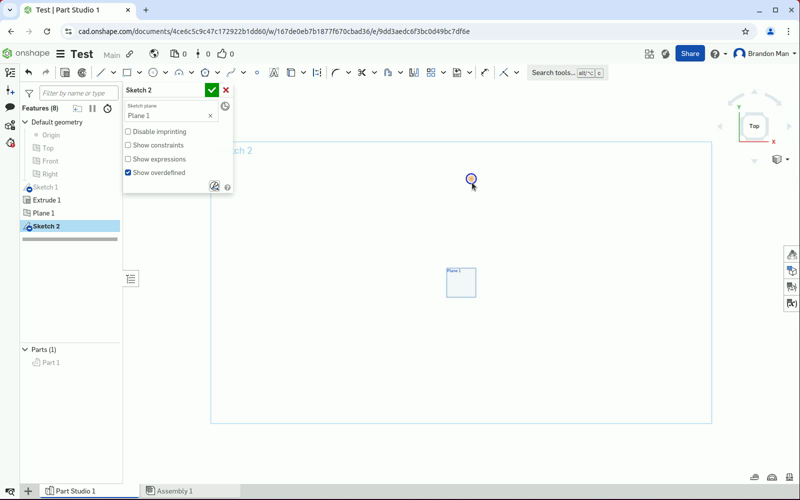
scroll(6)
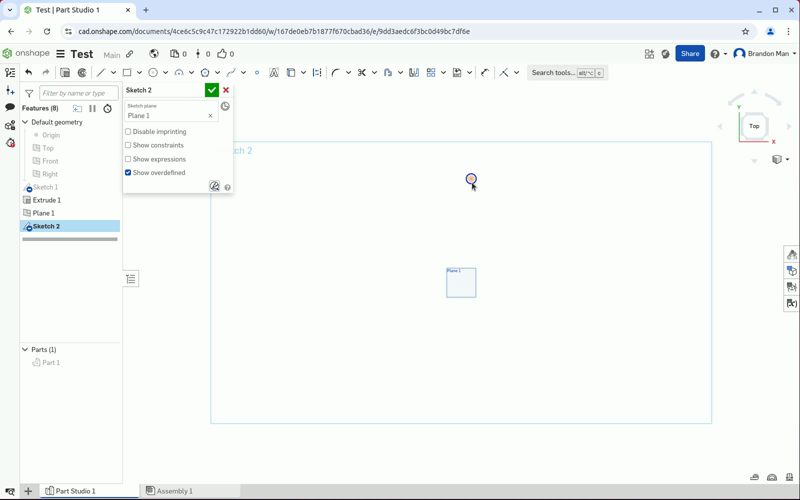
scroll(6)
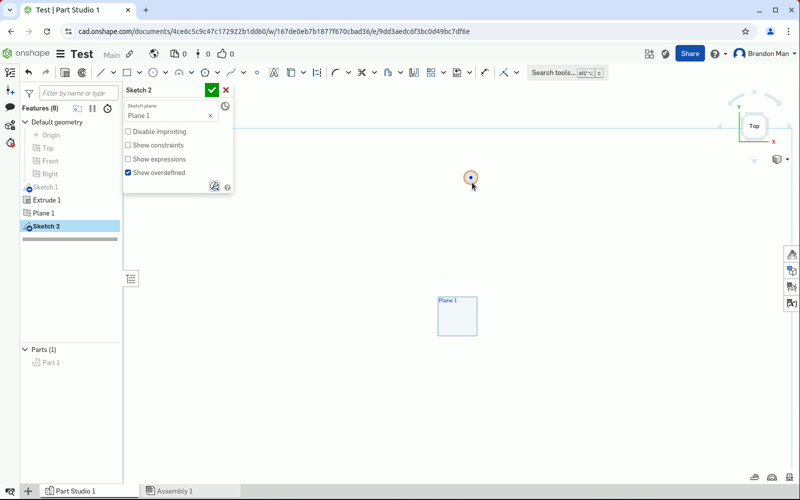
scroll(6)
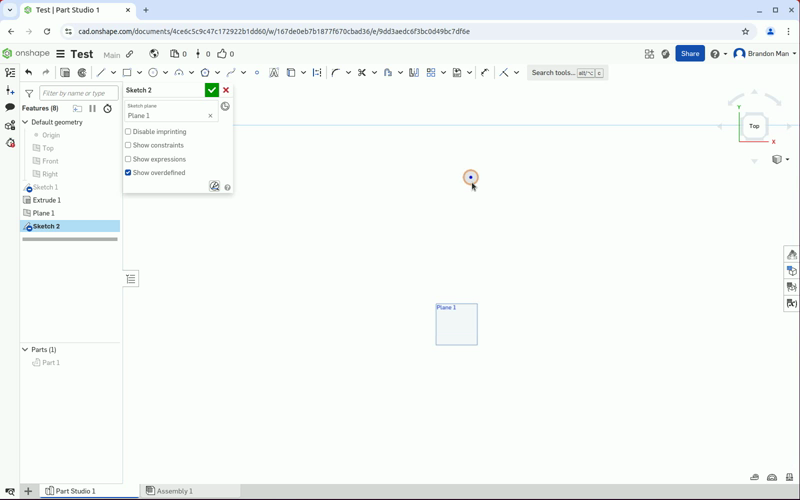
scroll(6)
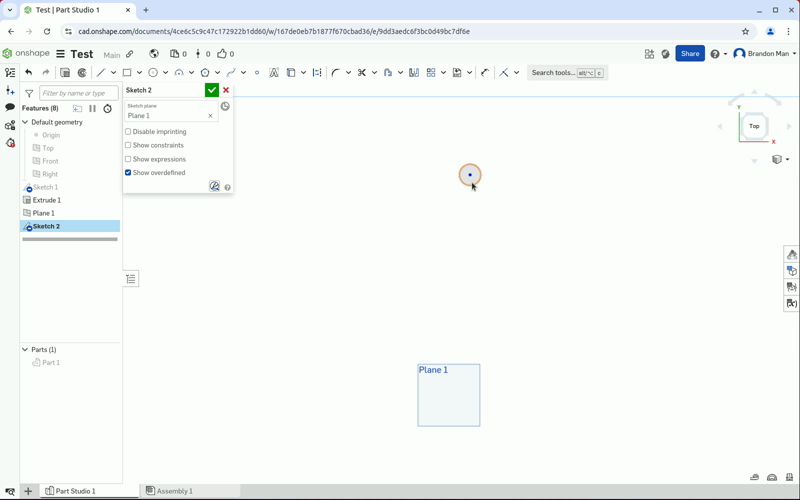
scroll(6)
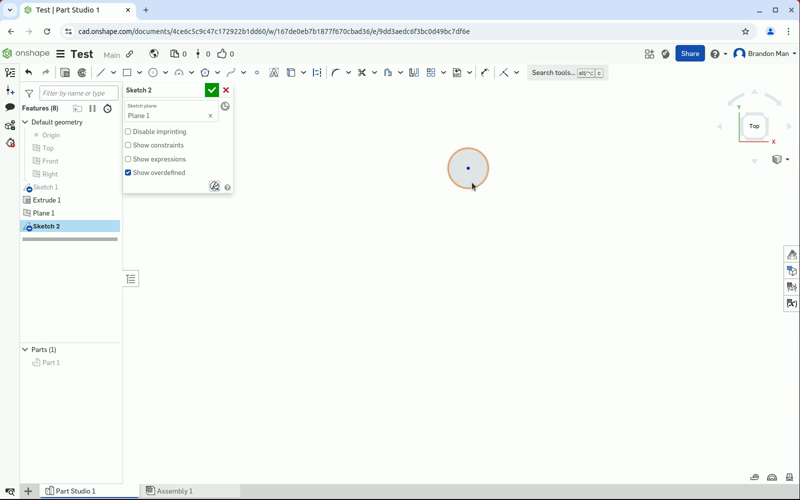
scroll(6)
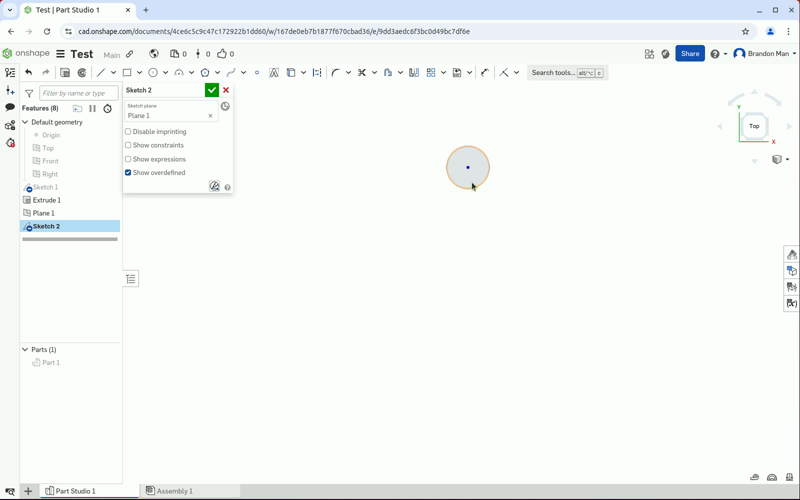
scroll(6)
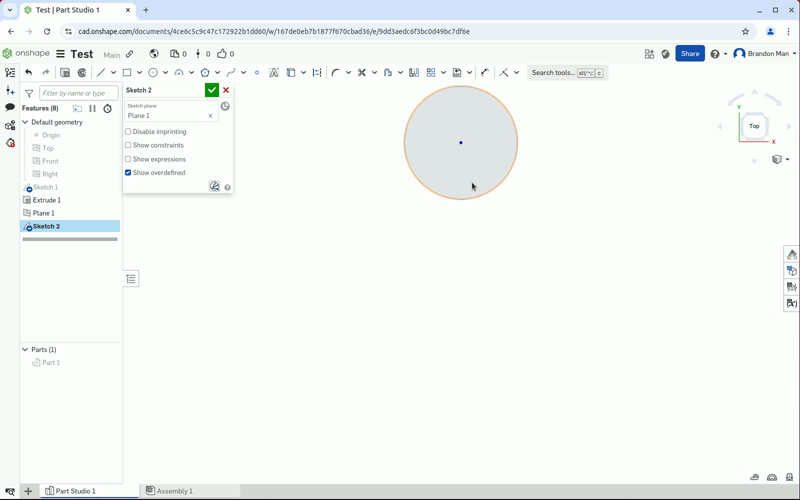
click(472, 182)
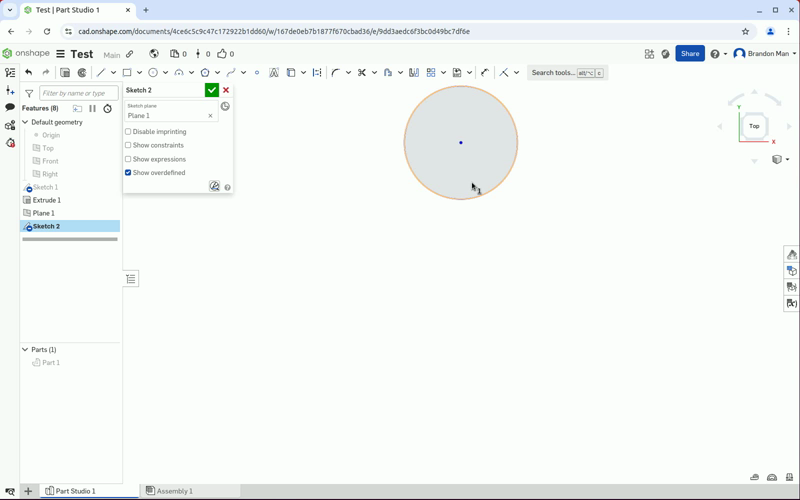
scroll(-6)
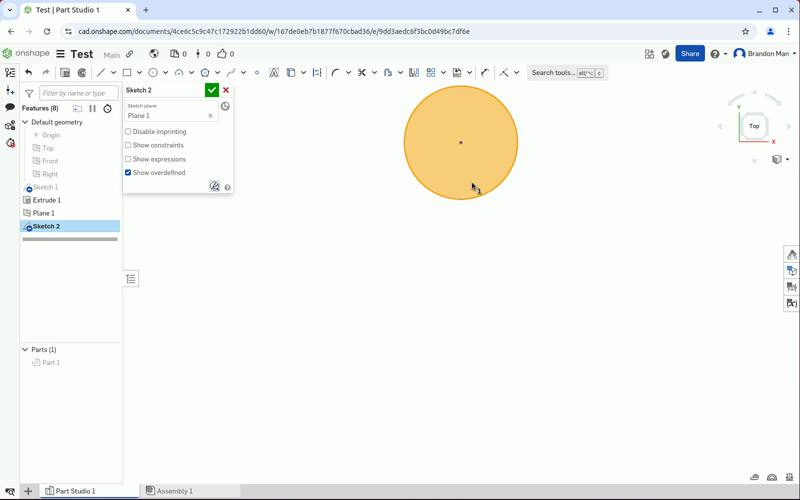
scroll(-6)
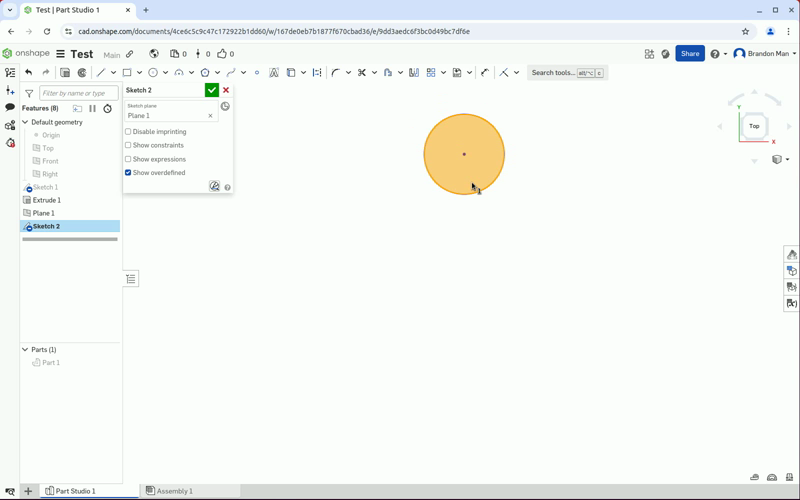
scroll(-6)
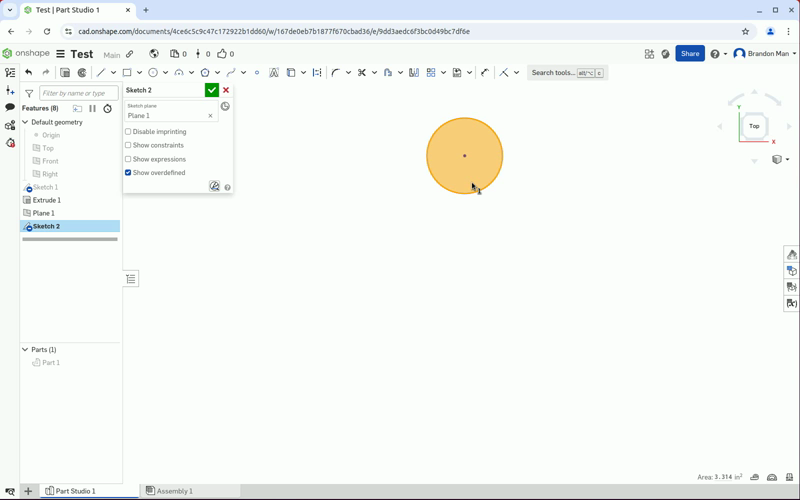
scroll(-6)
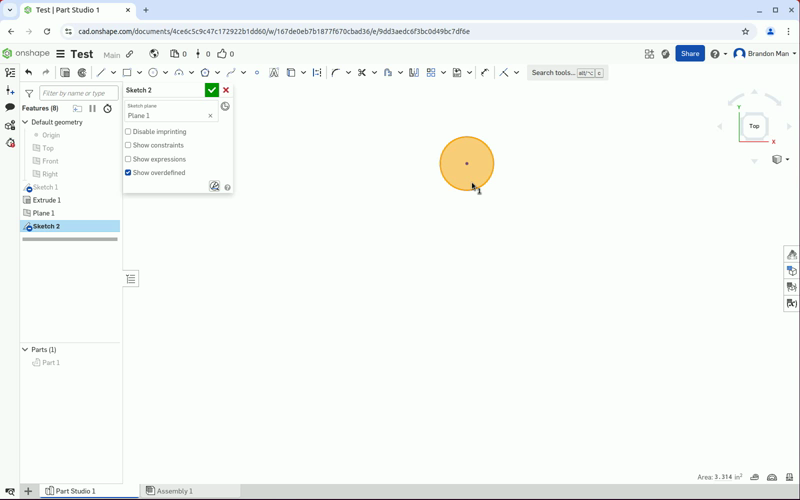
scroll(-6)
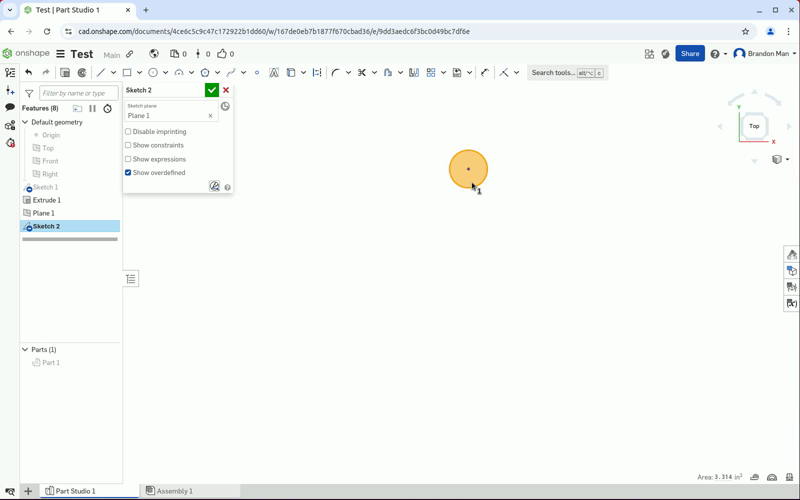
scroll(-6)
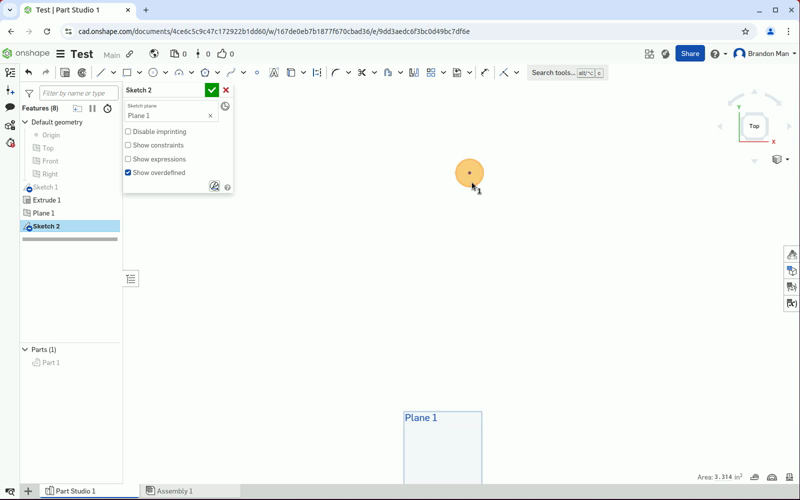
scroll(-6)
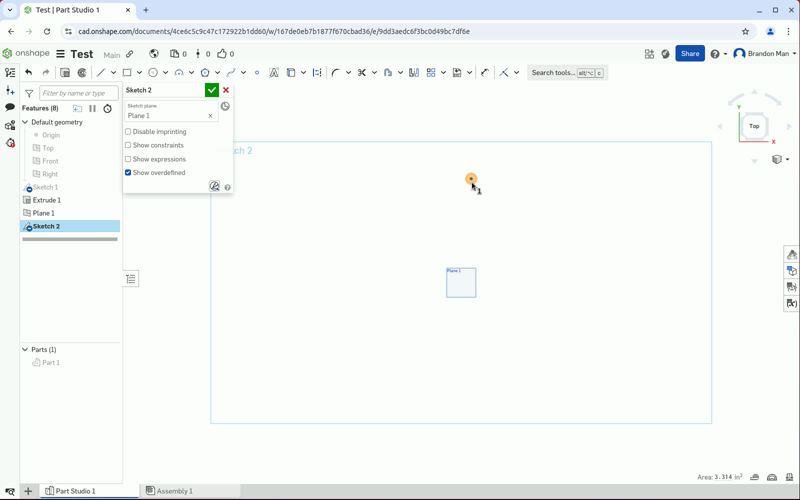
mouse_move(73, 352)
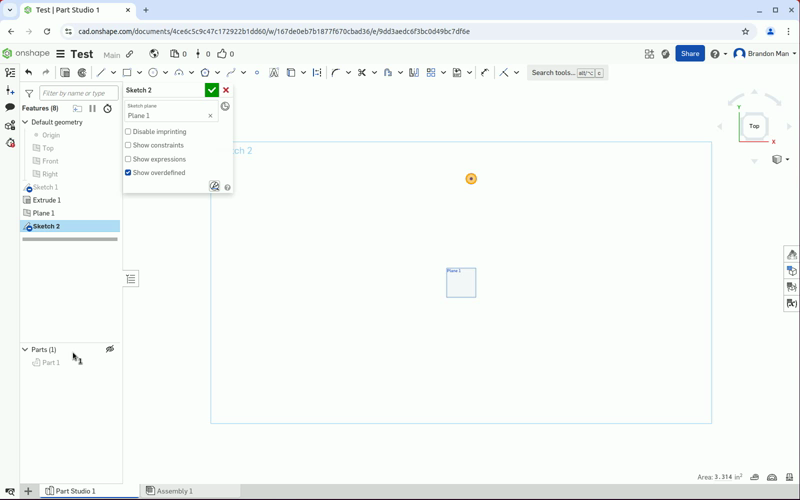
key(shift+y)
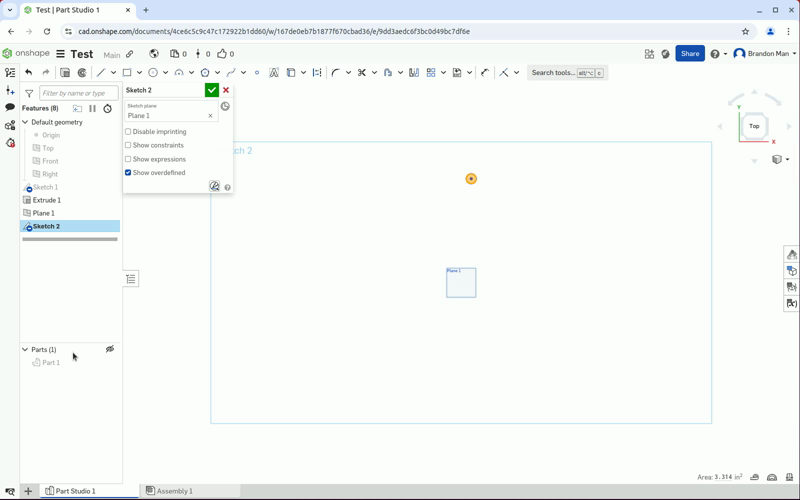
key(shift+e)
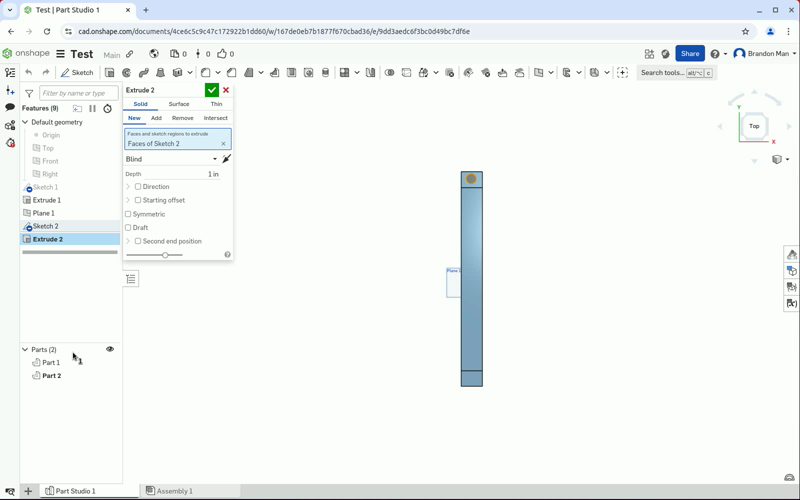
mouse_move(143, 106)
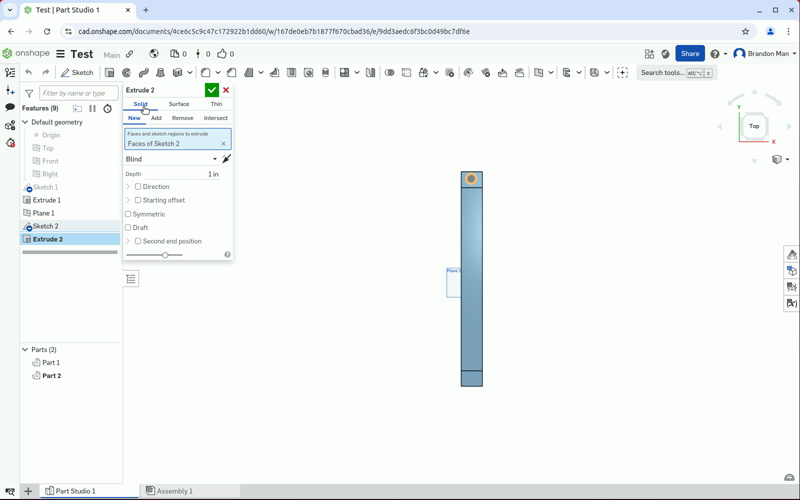
click(143, 106)
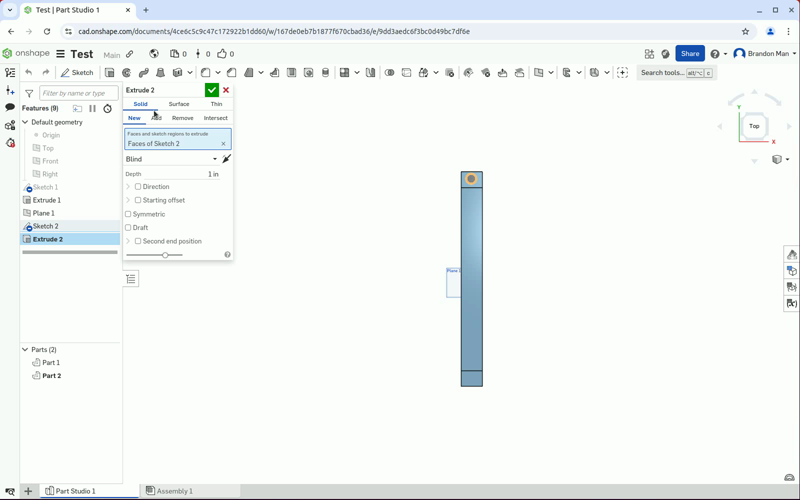
mouse_move(186, 120)
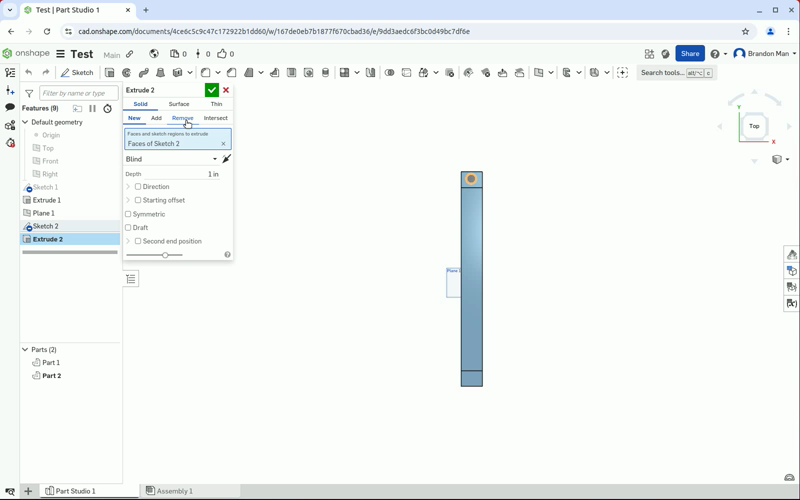
click(186, 120)
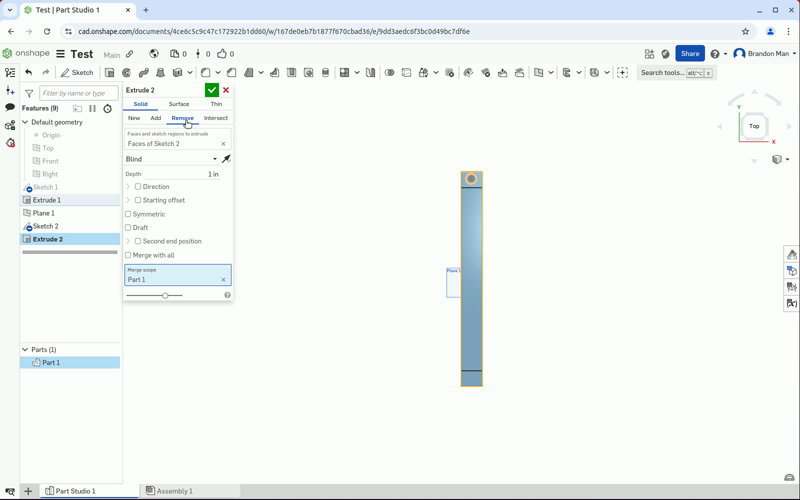
key(tab, 4)
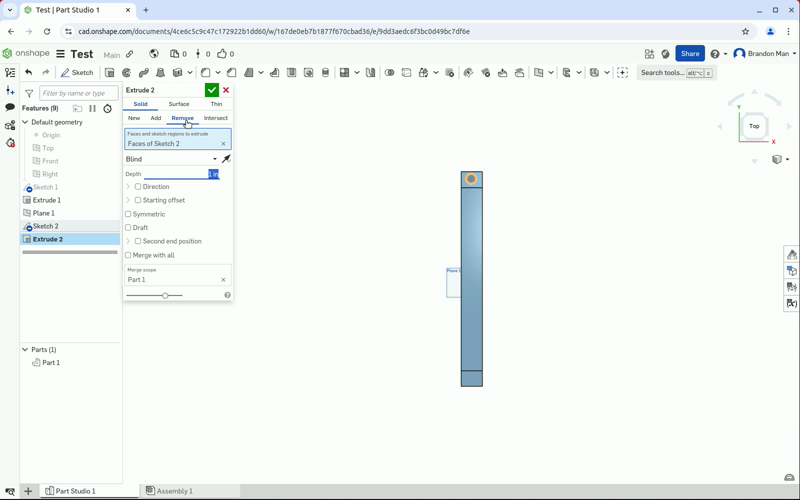
text(10.832)
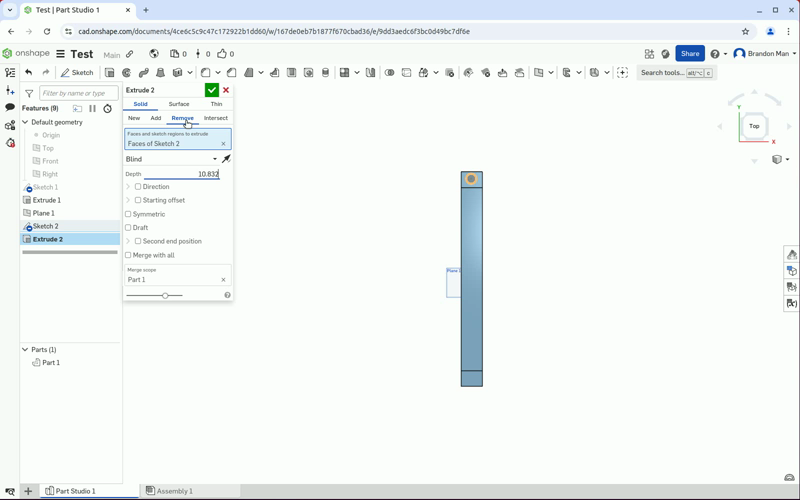
key(tab, 6)
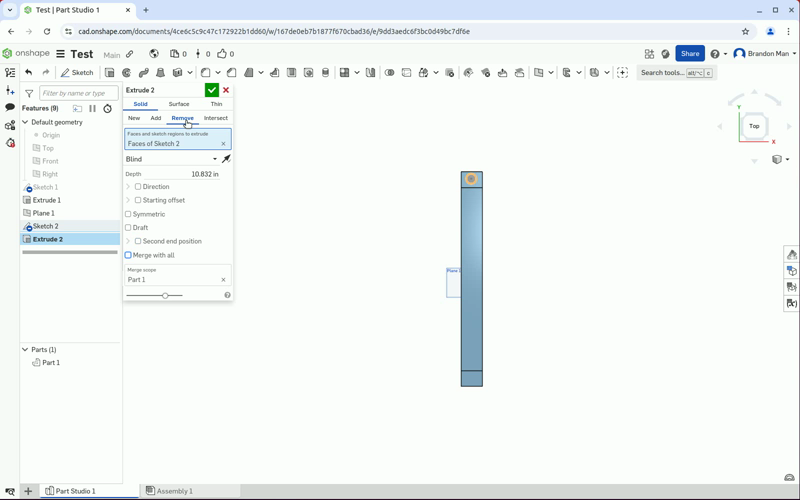
key(space)
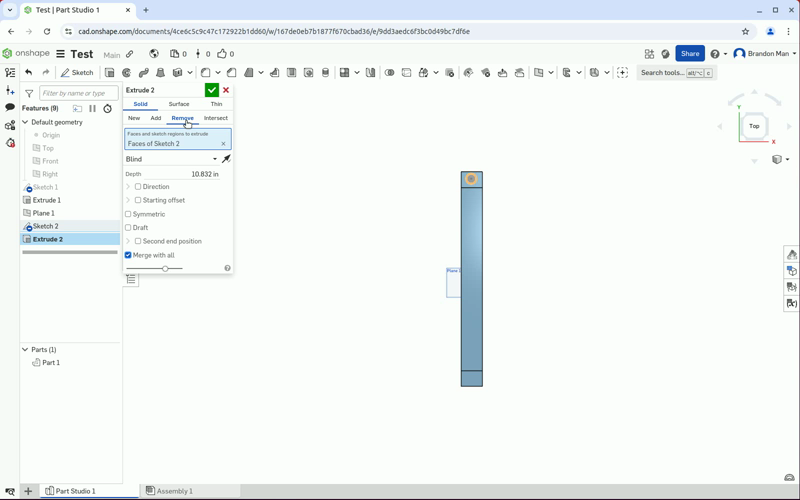
key(enter)
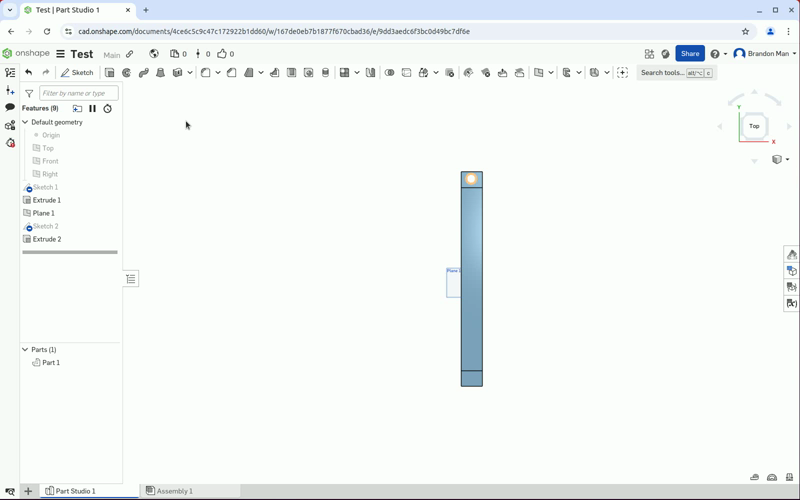
key(shift+h)
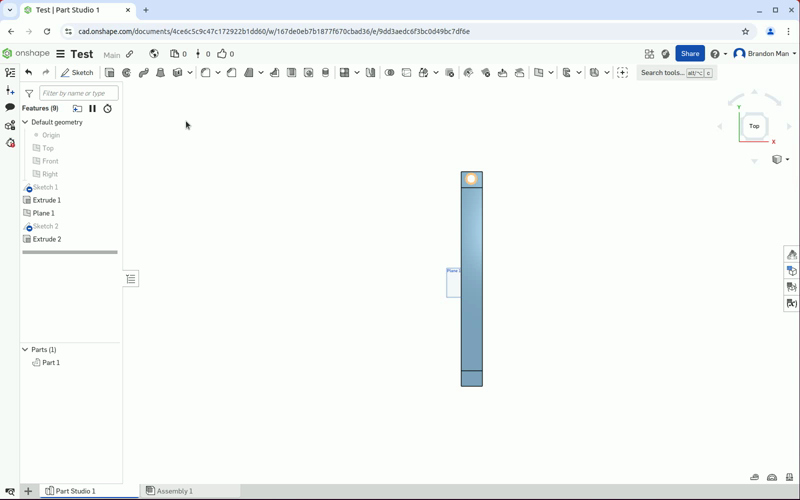
key(shift+h)
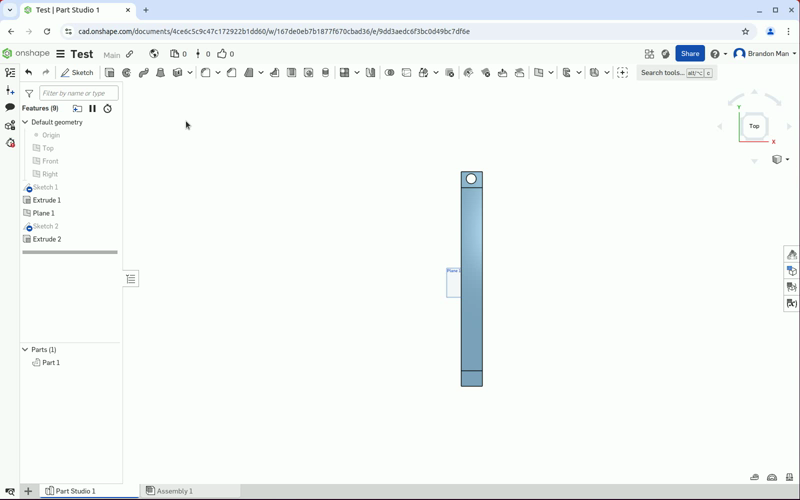
mouse_move(73, 189)
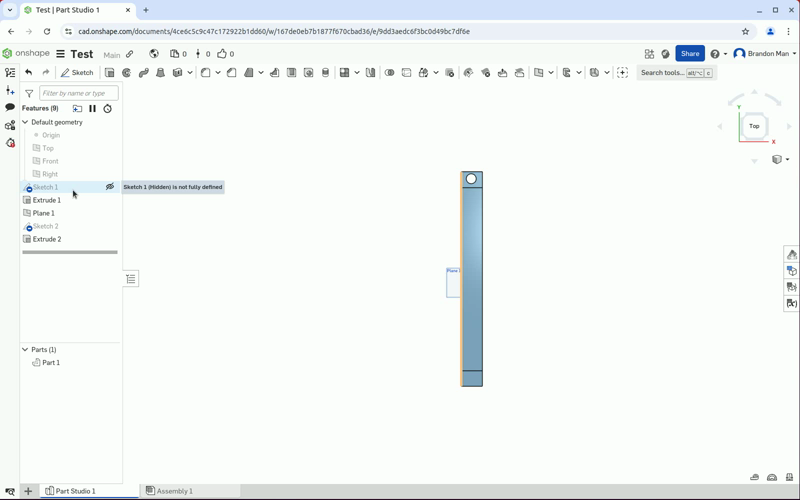
click(73, 189)
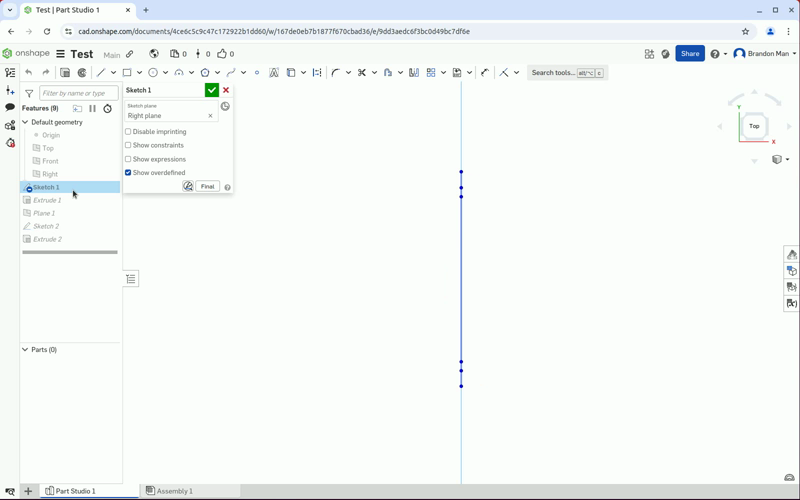
mouse_move(229, 92)
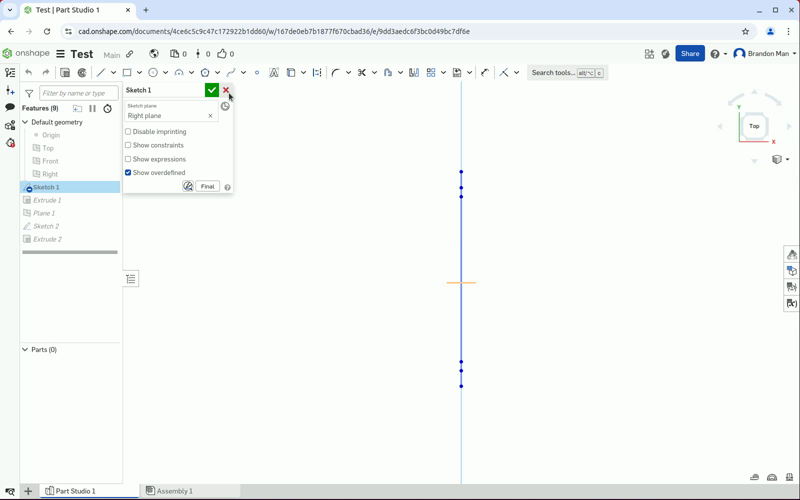
click(229, 92)
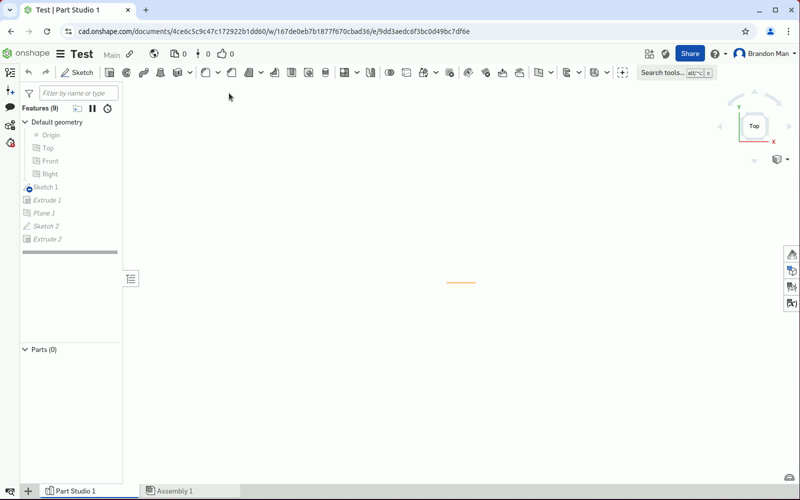
key(shift+s)
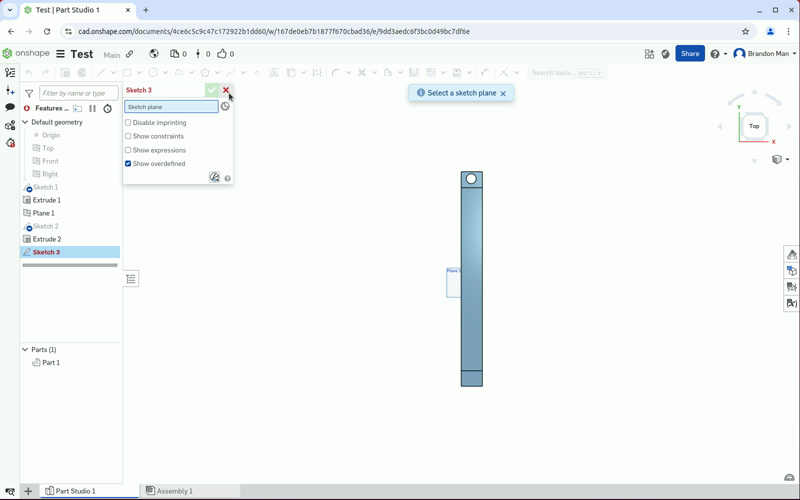
mouse_move(73, 215)
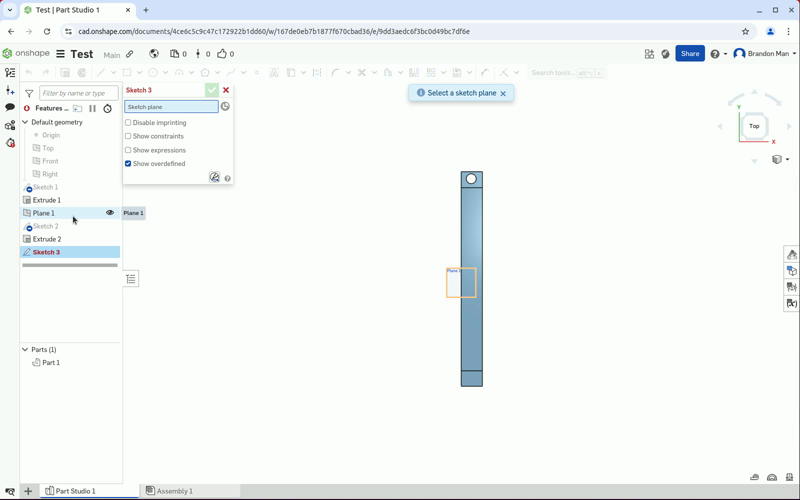
click(73, 215)
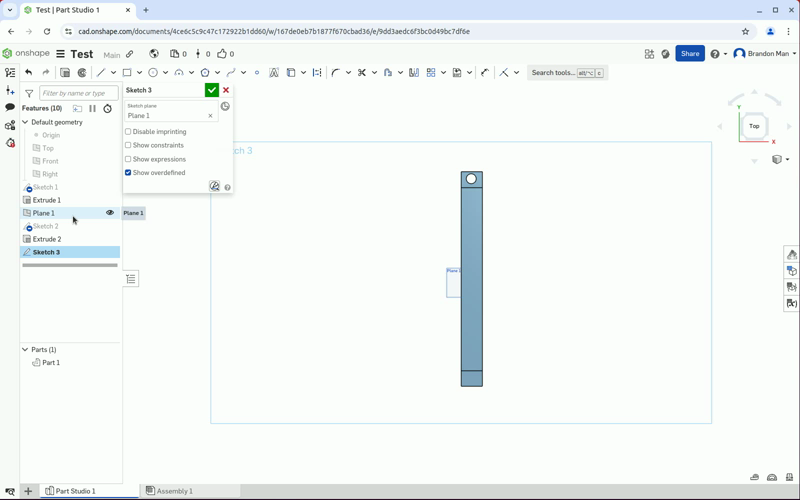
mouse_move(73, 352)
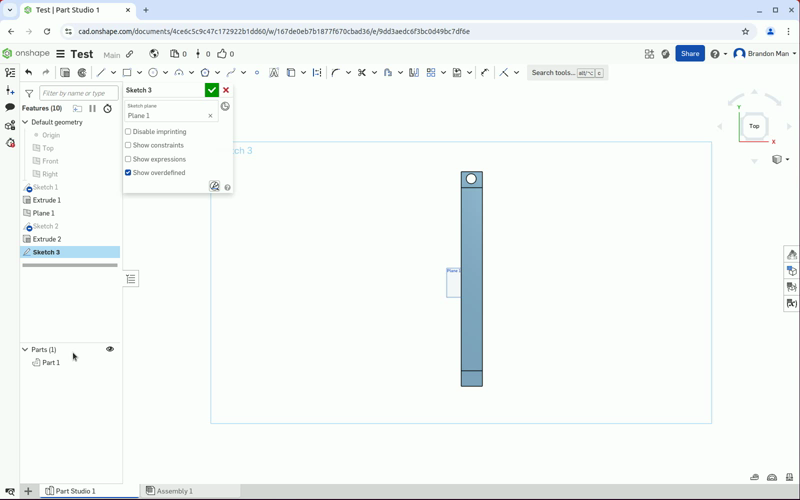
key(y)
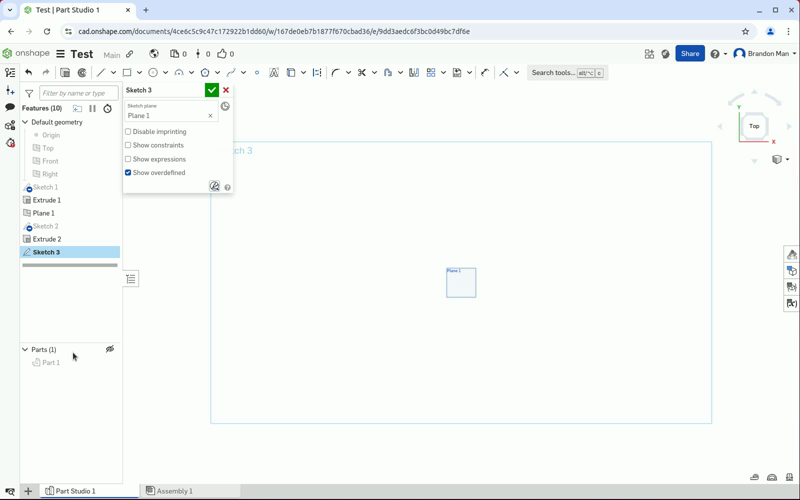
key(c)
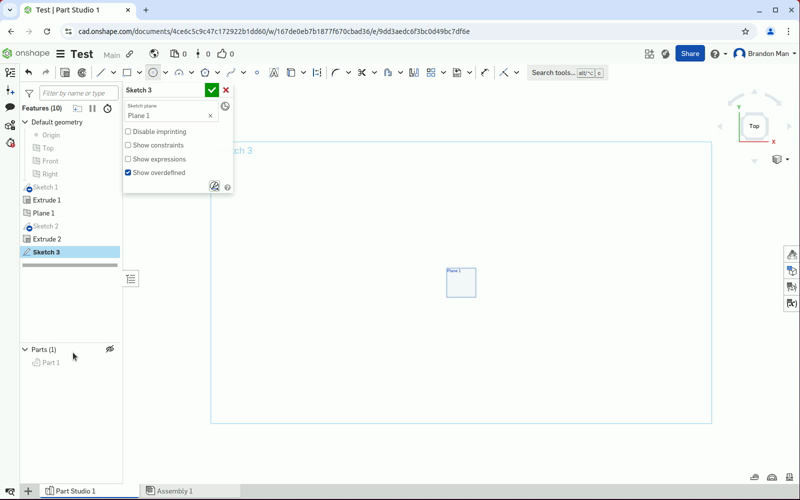
key_down(shift)
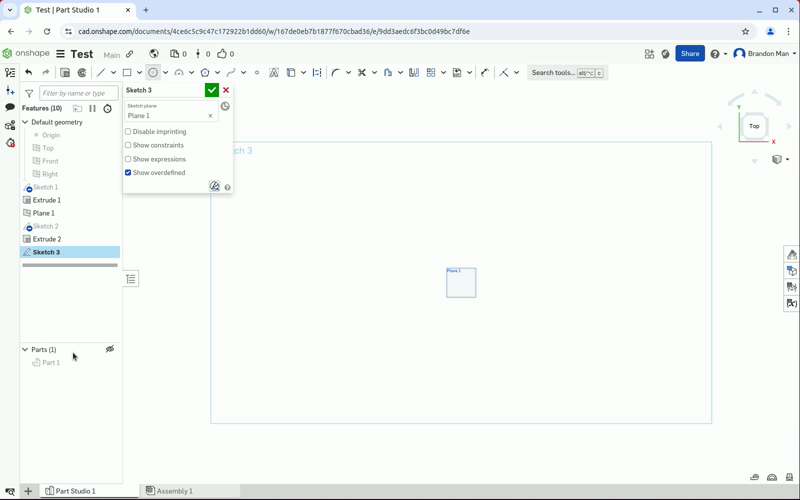
mouse_move(471, 378)
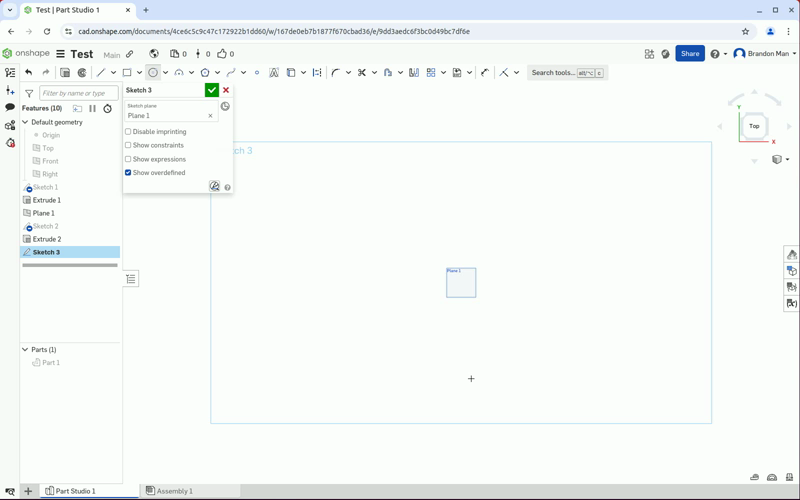
click(471, 378)
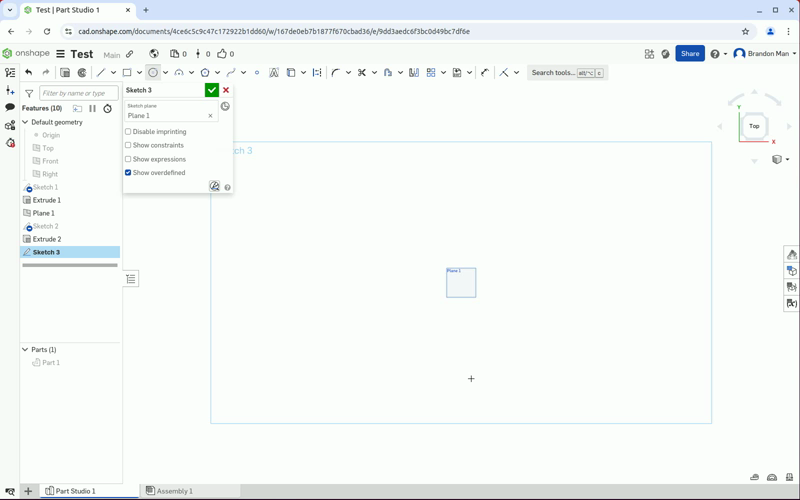
key_up(shift)
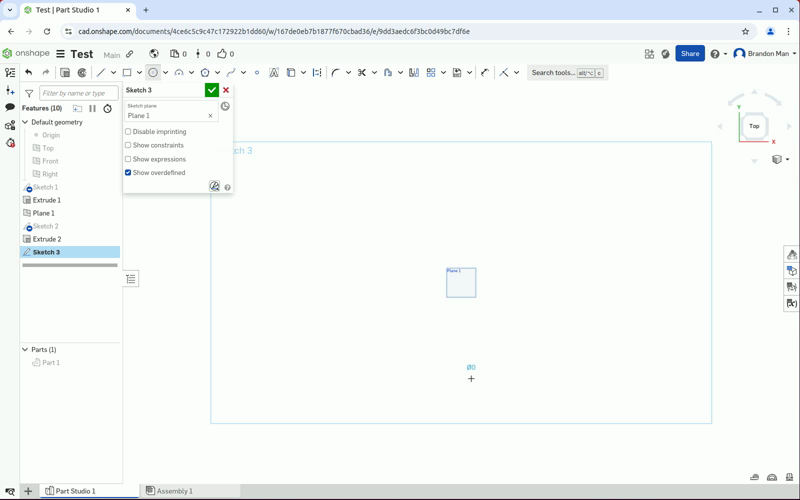
mouse_move(476, 378)
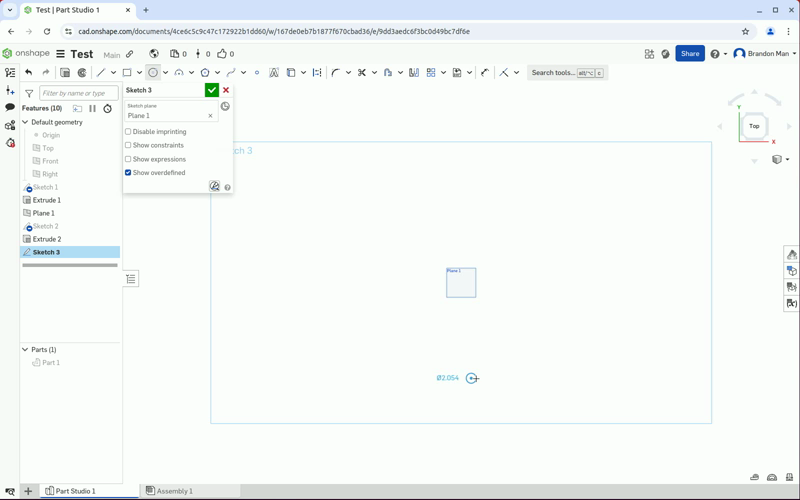
click(476, 378)
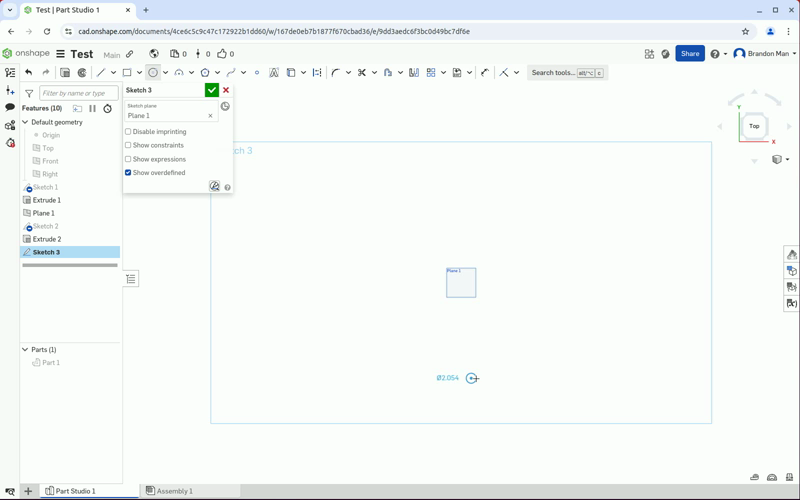
key(esc)
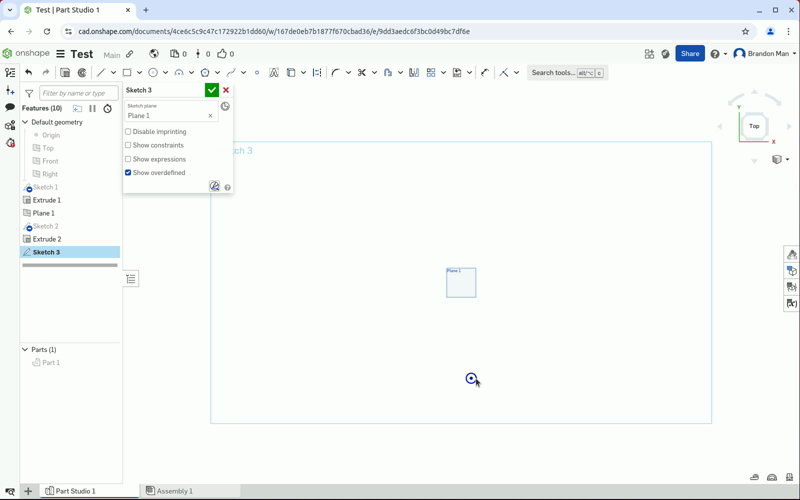
mouse_move(472, 378)
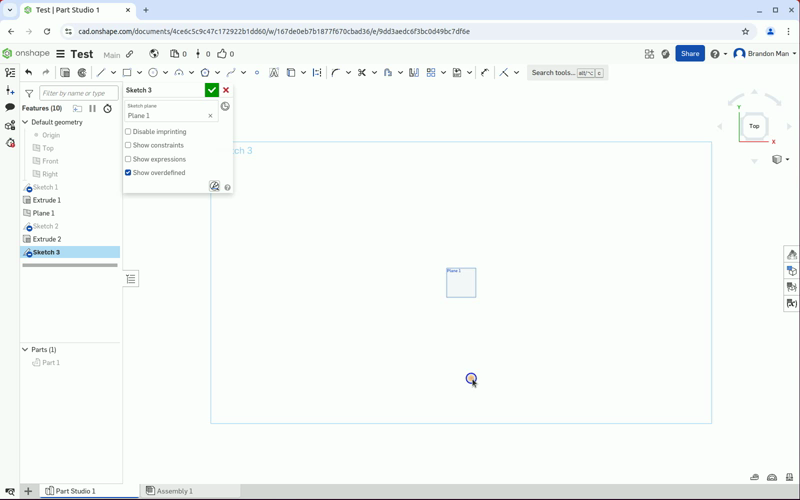
scroll(6)
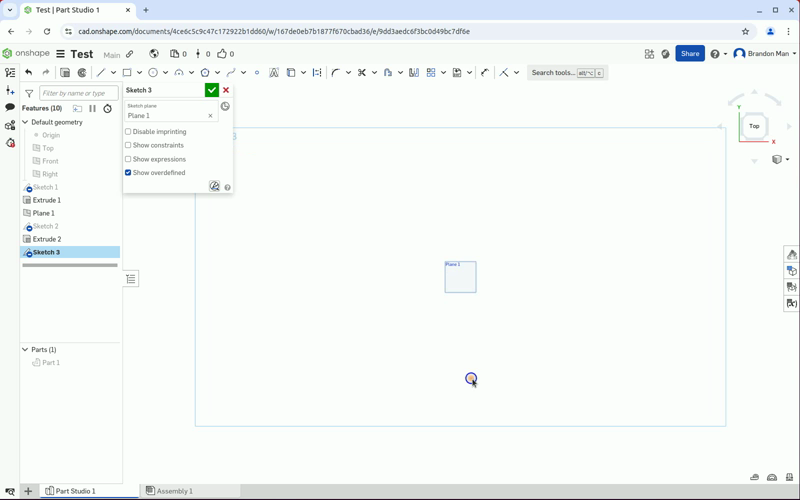
scroll(6)
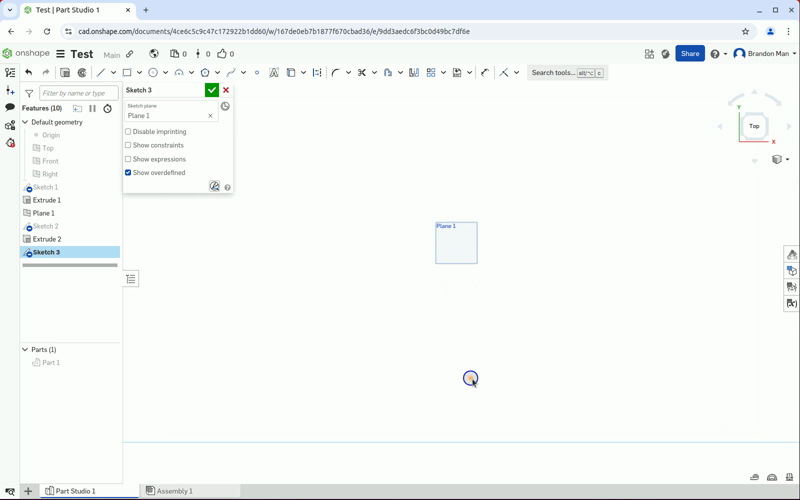
scroll(6)
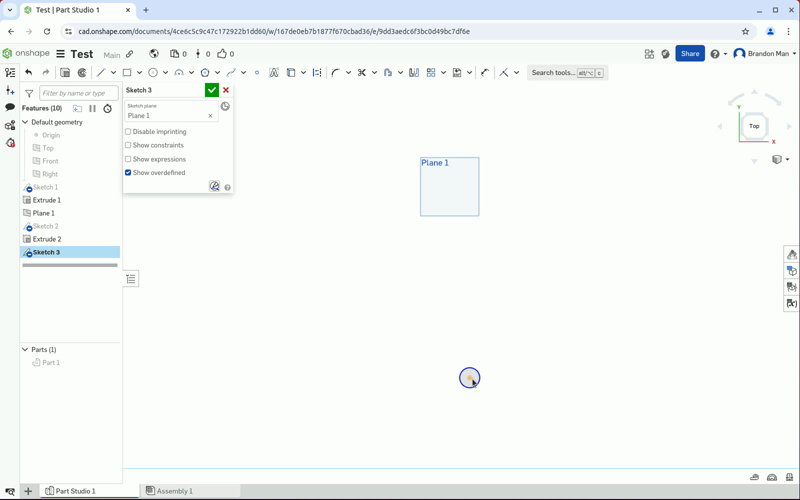
scroll(6)
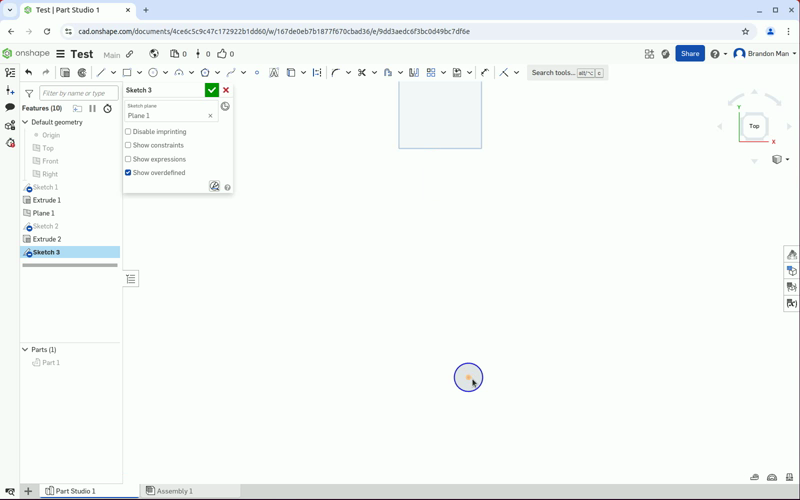
scroll(6)
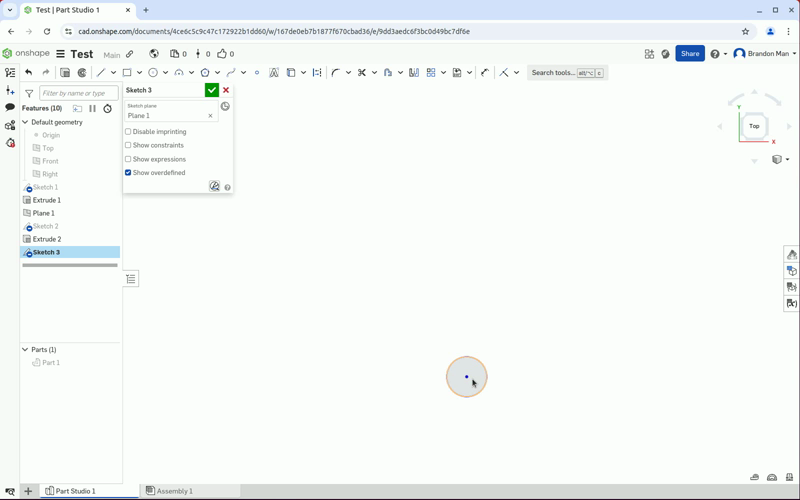
scroll(6)
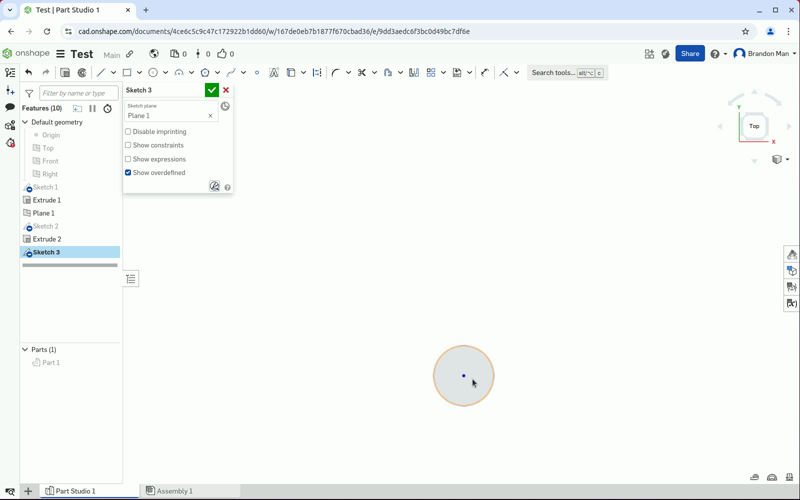
scroll(6)
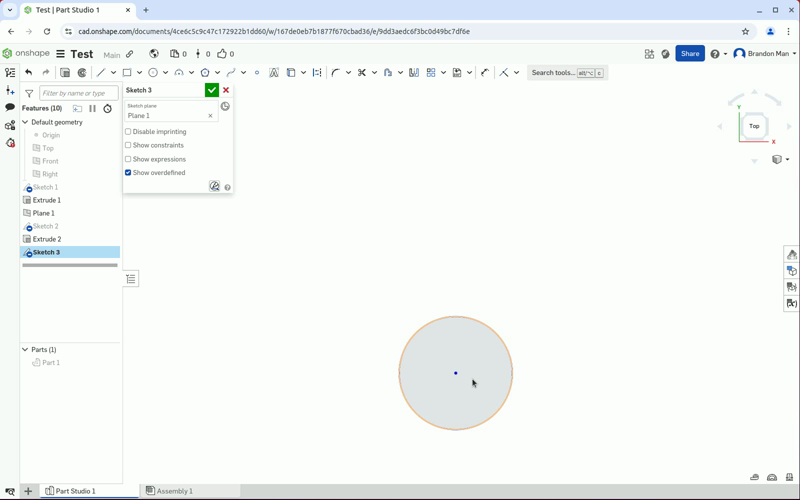
click(472, 378)
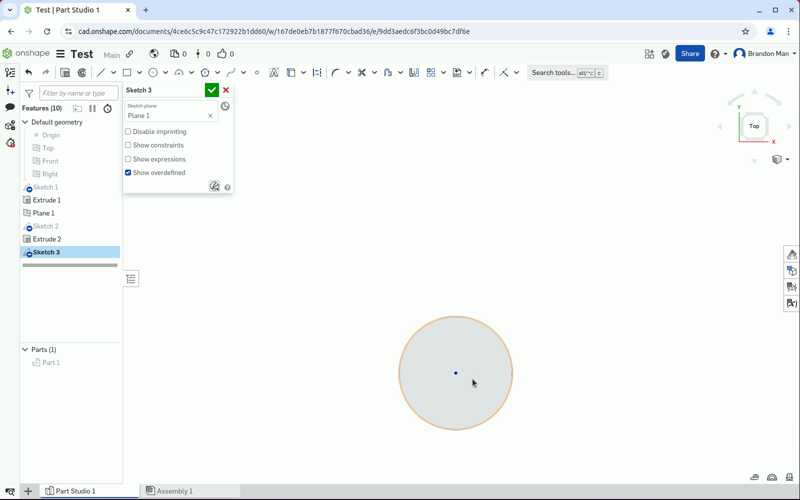
scroll(-6)
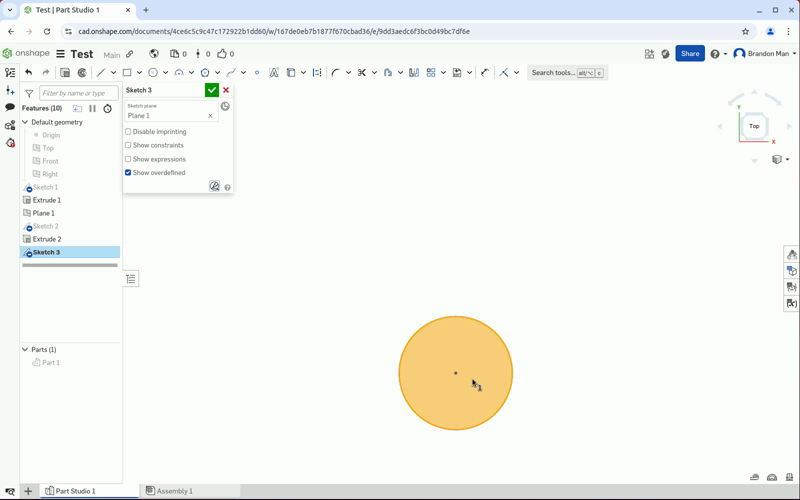
scroll(-6)
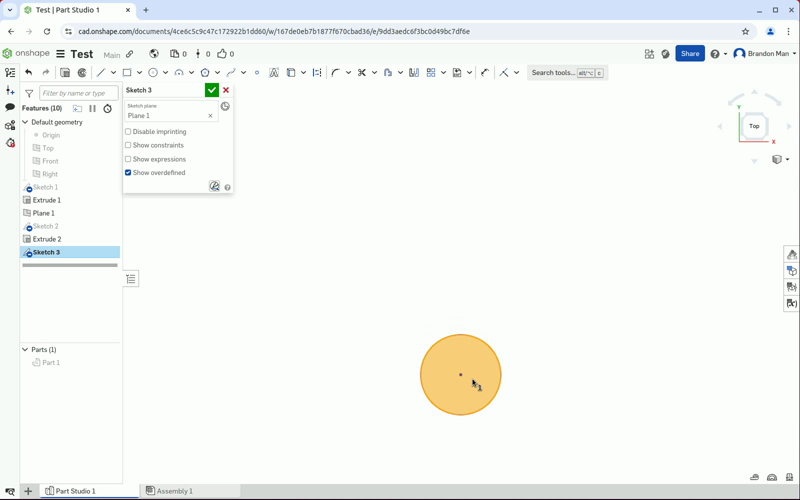
scroll(-6)
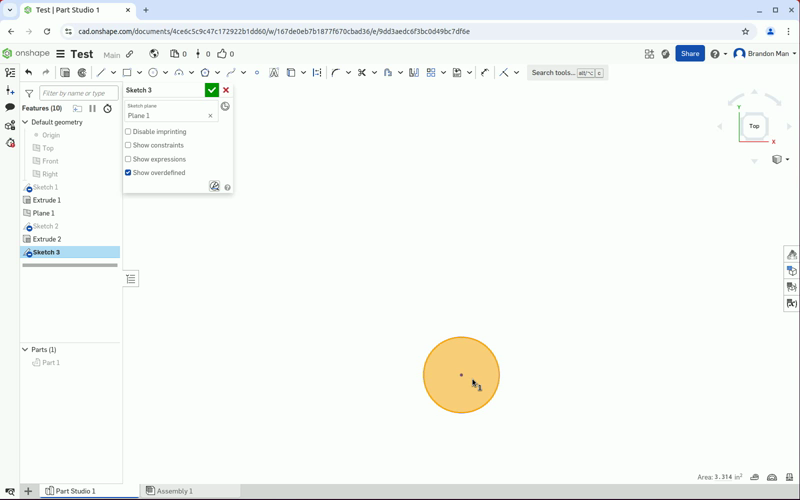
scroll(-6)
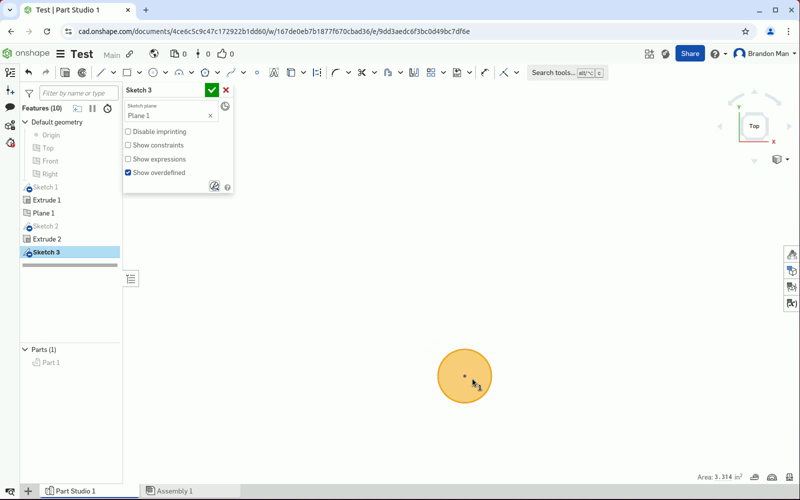
scroll(-6)
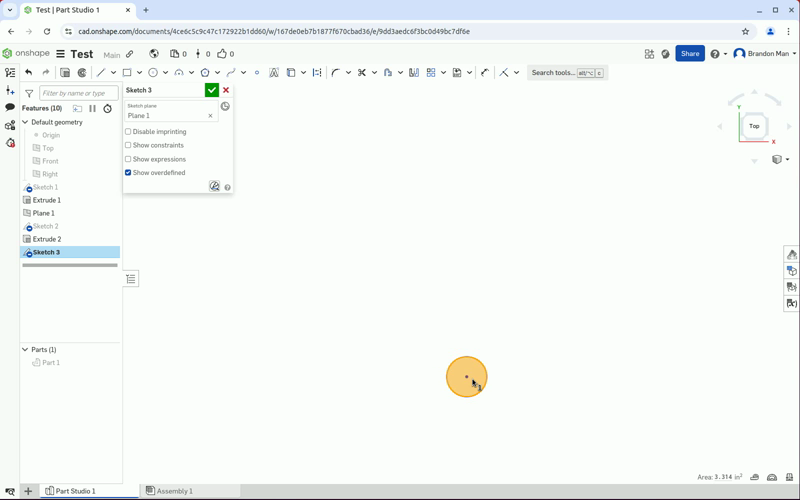
scroll(-6)
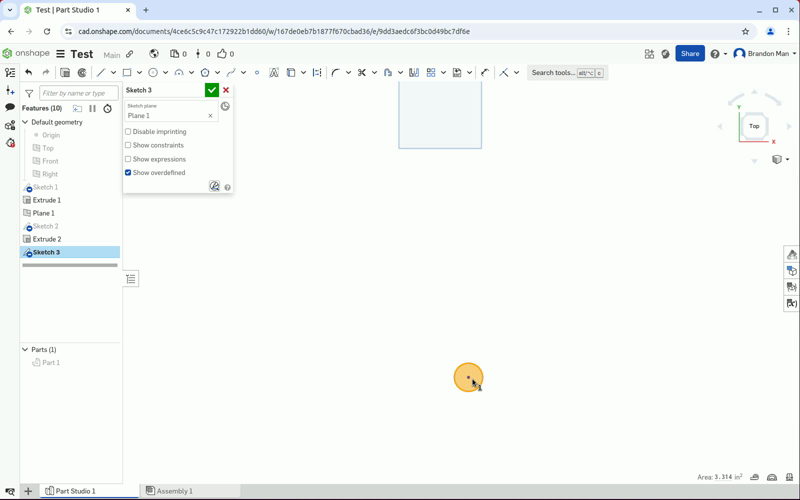
scroll(-6)
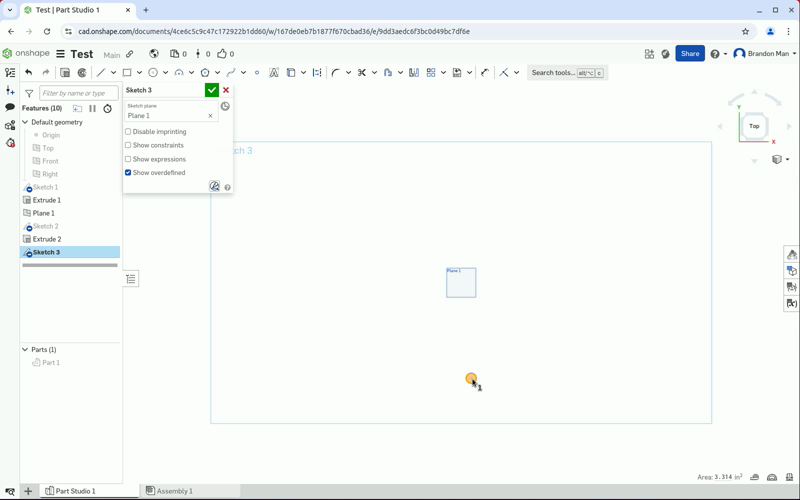
mouse_move(73, 352)
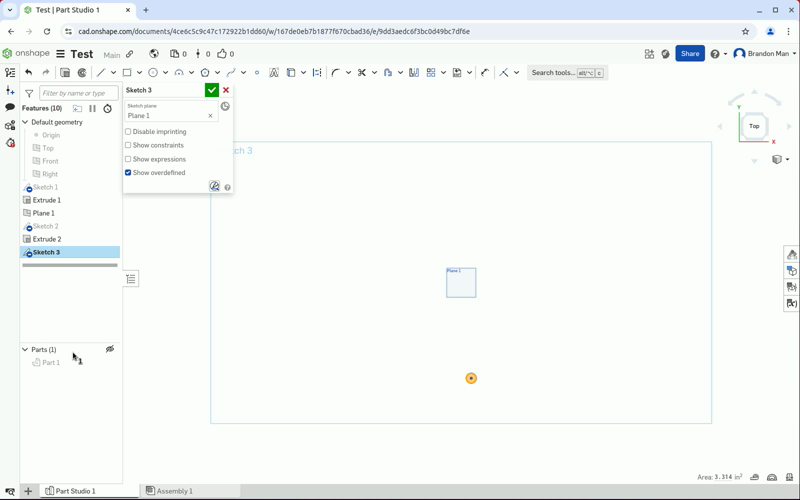
key(shift+y)
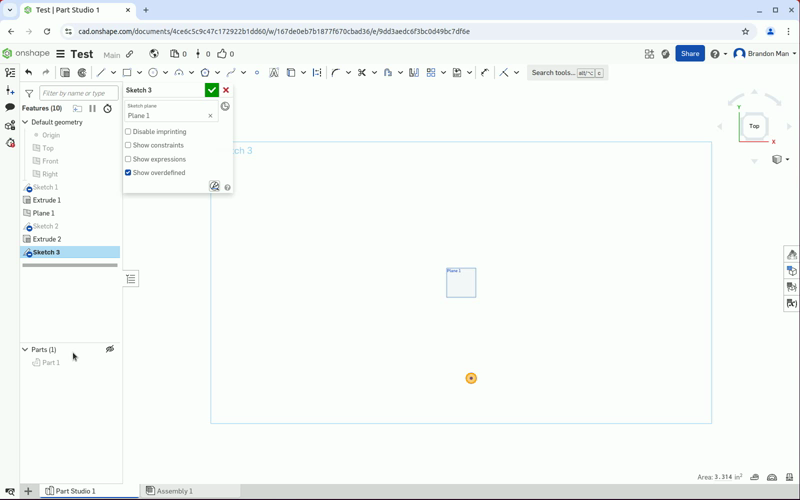
key(shift+e)
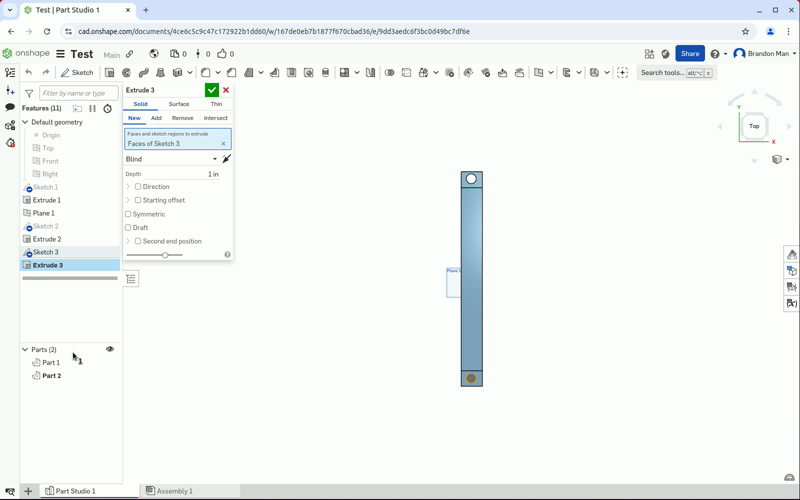
mouse_move(143, 106)
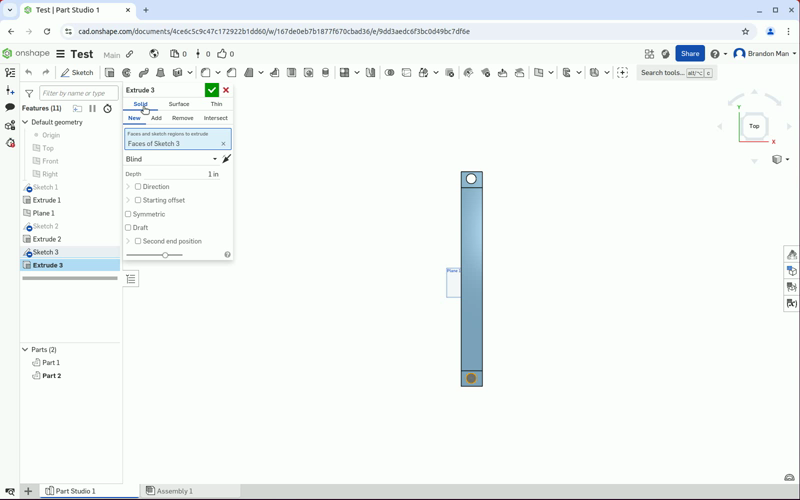
click(143, 106)
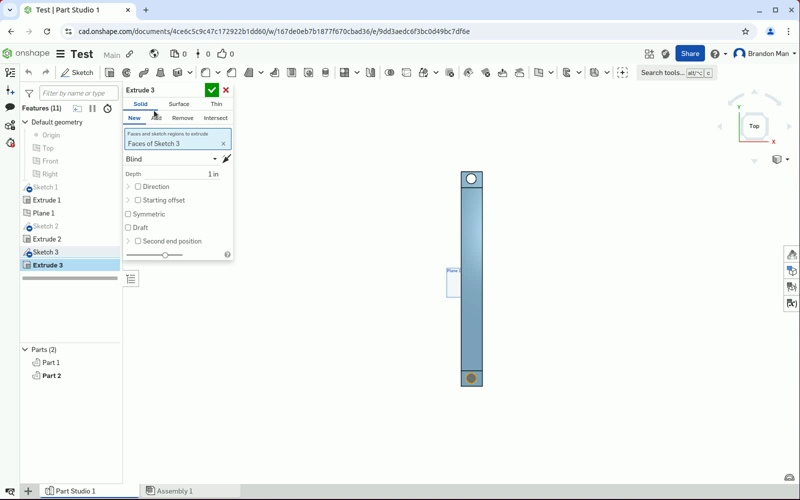
mouse_move(186, 120)
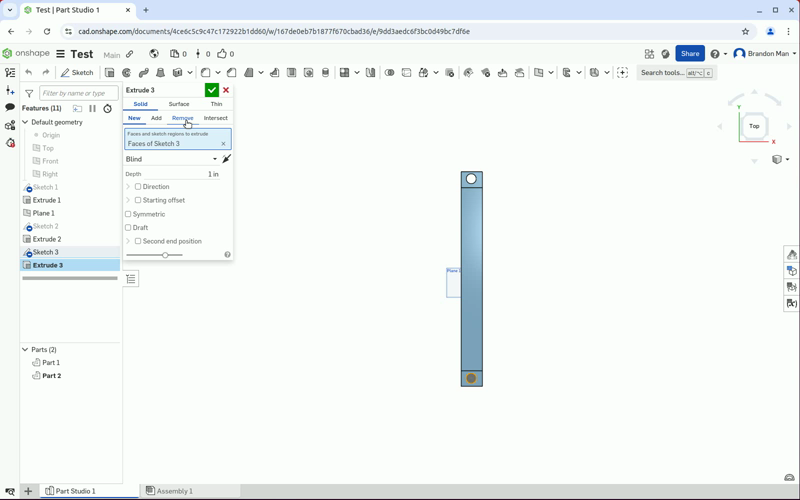
click(186, 120)
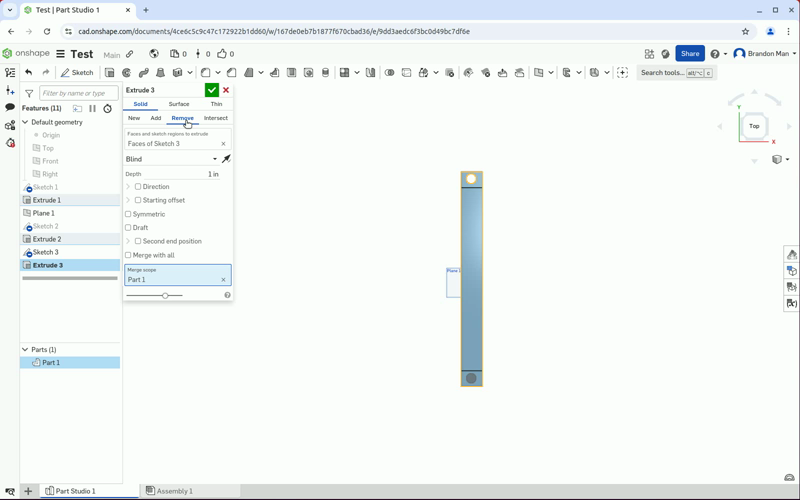
key(tab, 4)
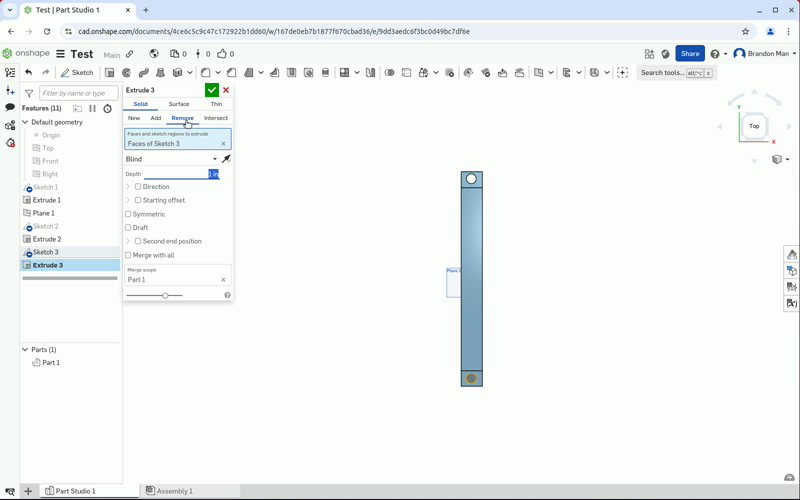
text(10.832)
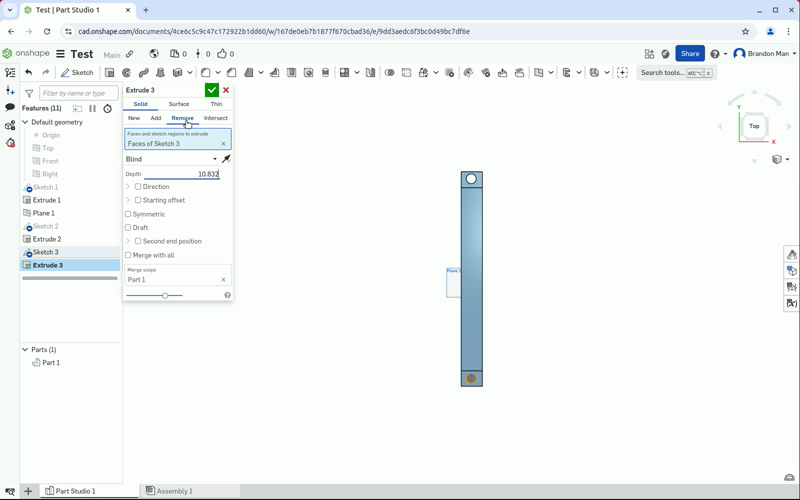
key(tab, 6)
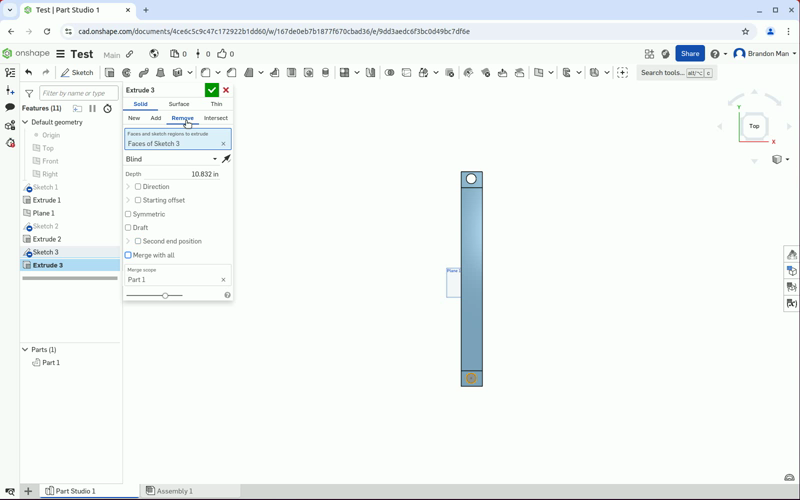
key(space)
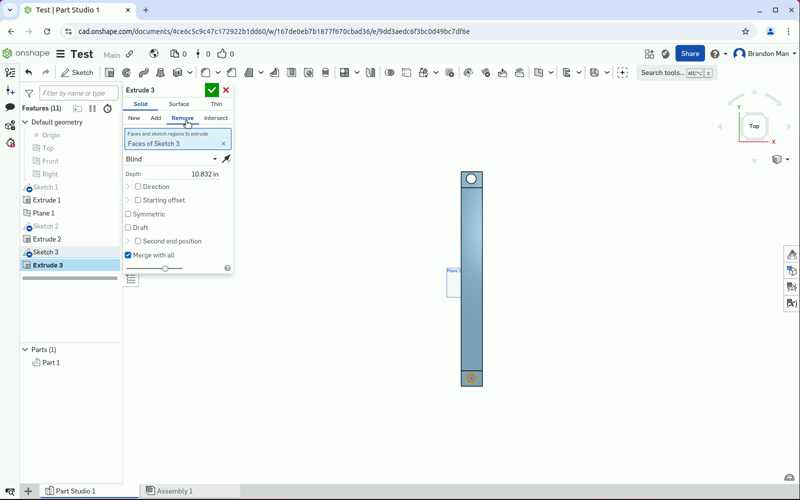
key(enter)
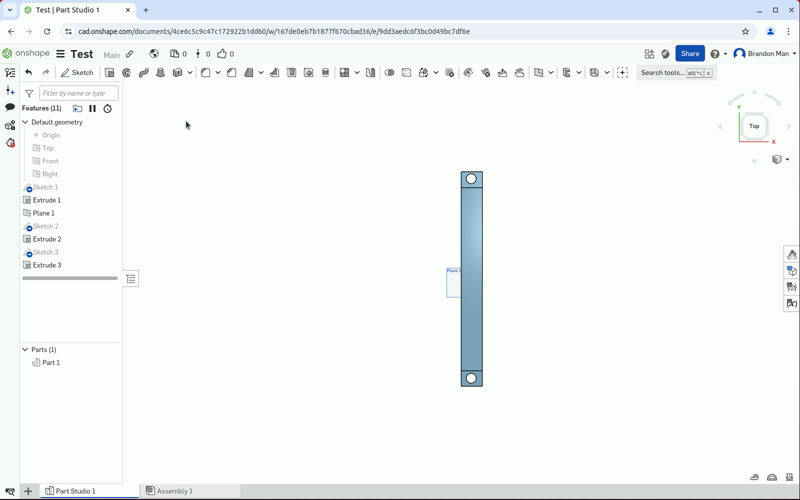
key(shift+h)
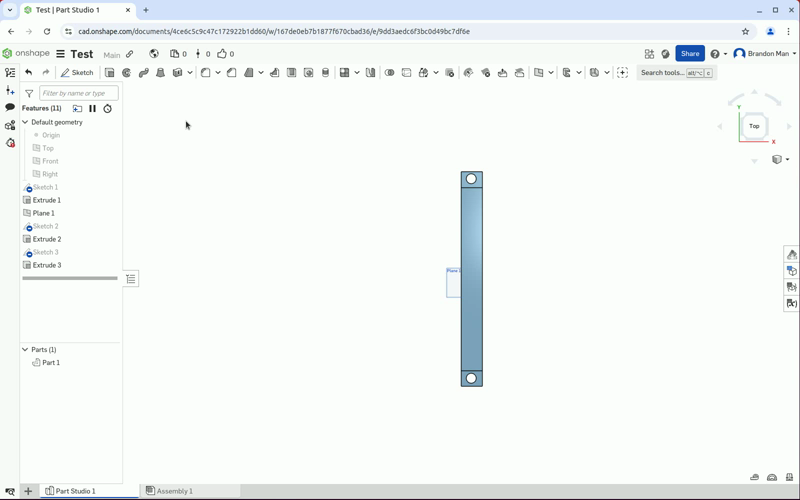
key(shift+h)
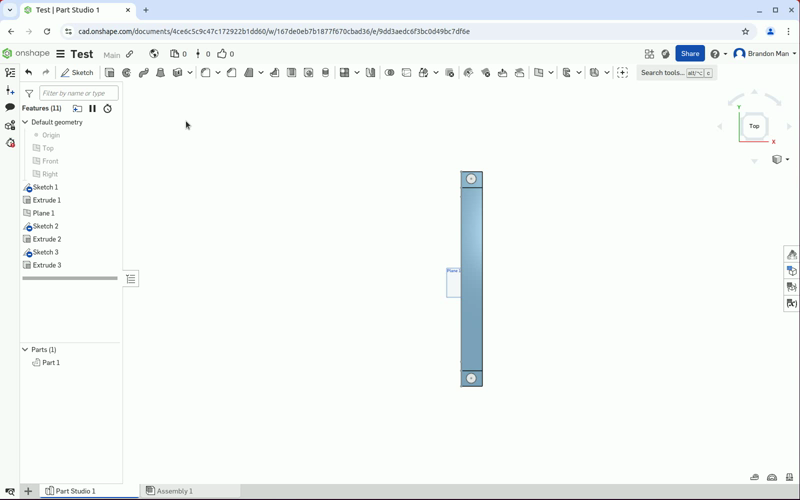
key(shift+7)
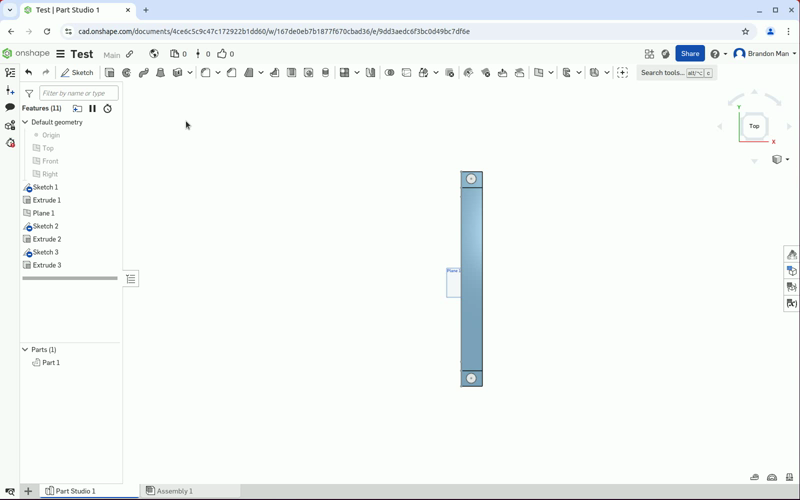
key(up, 3)
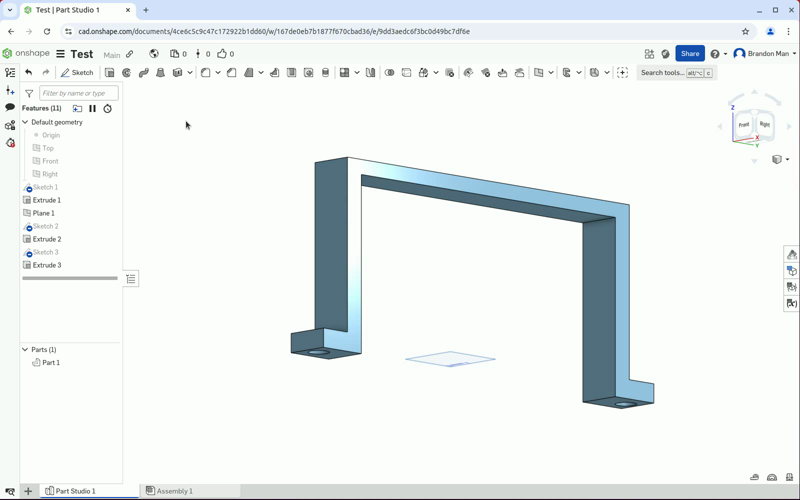
key(left, 3)
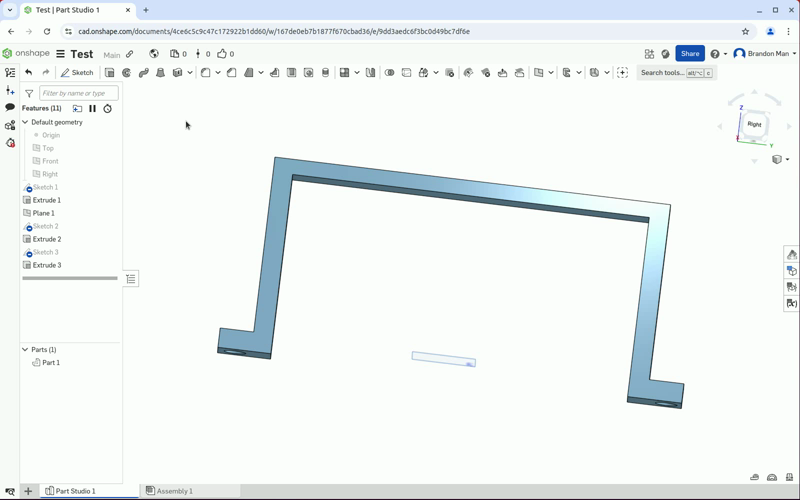
key(right, 3)
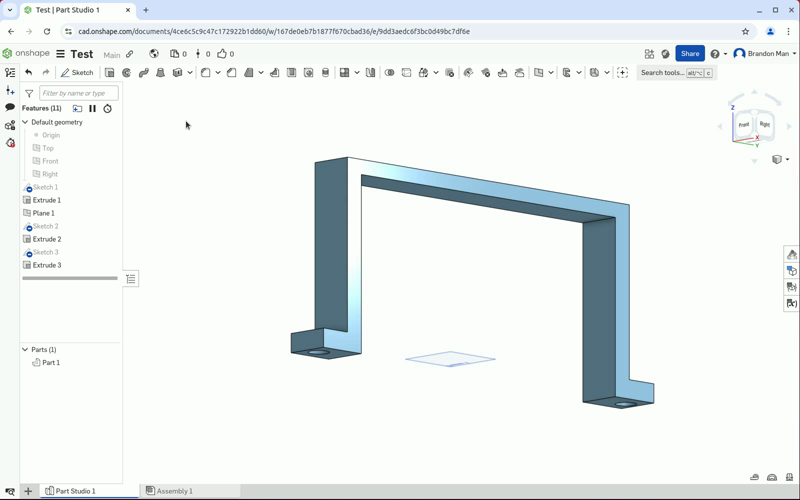
key(down, 3)
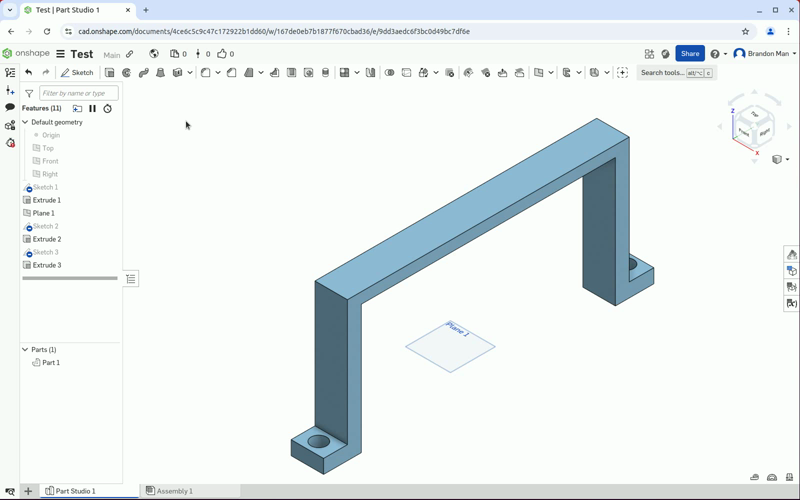
mouse_move(73, 189)
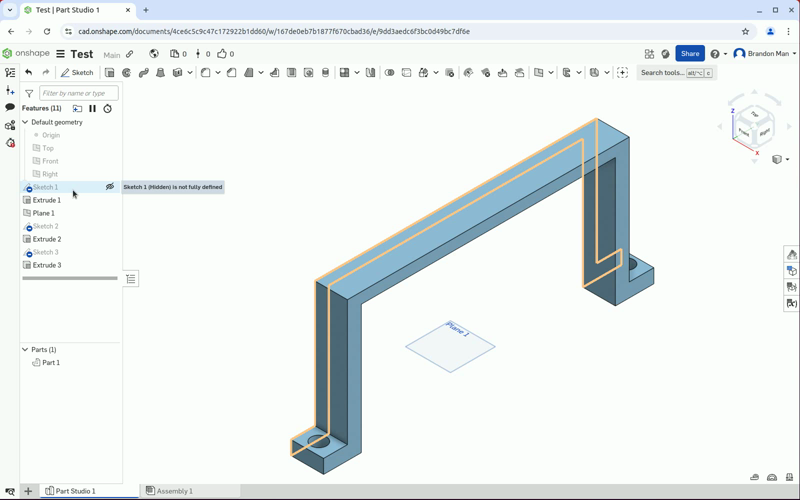
click(73, 189)